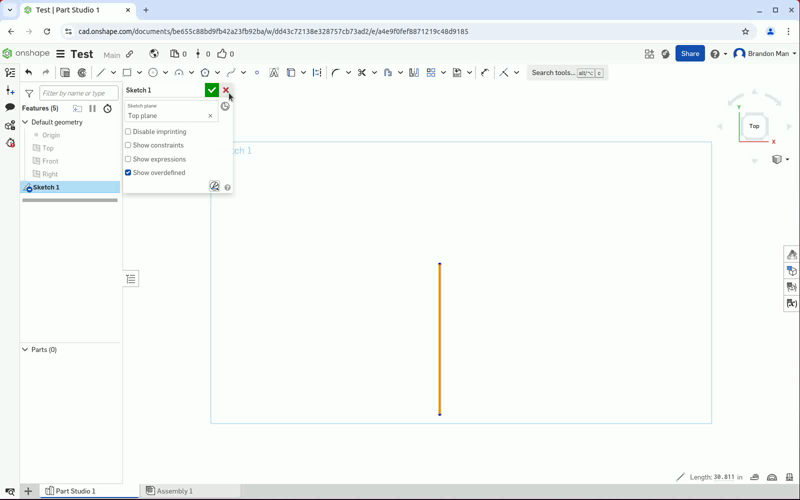
key(shift+h)
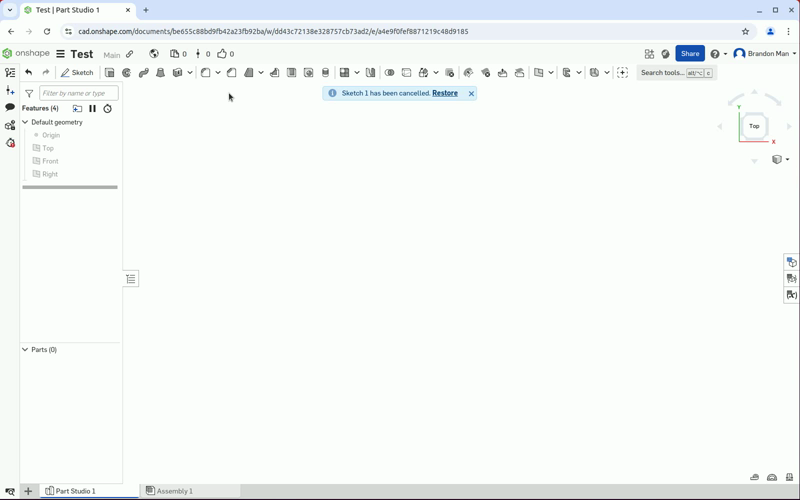
mouse_move(73, 352)
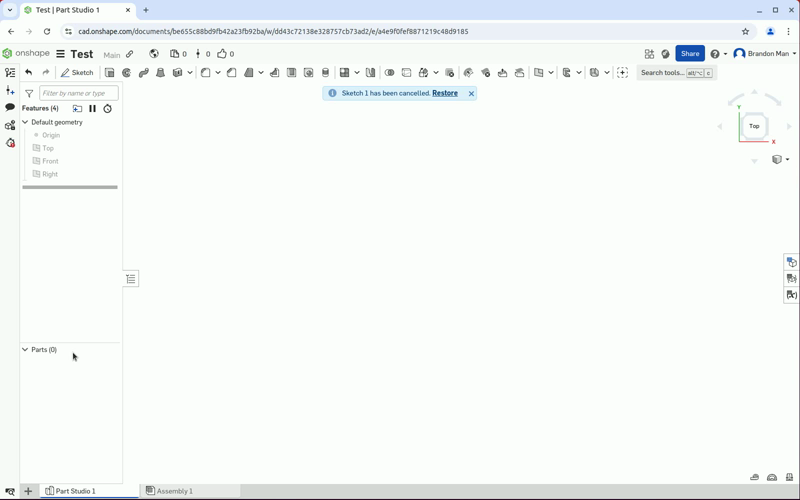
key(y)
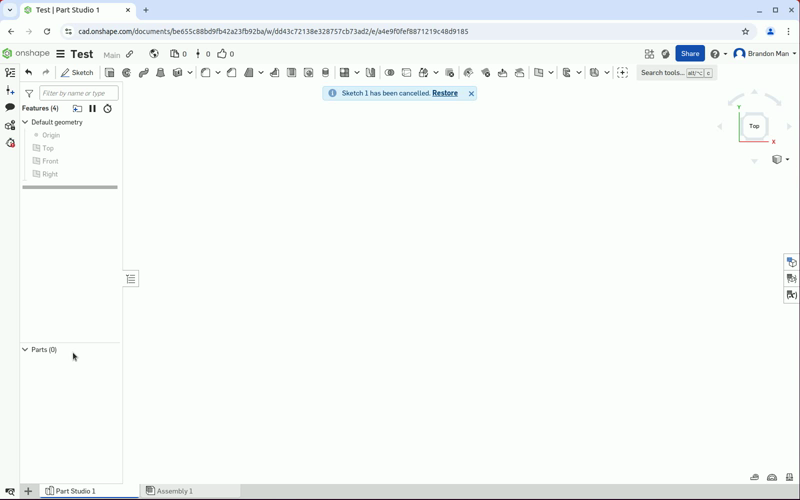
key(shift+p)
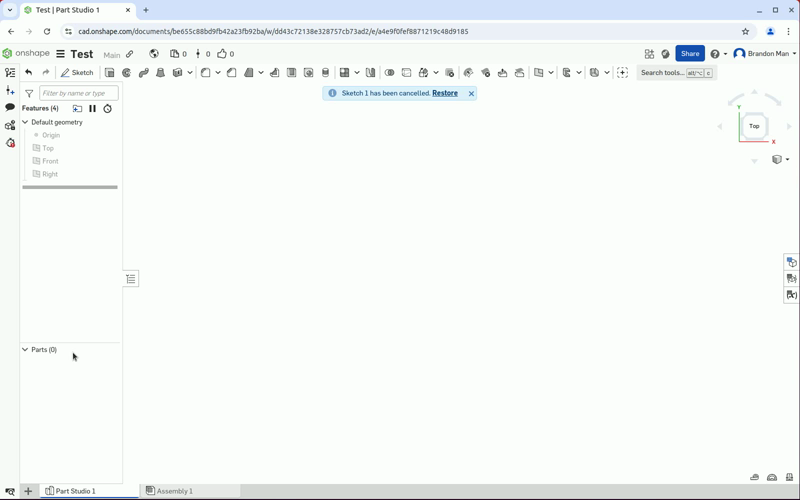
key(space)
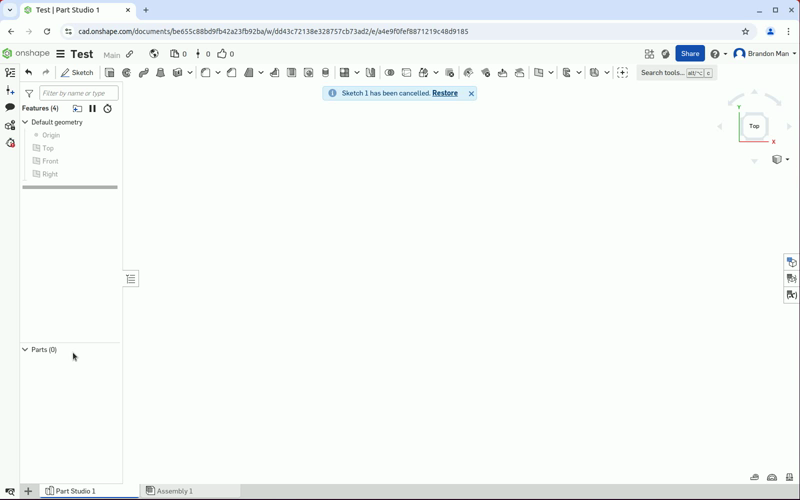
key_down(shift)
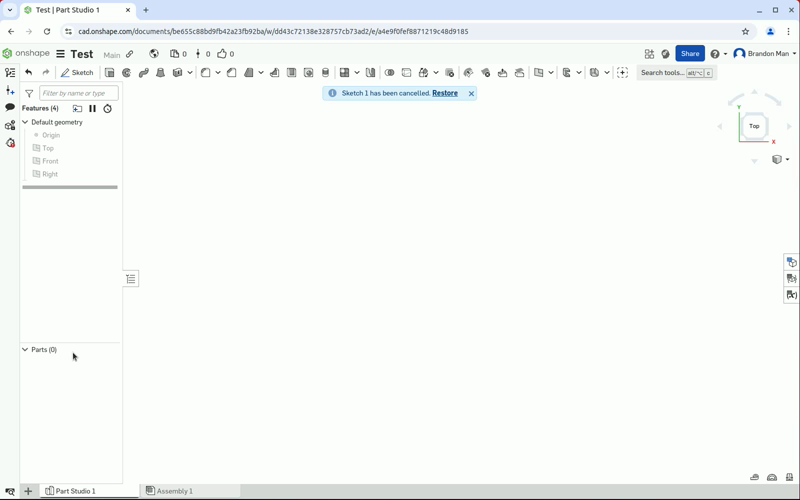
key(up)
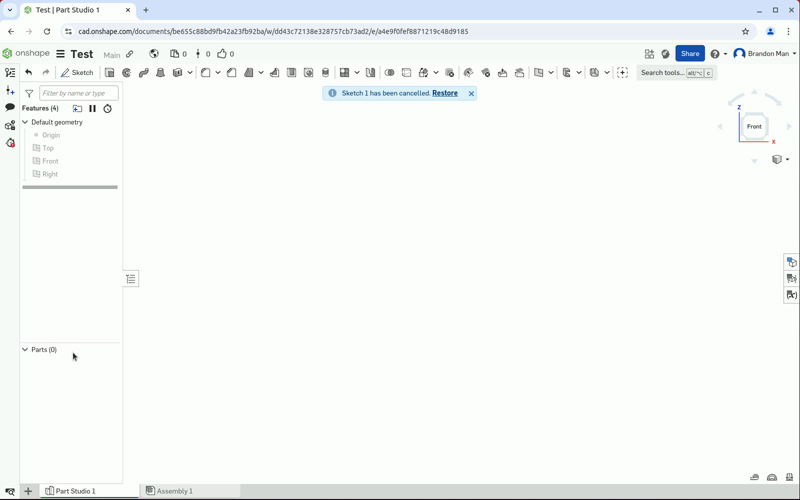
key_up(shift)
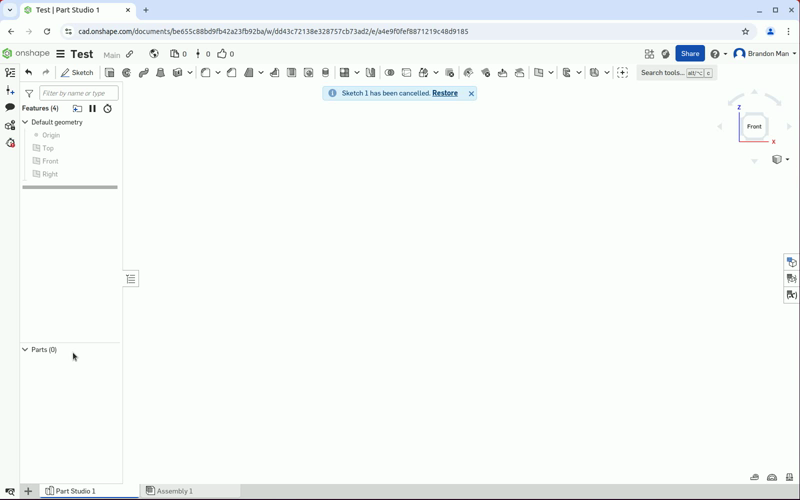
mouse_move(73, 352)
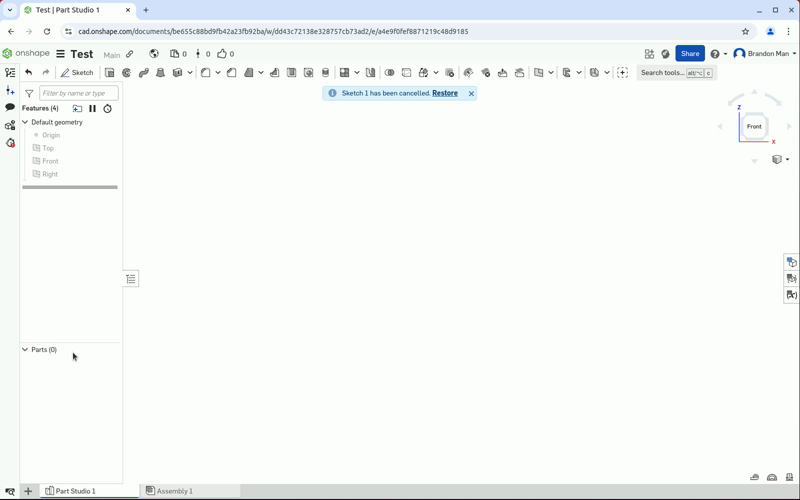
key(shift+y)
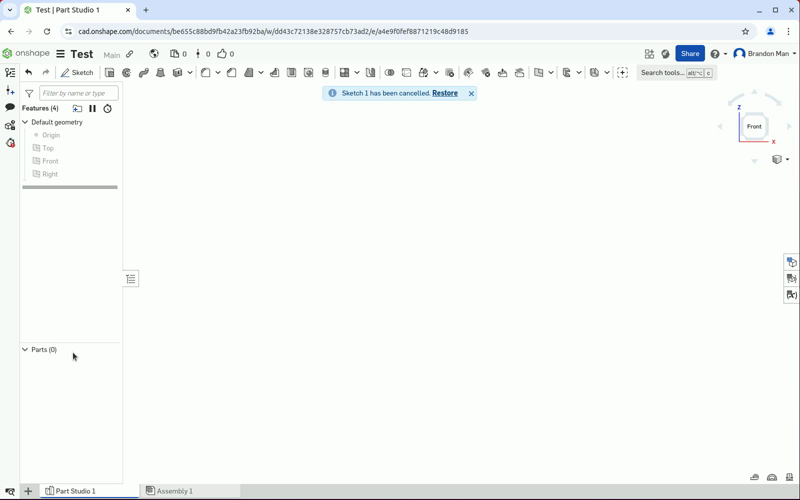
key(shift+s)
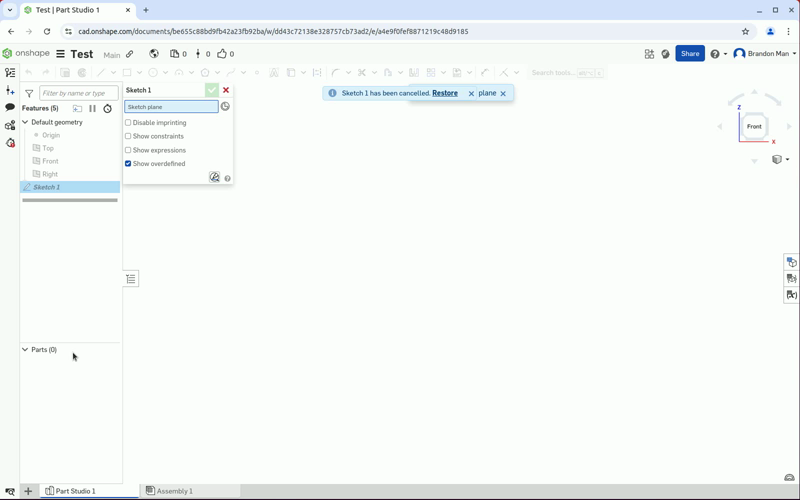
mouse_move(73, 163)
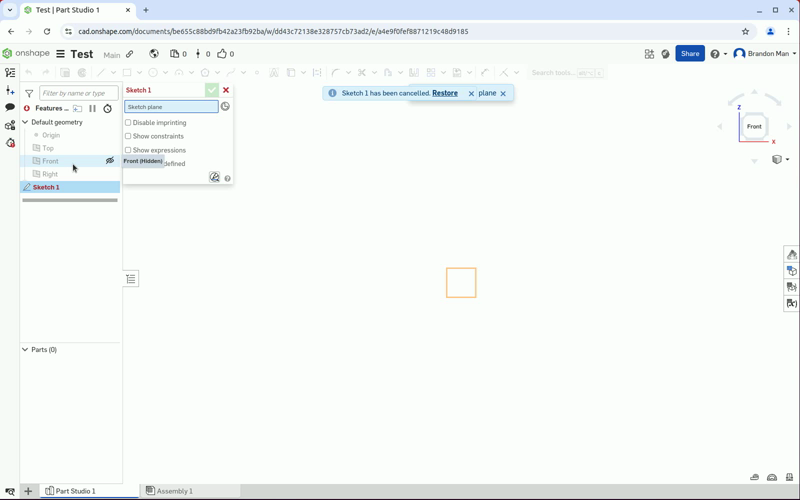
click(73, 163)
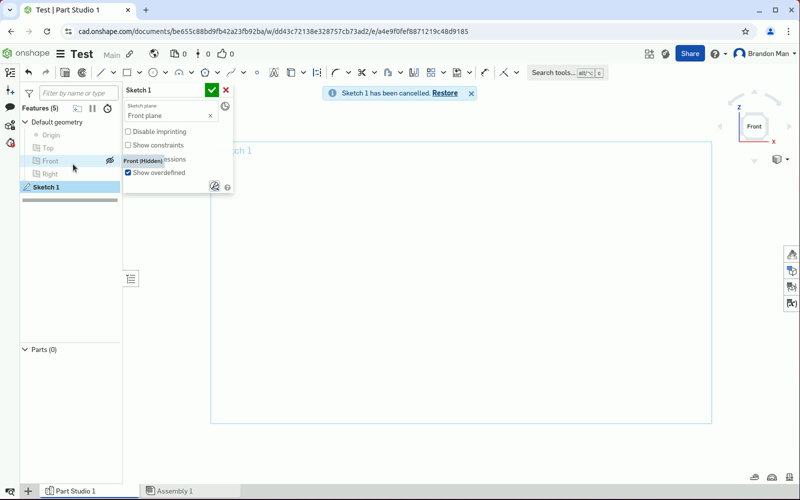
mouse_move(73, 352)
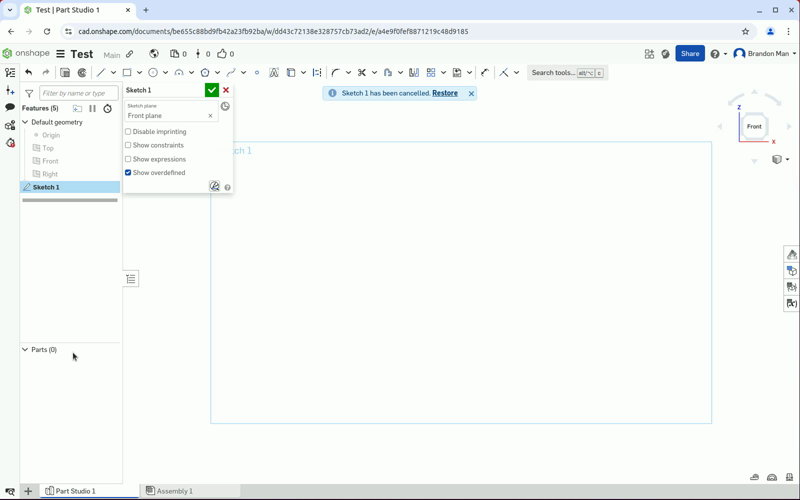
key(y)
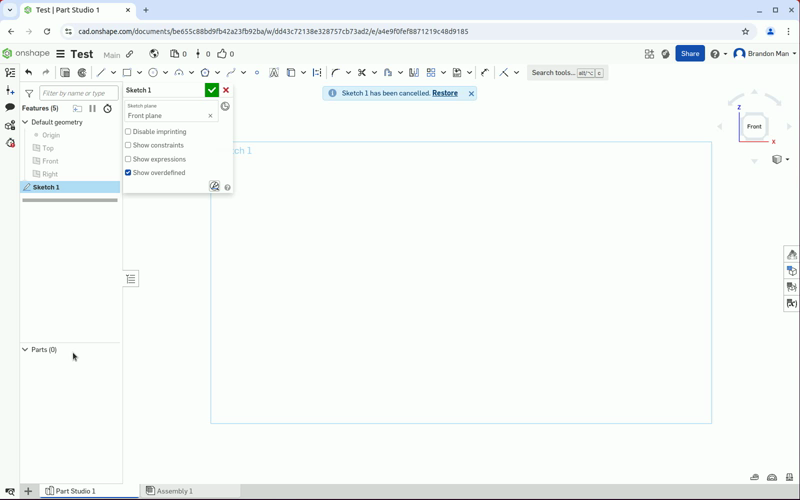
key(l)
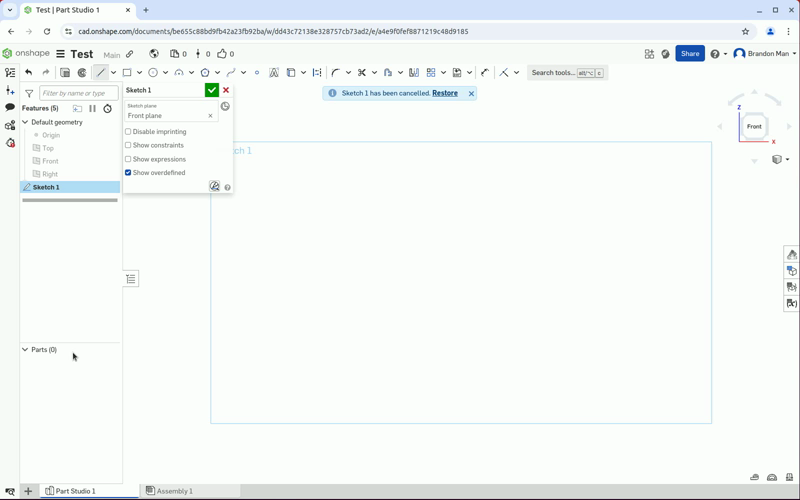
key_down(shift)
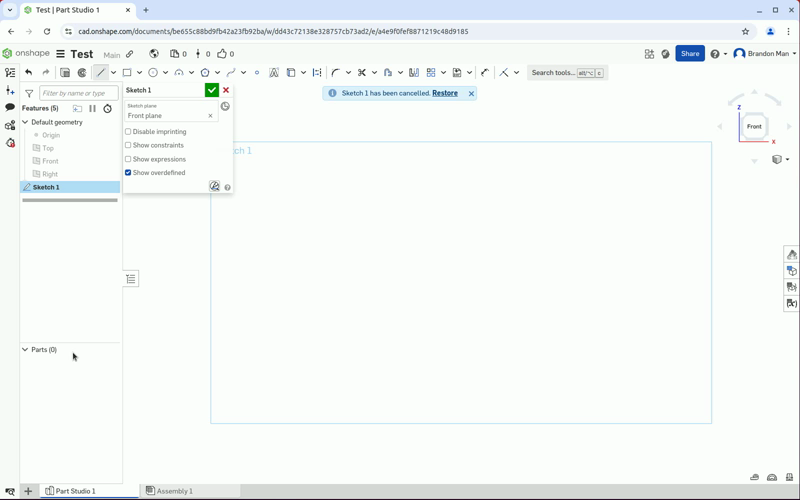
mouse_move(445, 342)
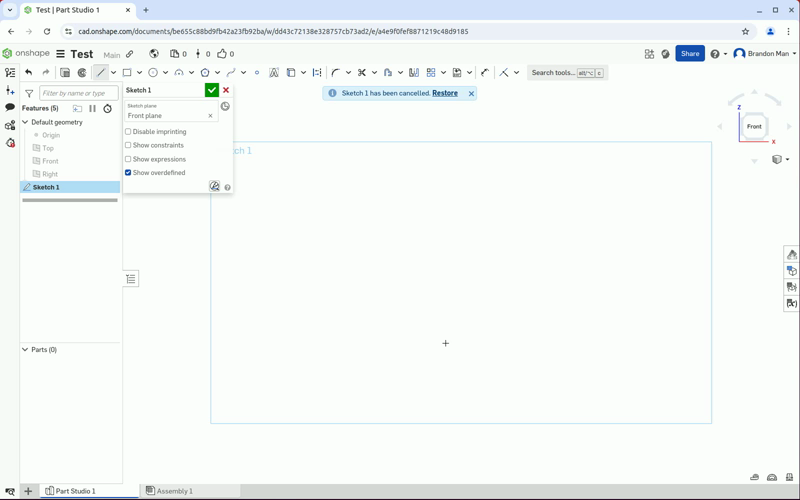
click(445, 342)
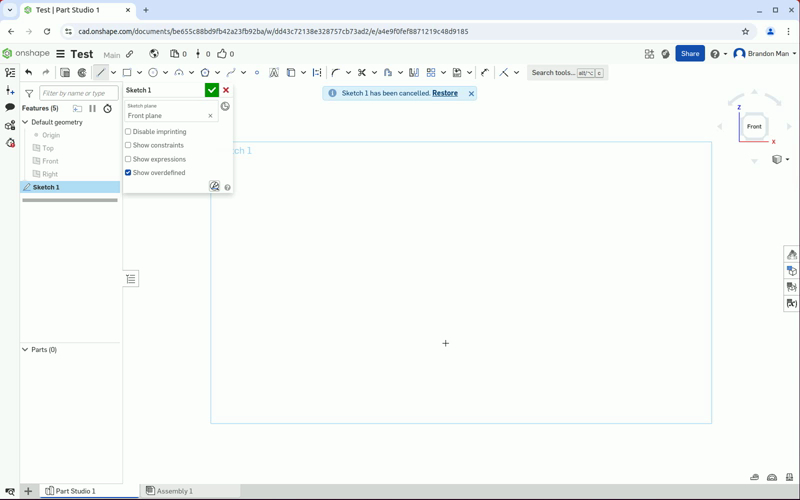
key_up(shift)
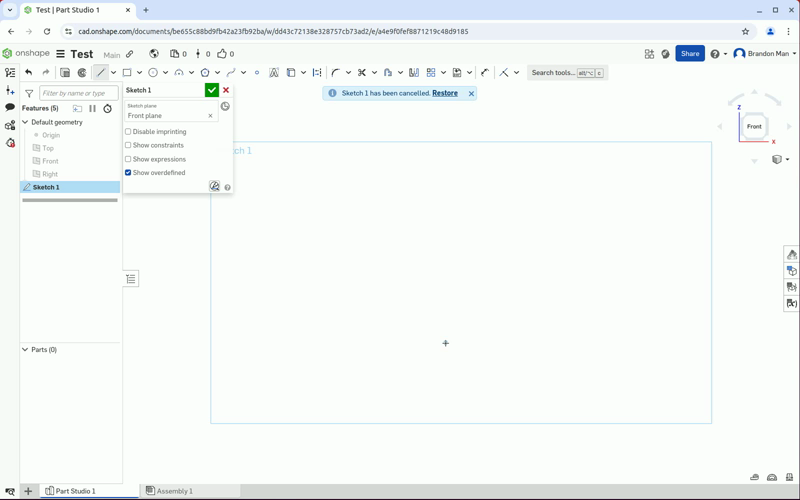
key_down(shift)
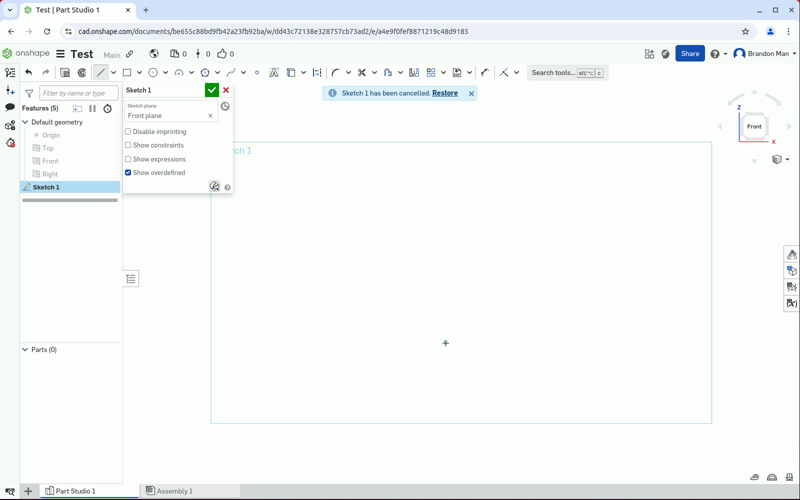
mouse_move(573, 282)
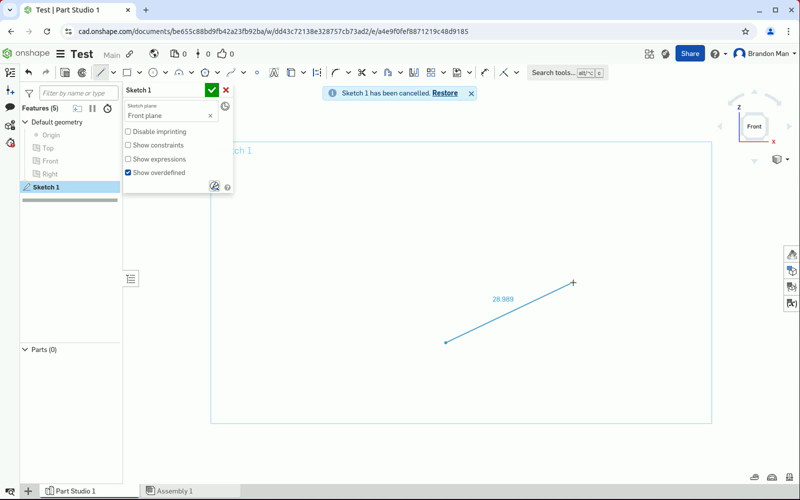
click(573, 282)
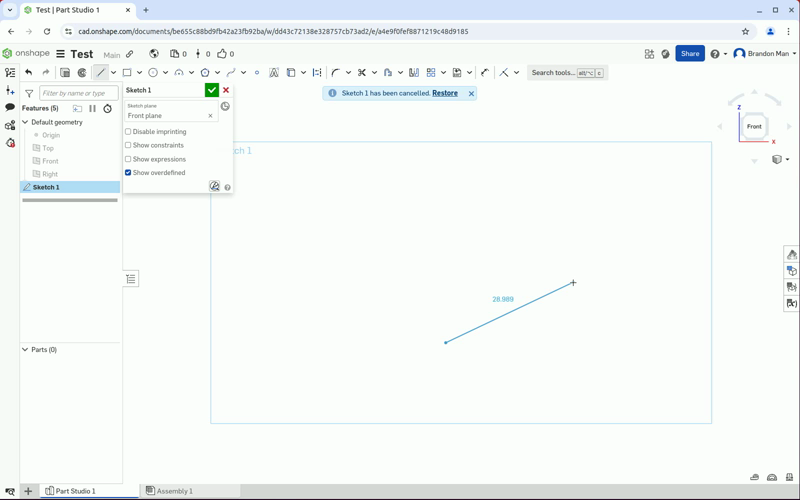
key_up(shift)
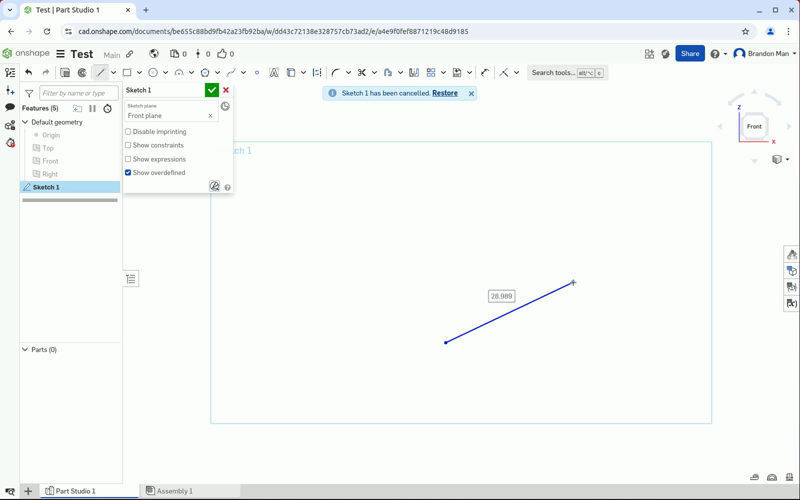
key_down(shift)
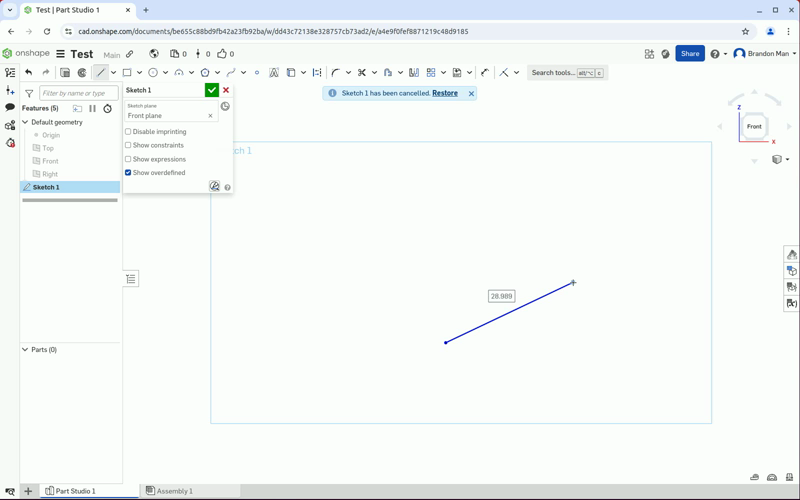
mouse_move(510, 282)
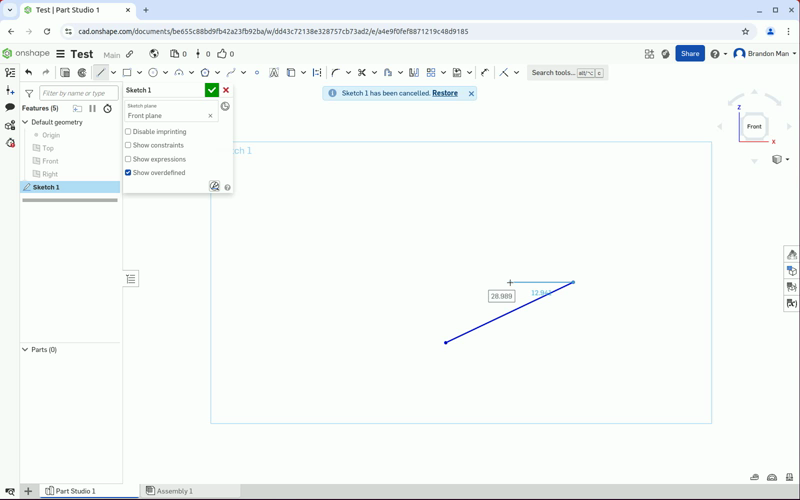
click(510, 282)
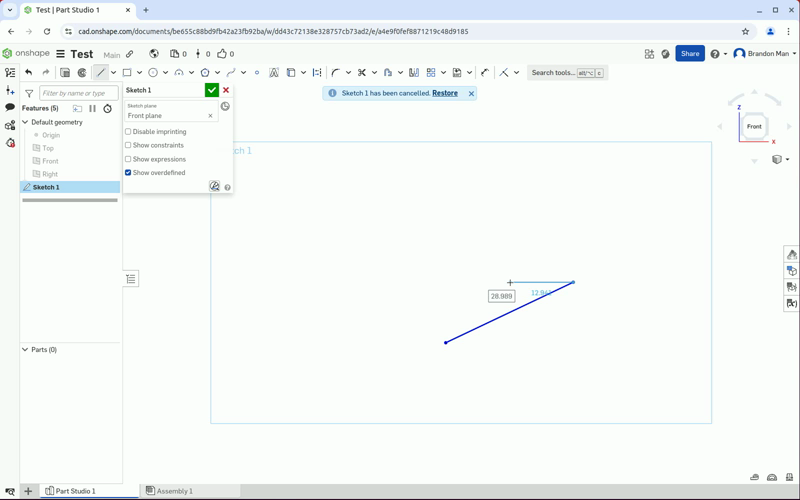
key_up(shift)
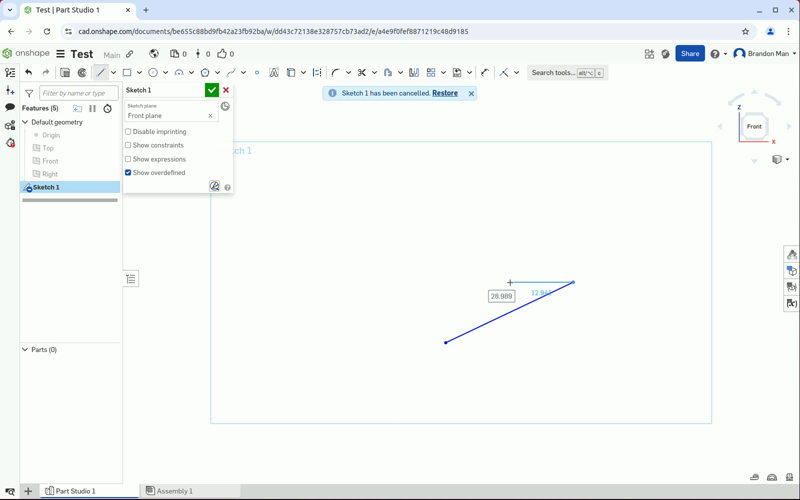
key_down(shift)
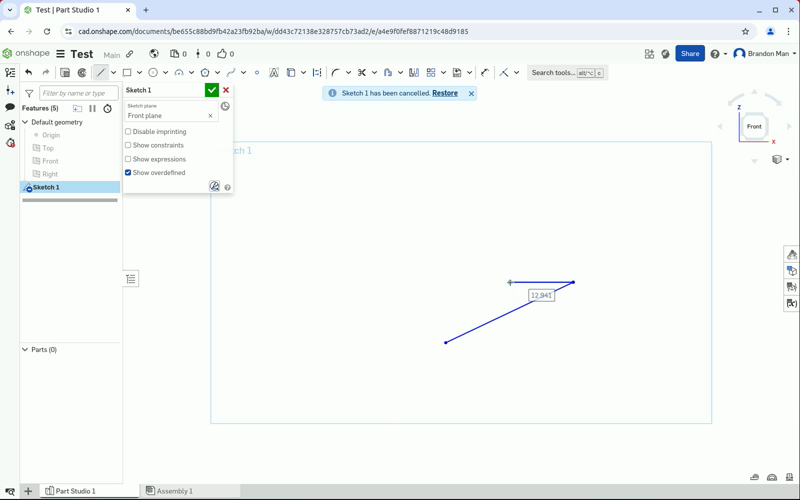
mouse_move(540, 282)
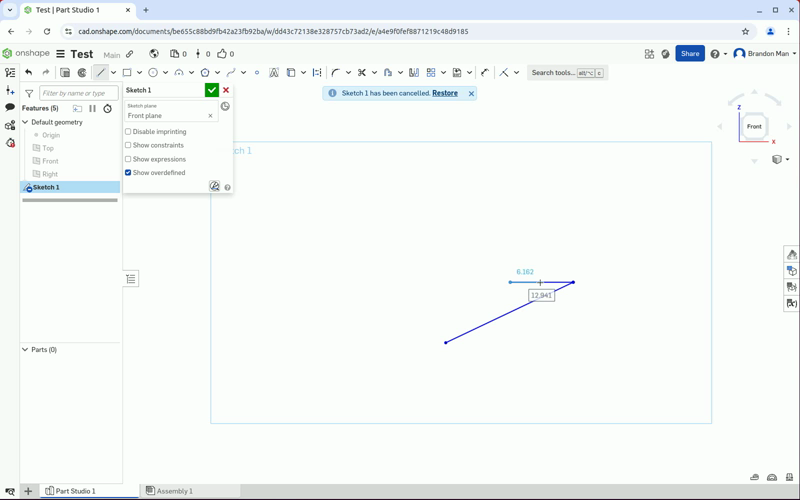
mouse_move(510, 298)
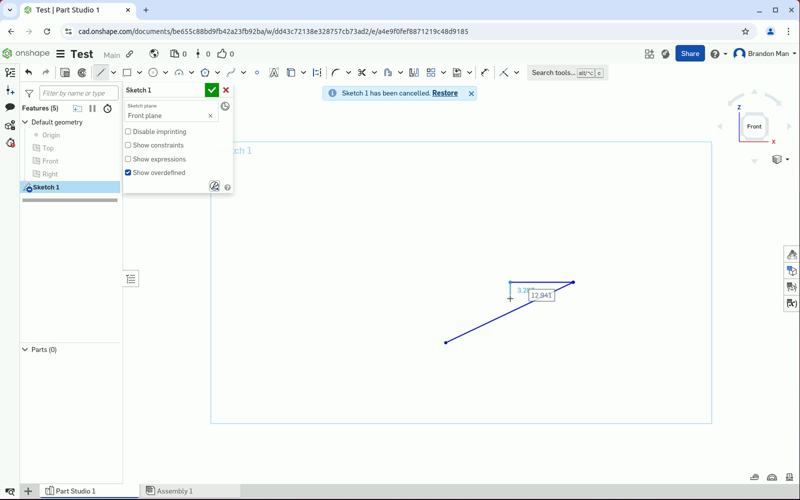
click(510, 298)
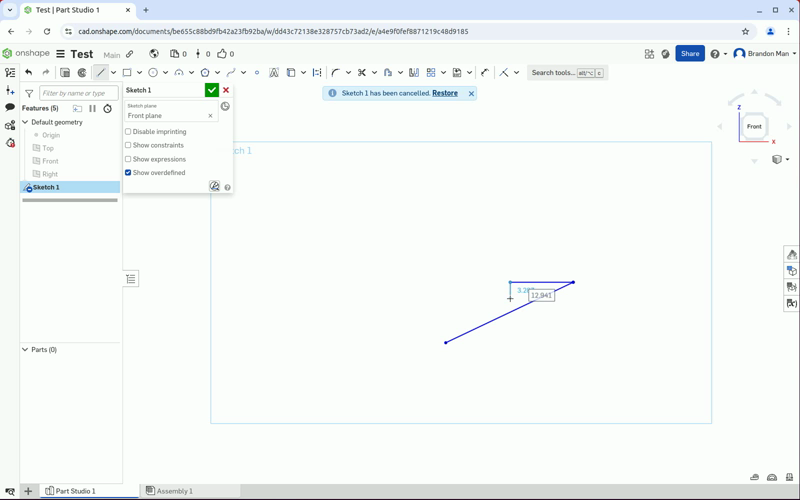
key_up(shift)
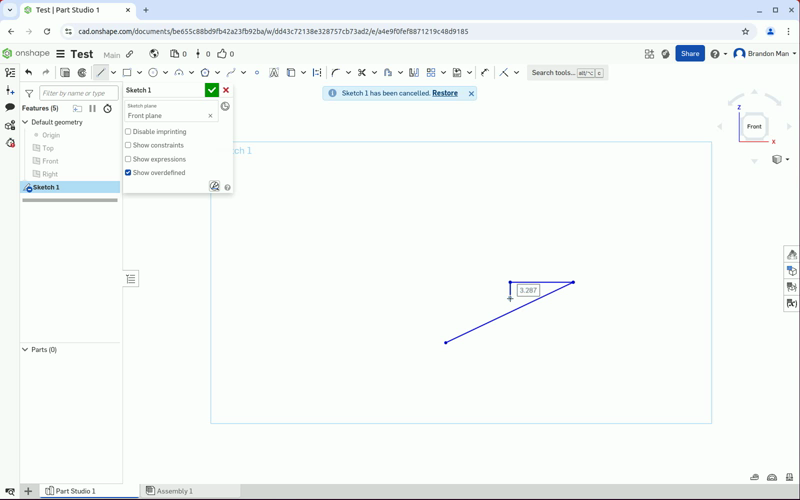
key_down(shift)
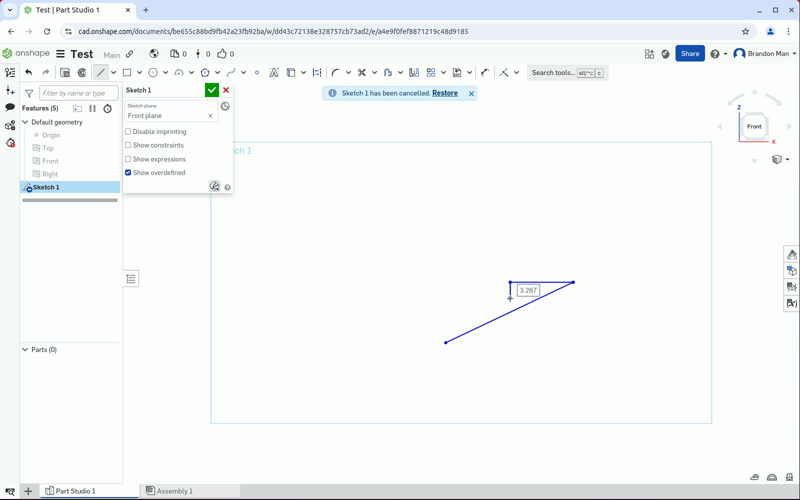
mouse_move(540, 298)
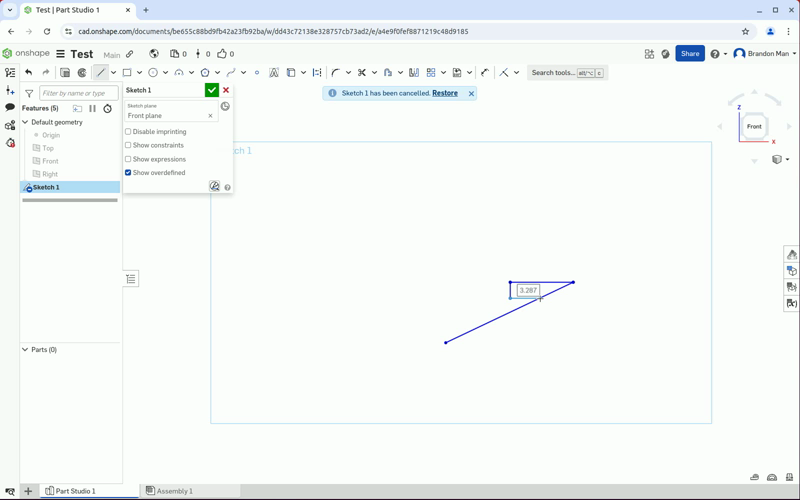
mouse_move(484, 298)
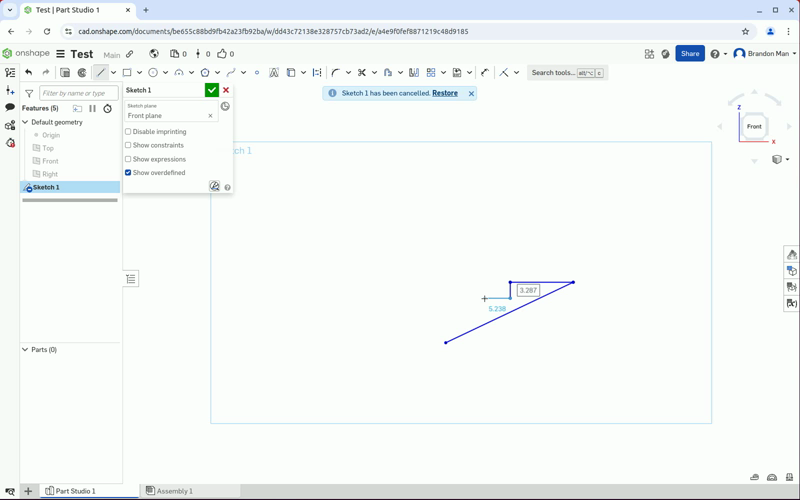
click(484, 298)
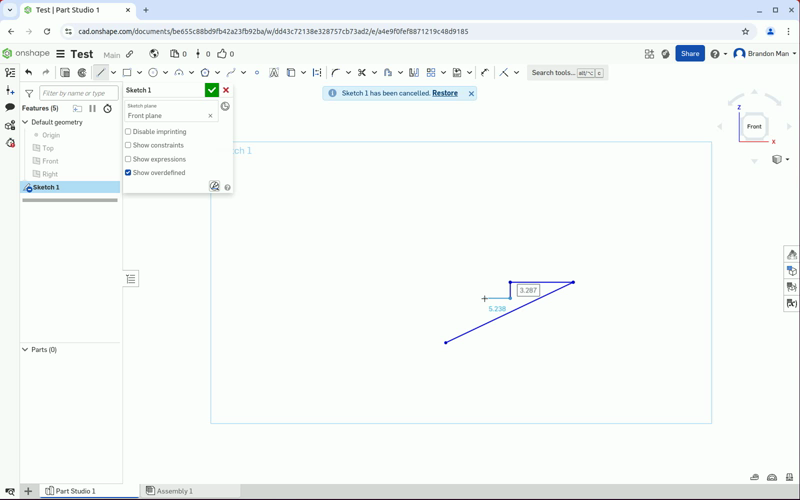
key_up(shift)
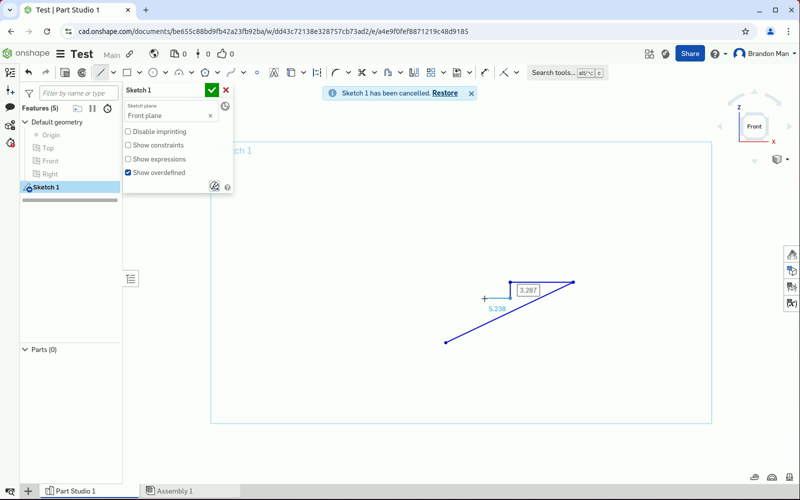
key_down(shift)
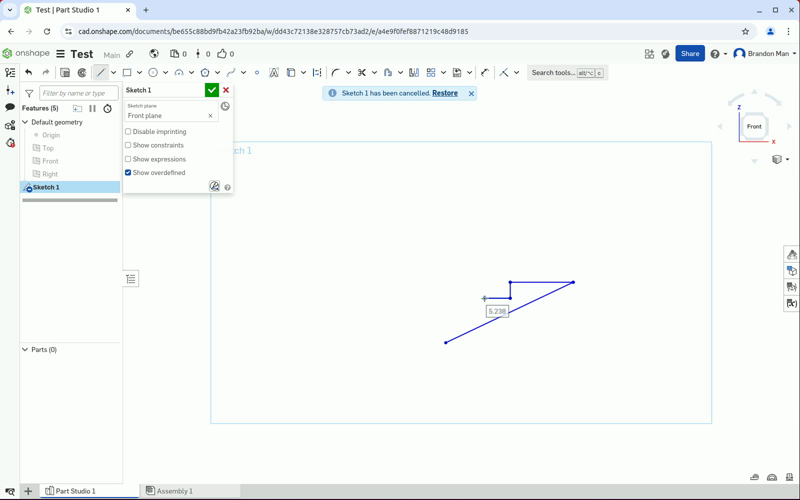
mouse_move(514, 298)
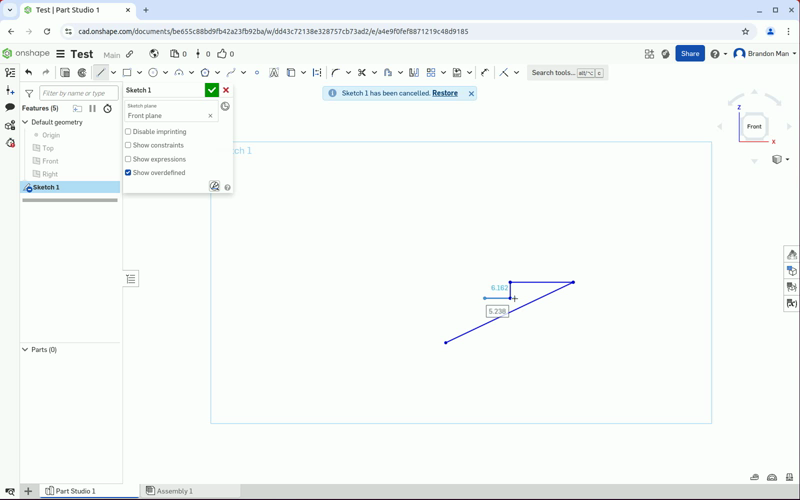
mouse_move(484, 313)
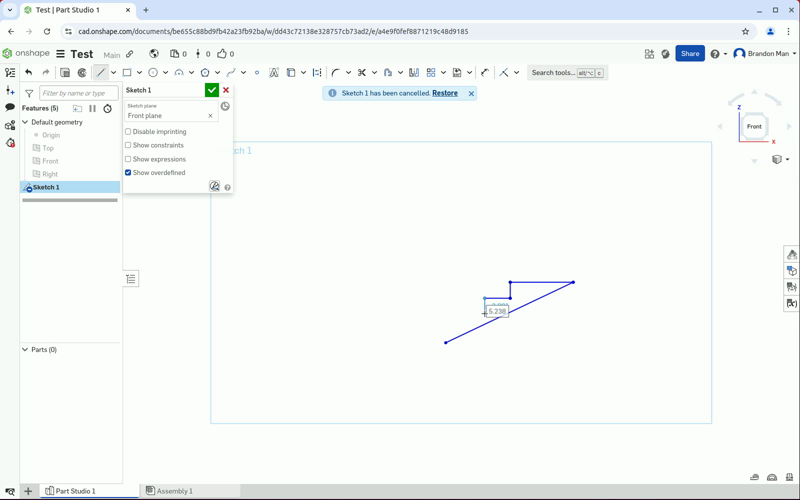
click(484, 313)
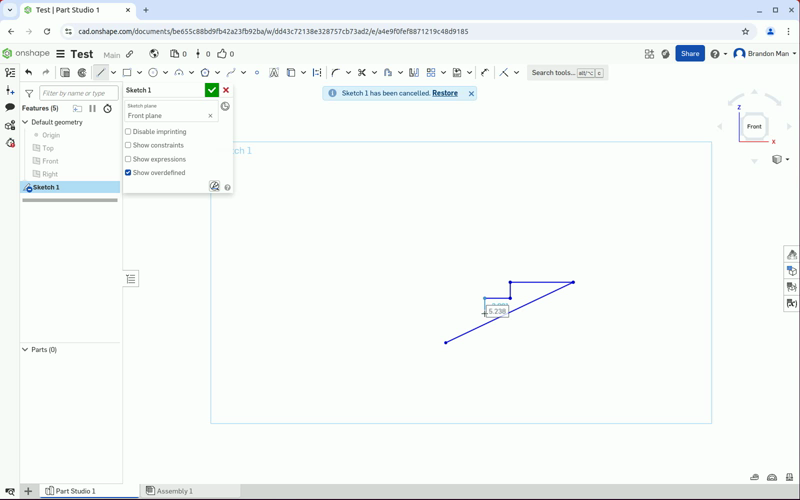
key_up(shift)
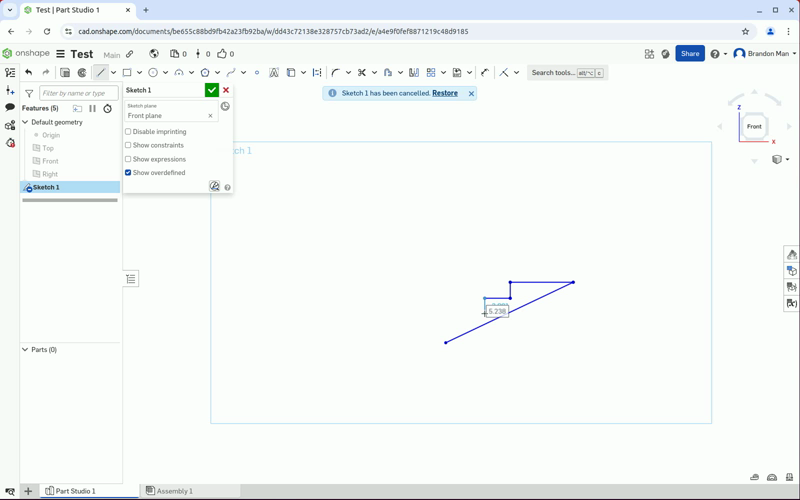
key_down(shift)
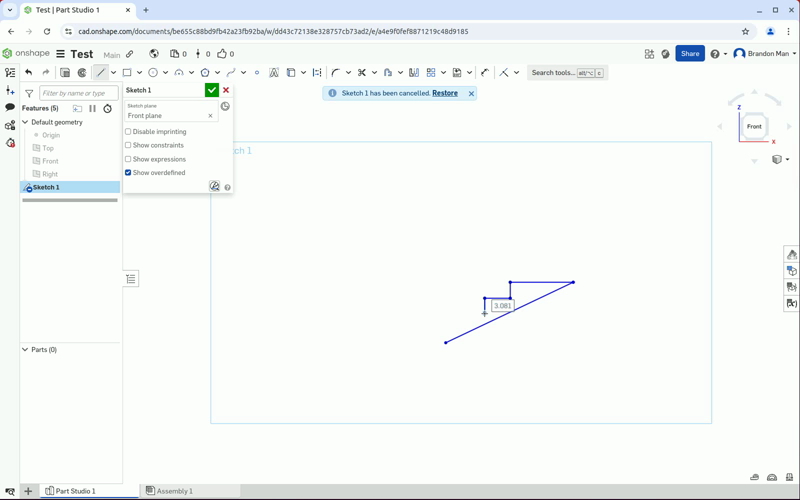
mouse_move(514, 313)
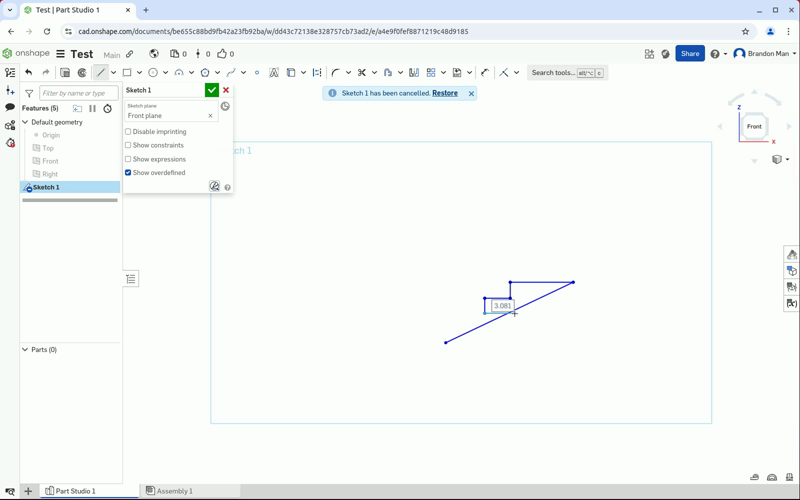
mouse_move(460, 313)
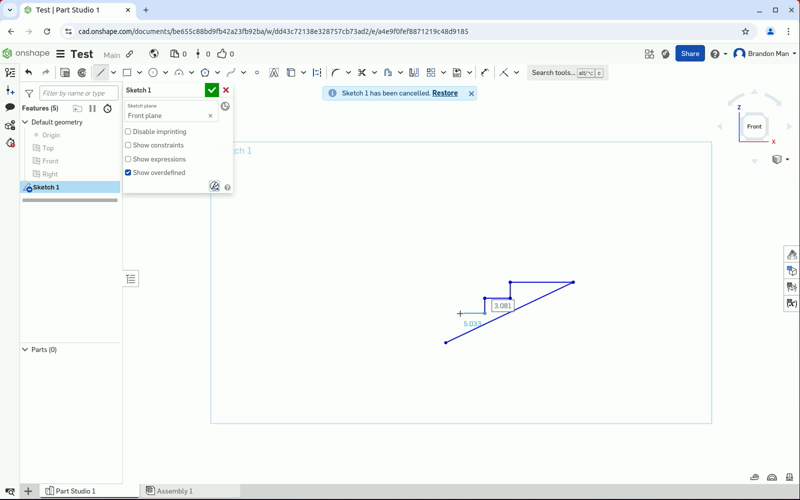
click(460, 313)
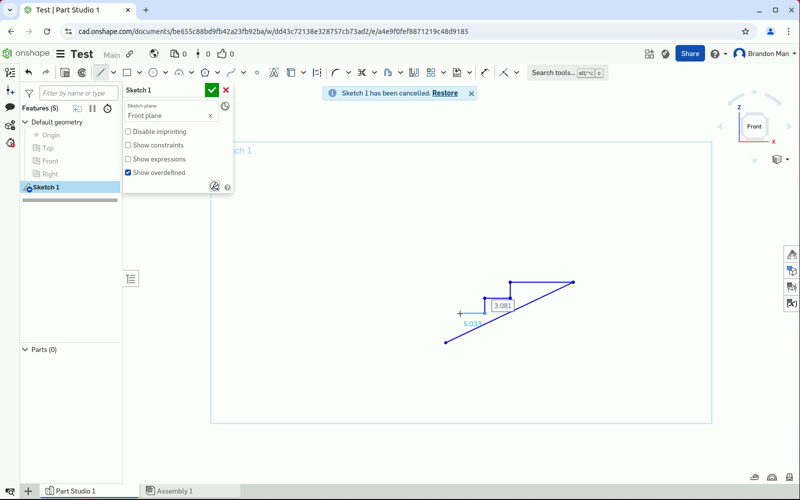
key_up(shift)
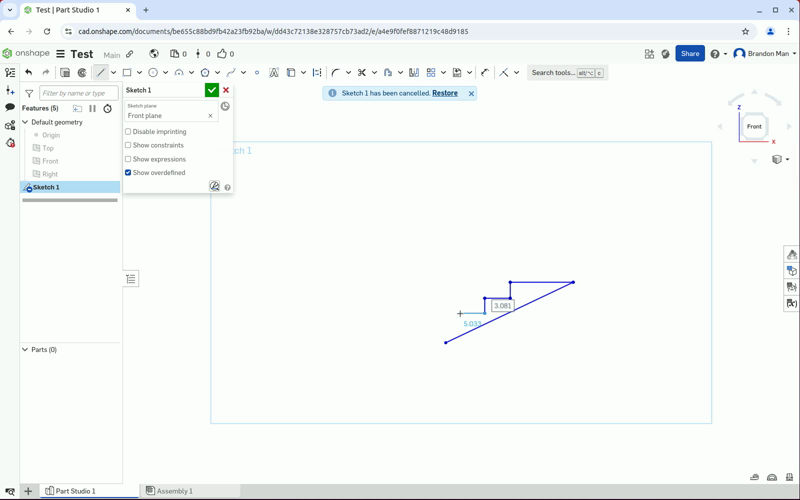
key_down(shift)
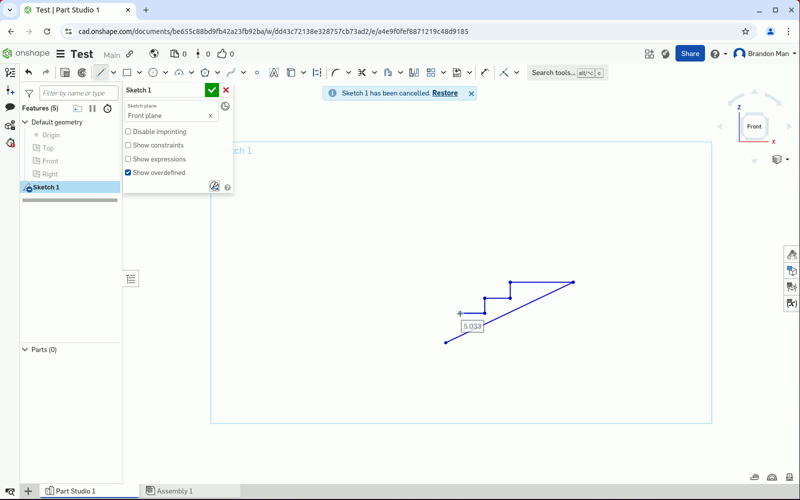
mouse_move(490, 313)
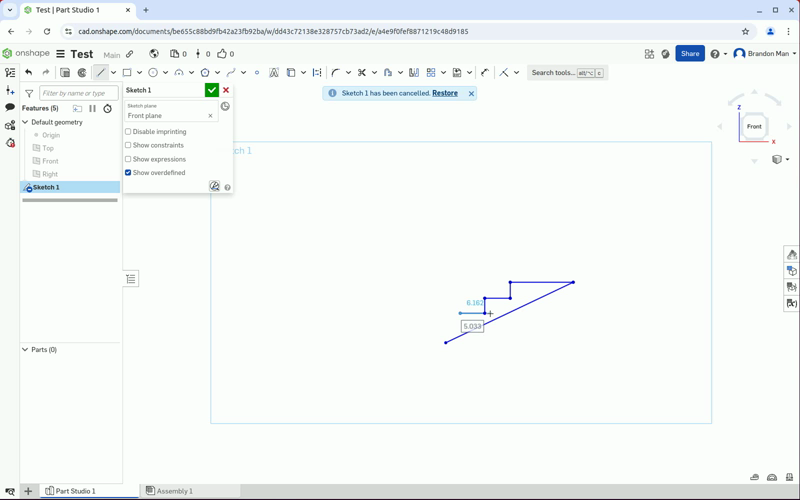
mouse_move(460, 326)
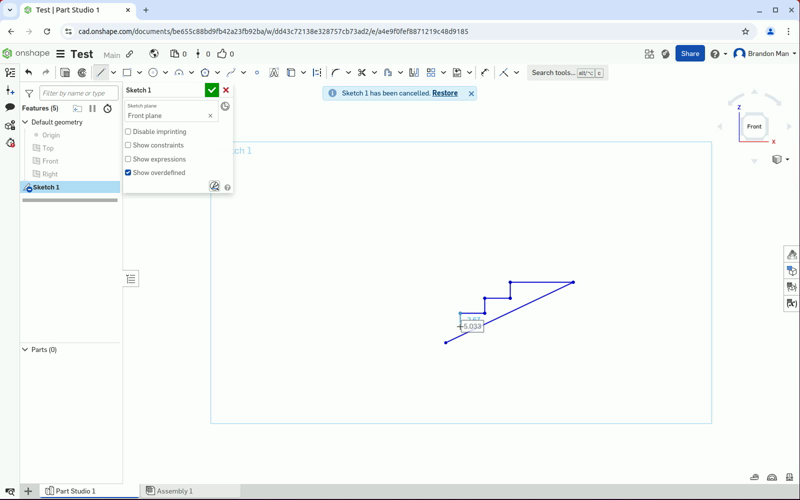
click(460, 326)
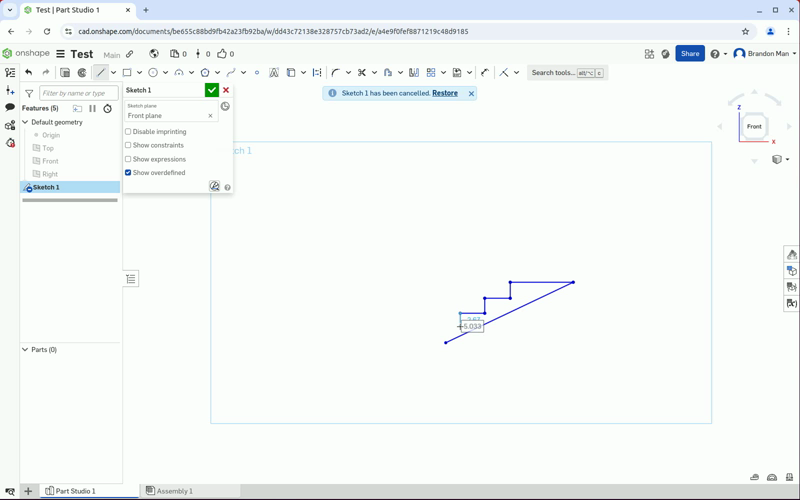
key_up(shift)
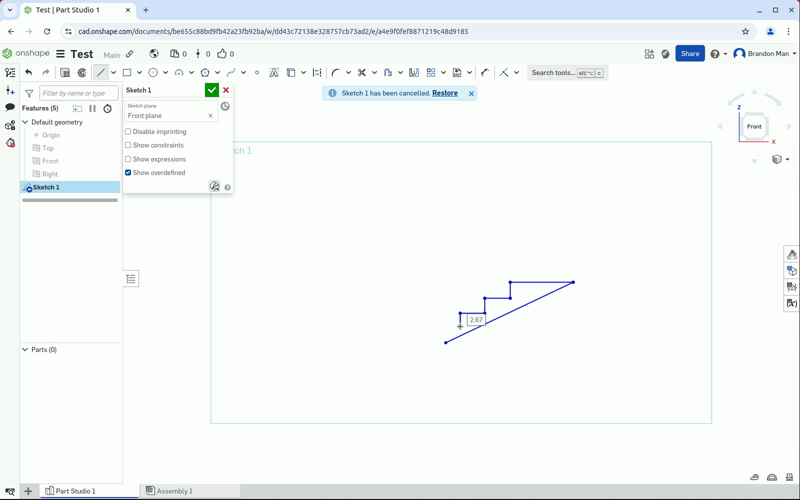
key_down(shift)
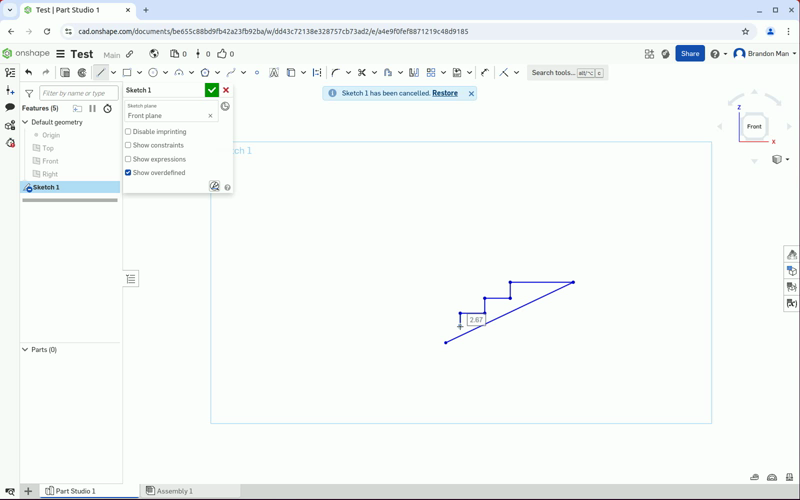
mouse_move(490, 326)
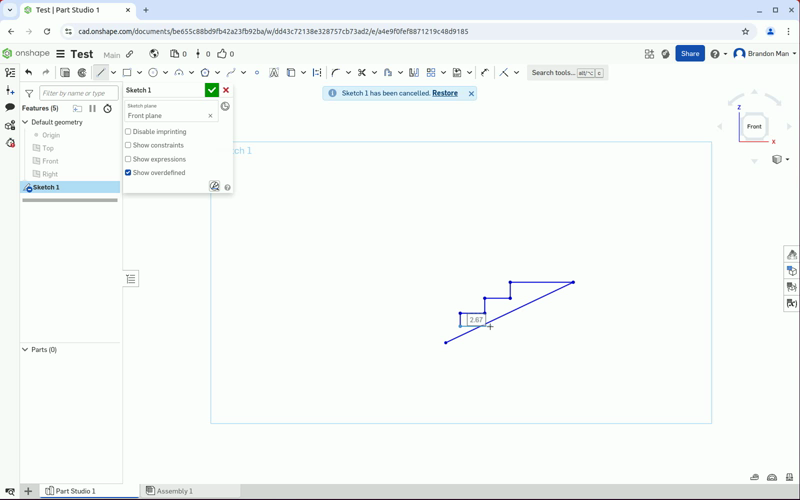
mouse_move(445, 326)
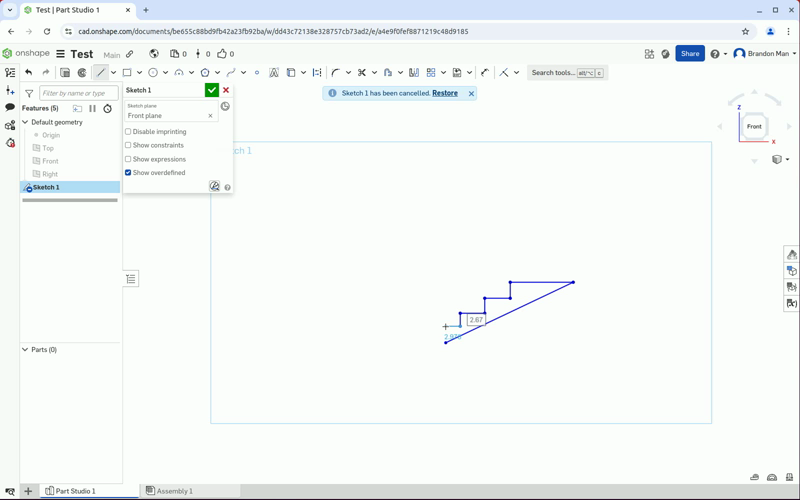
click(445, 326)
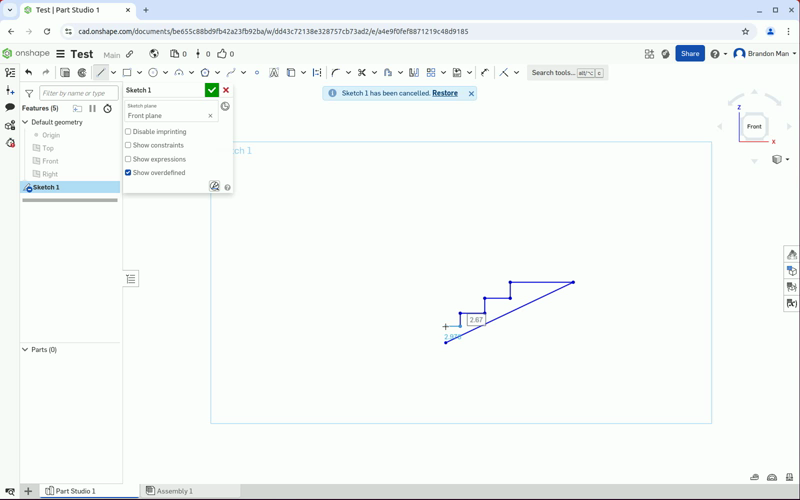
key_up(shift)
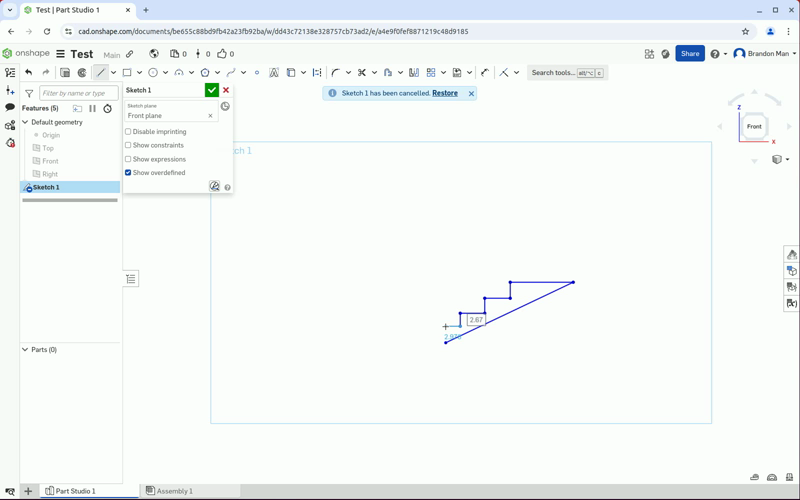
mouse_move(475, 326)
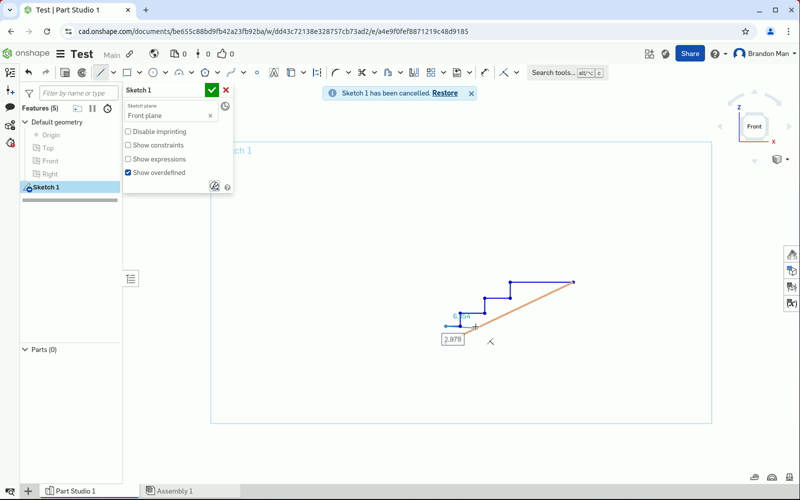
key_down(shift)
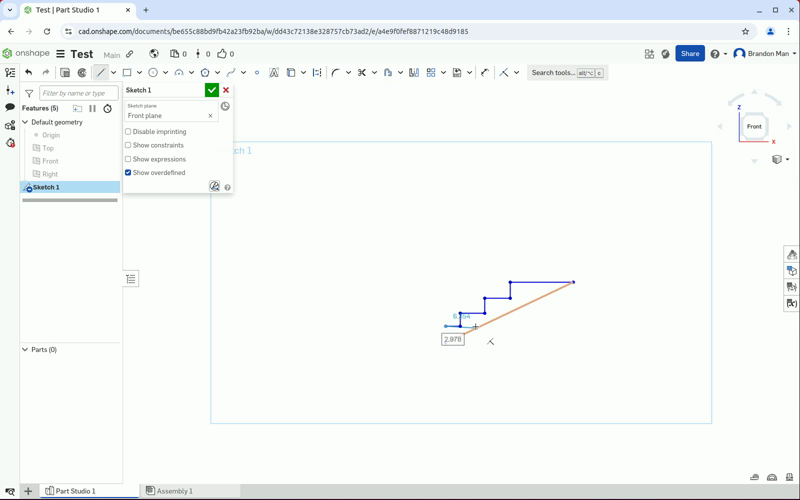
mouse_move(445, 342)
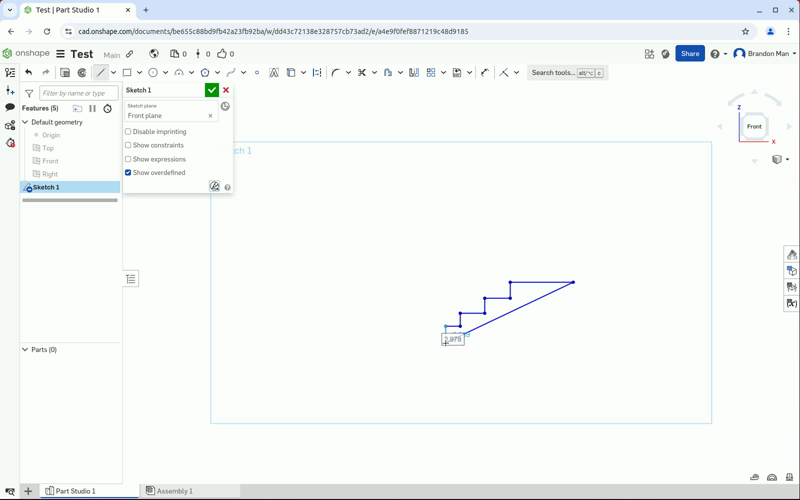
key_up(shift)
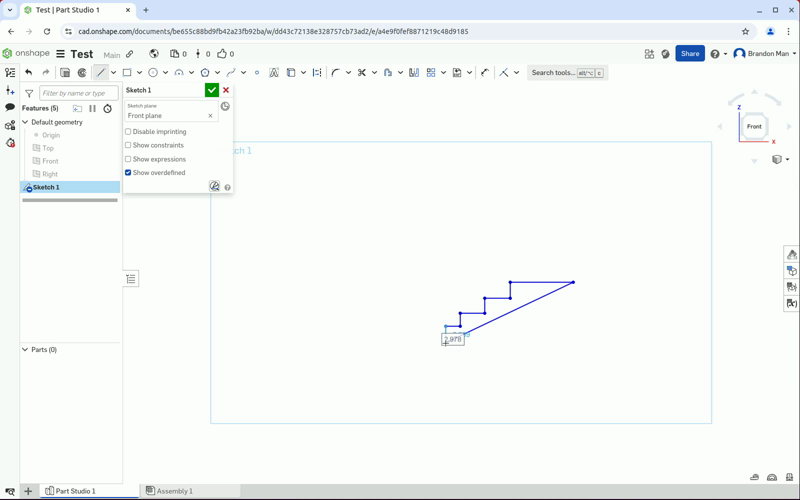
click(445, 342)
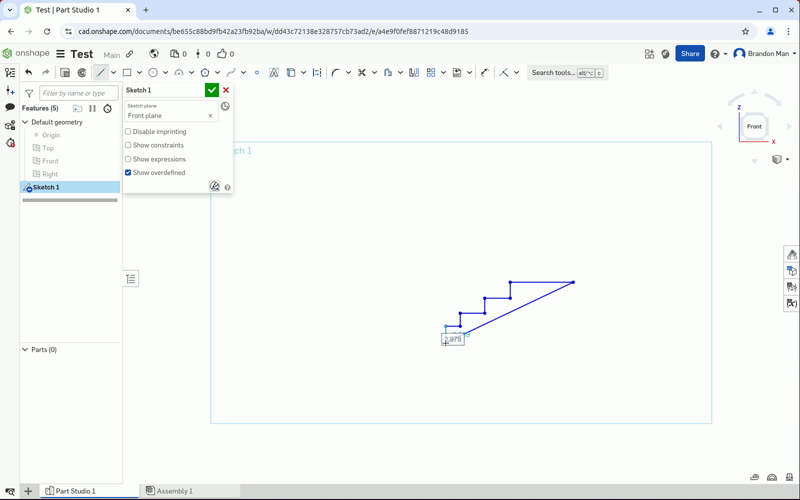
key(esc)
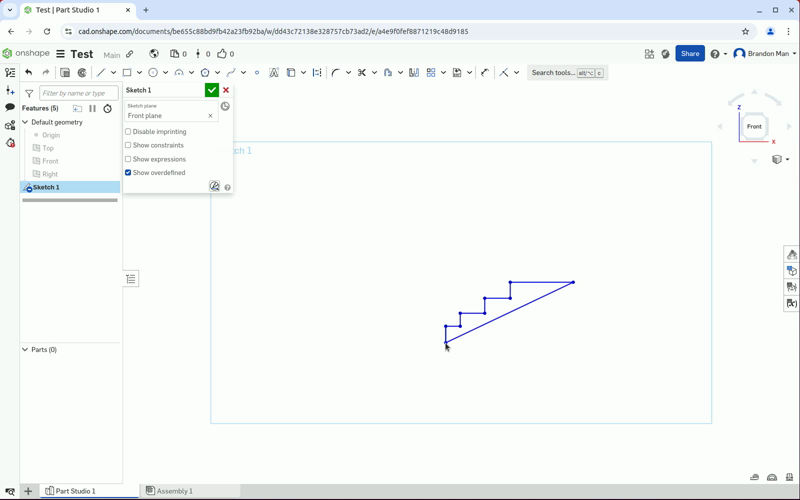
mouse_move(478, 314)
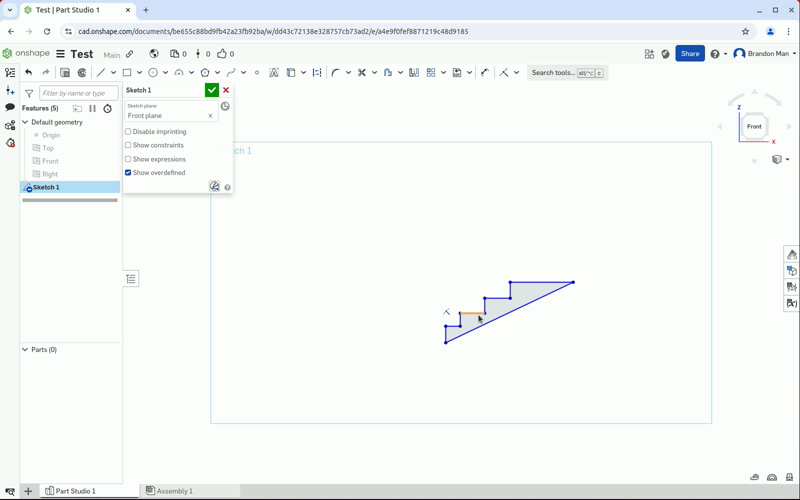
click(478, 314)
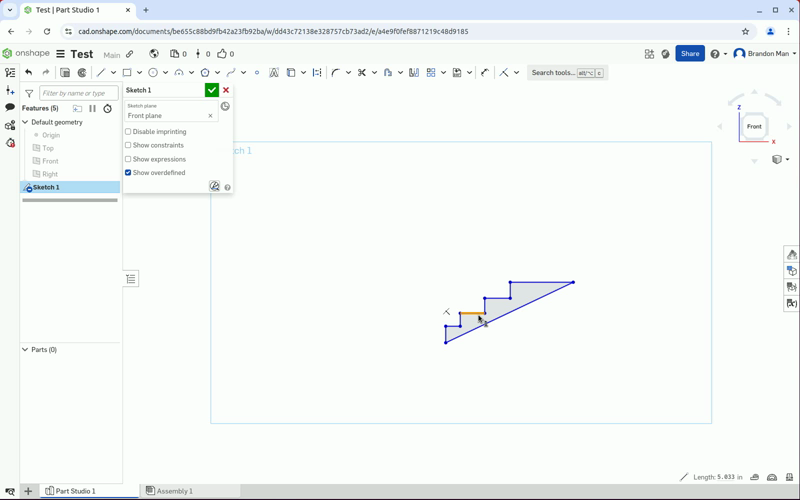
mouse_move(73, 352)
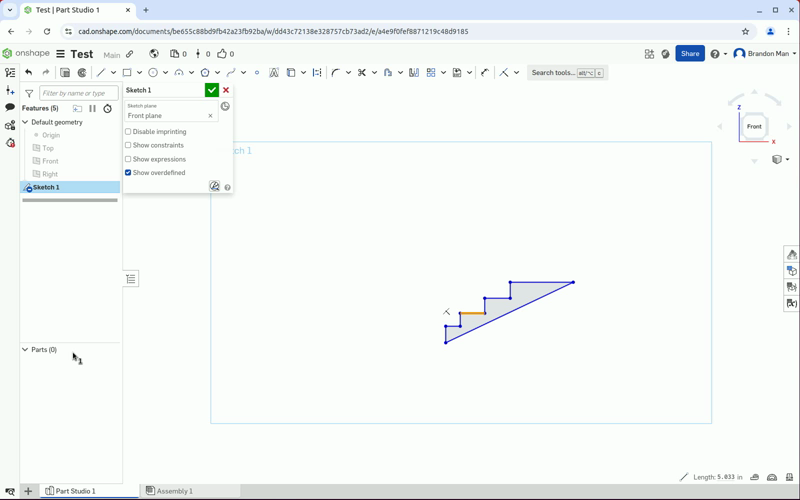
key(shift+y)
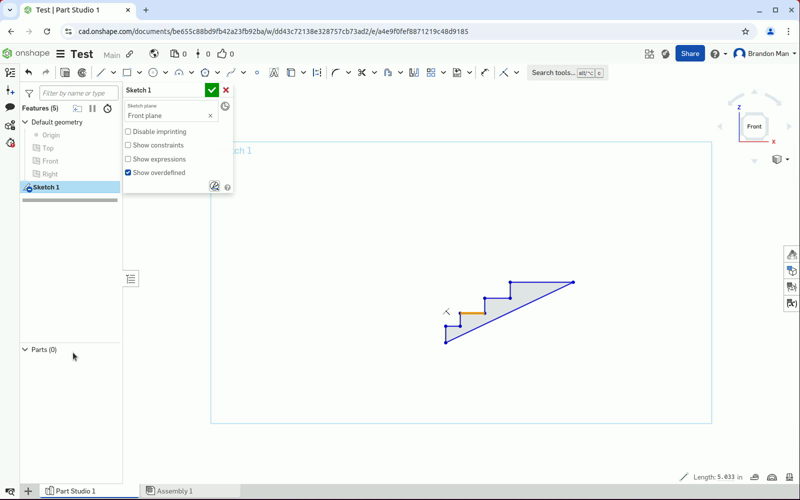
key(shift+e)
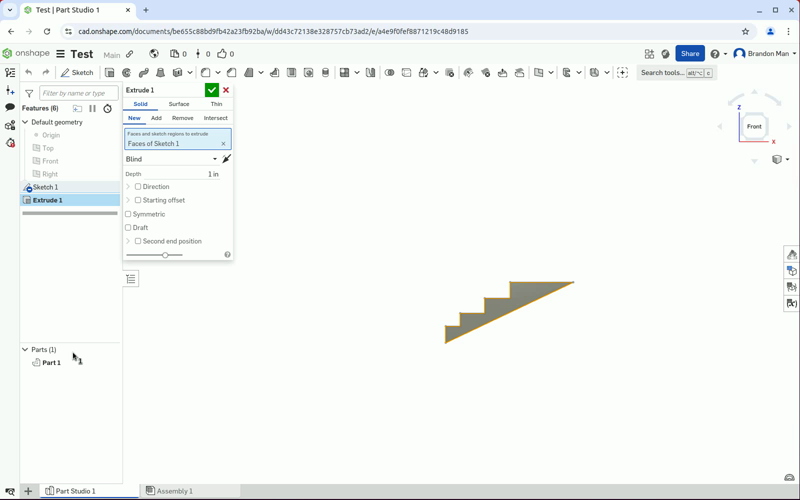
mouse_move(143, 106)
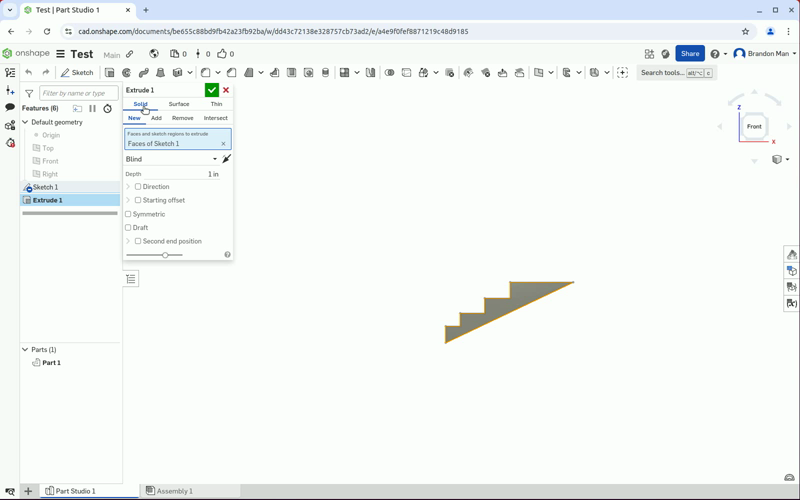
click(143, 106)
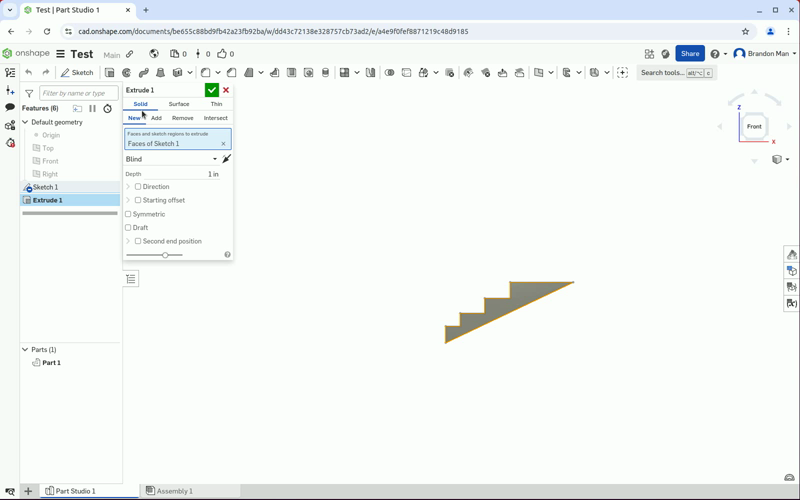
mouse_move(137, 120)
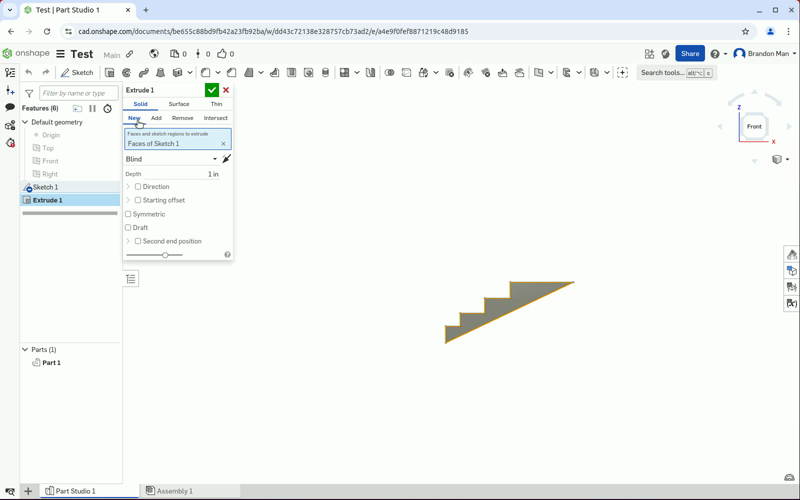
click(137, 120)
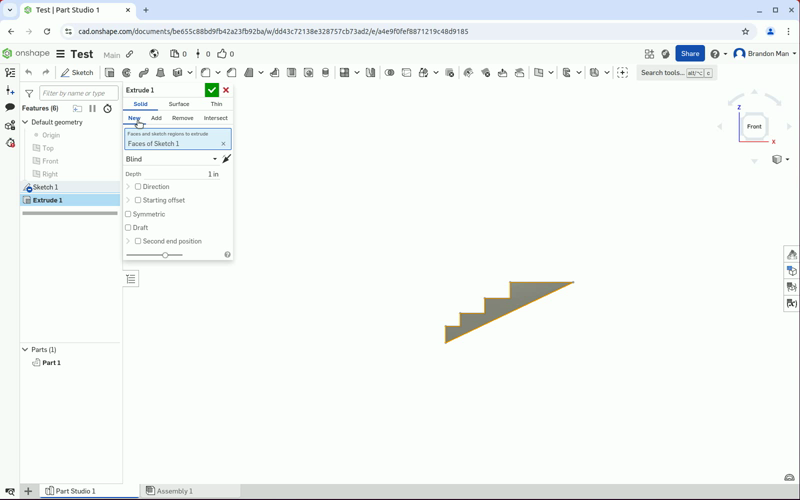
key(tab, 4)
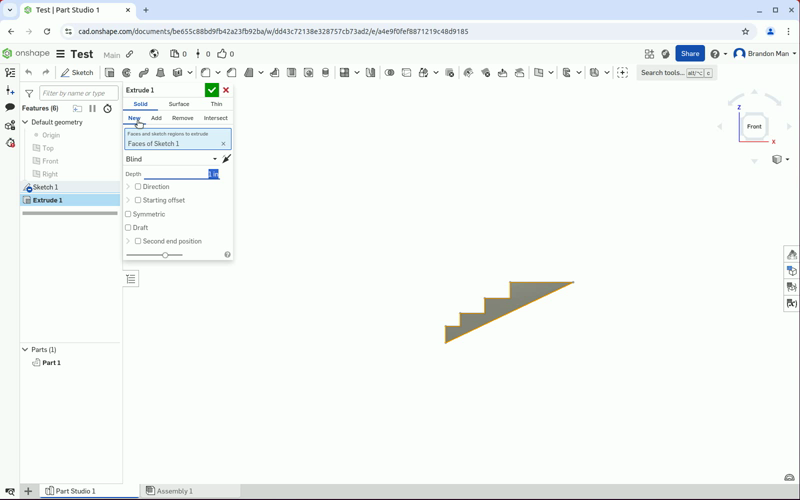
text(16.85)
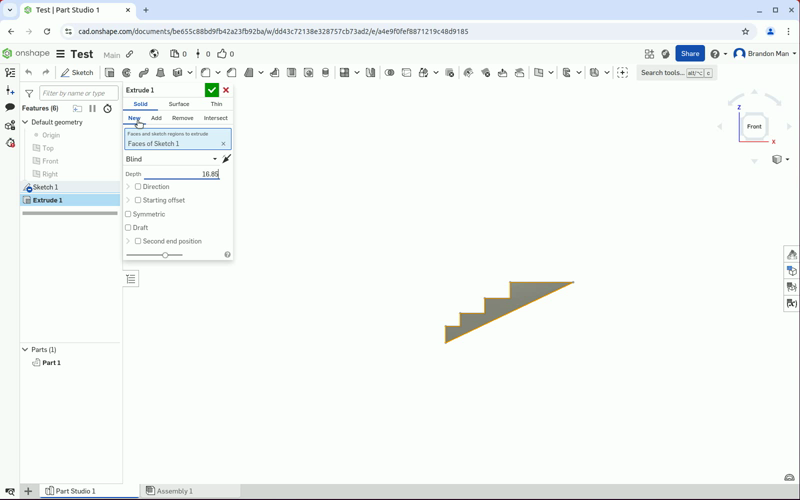
key(tab, 3)
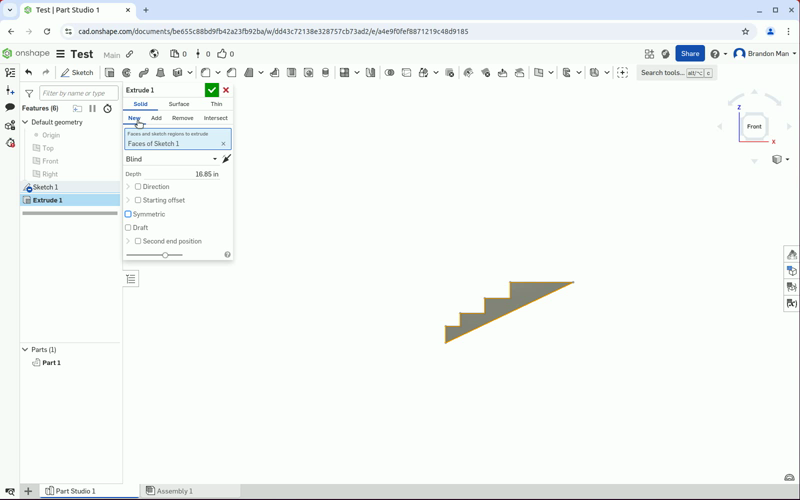
key(space)
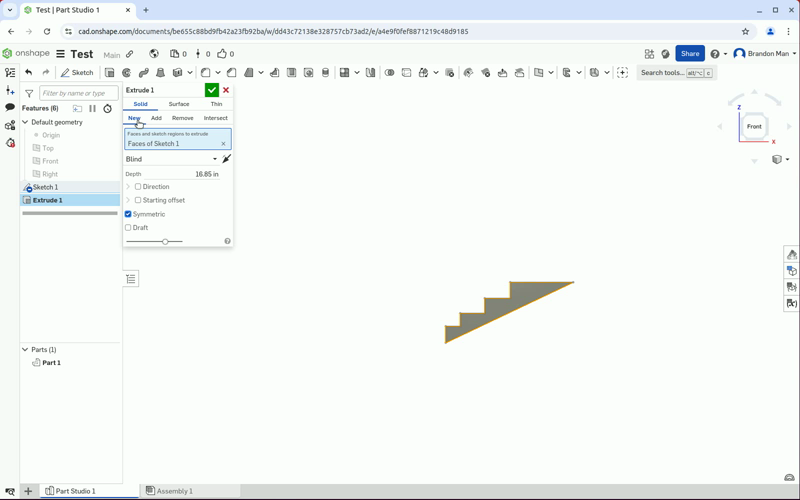
key(enter)
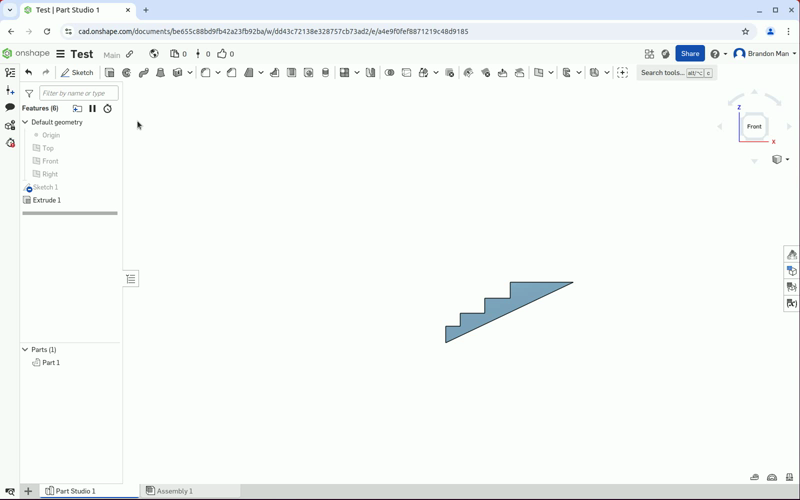
key(shift+h)
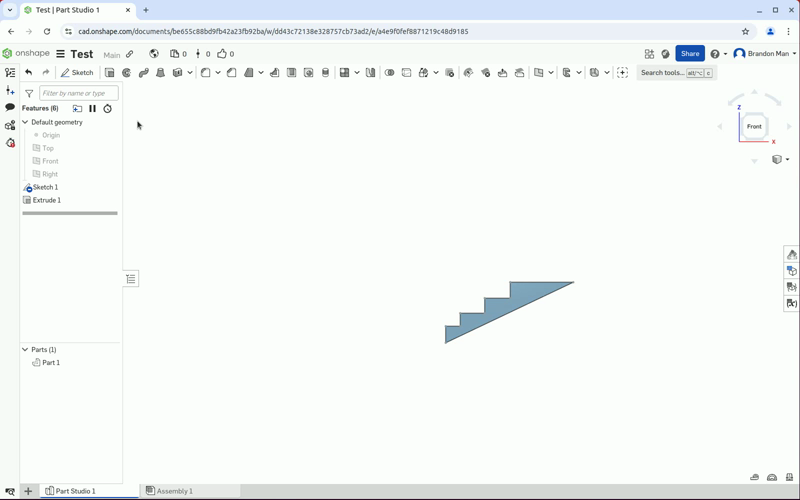
key(shift+h)
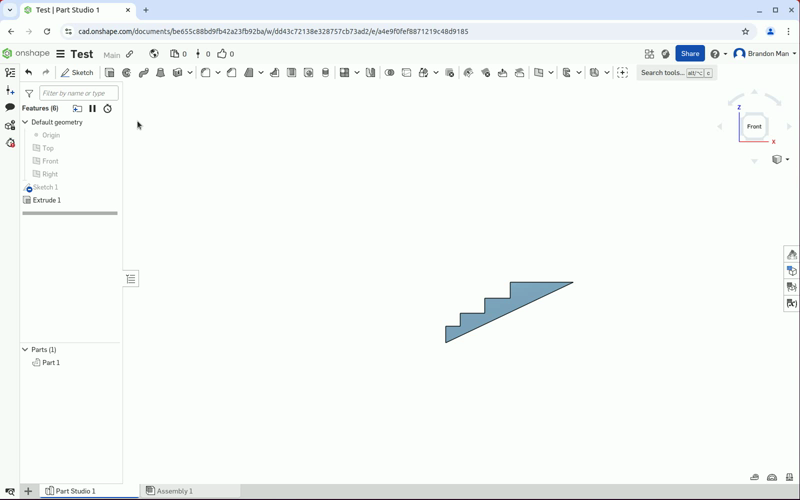
mouse_move(73, 189)
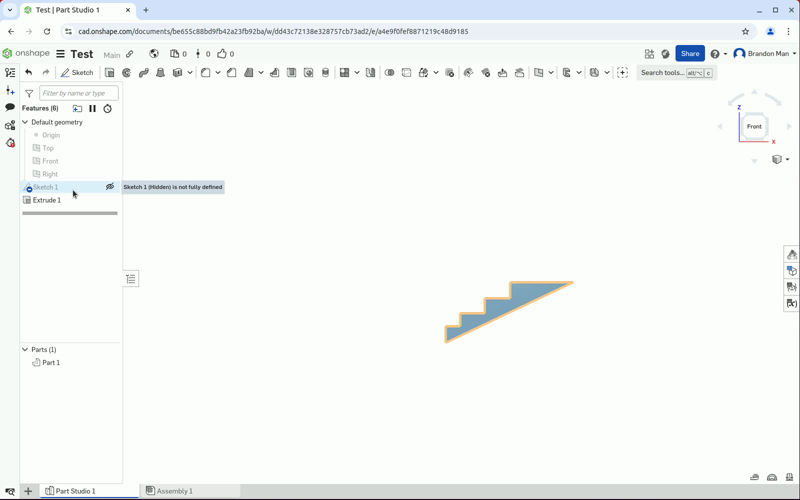
click(73, 189)
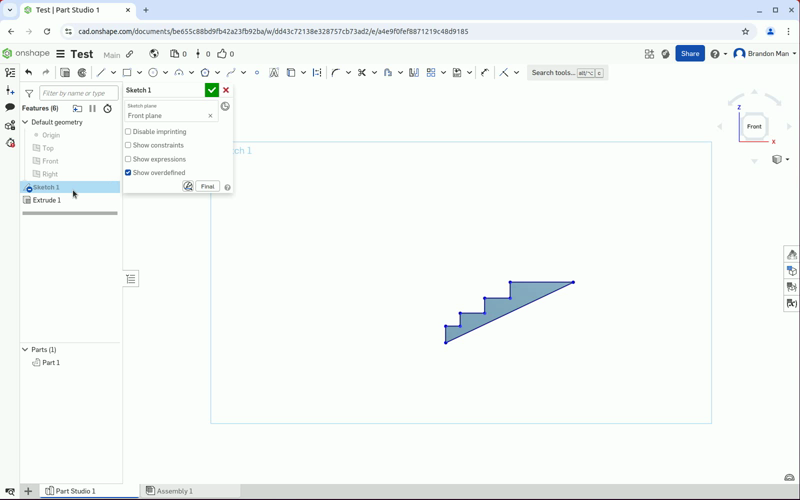
mouse_move(229, 92)
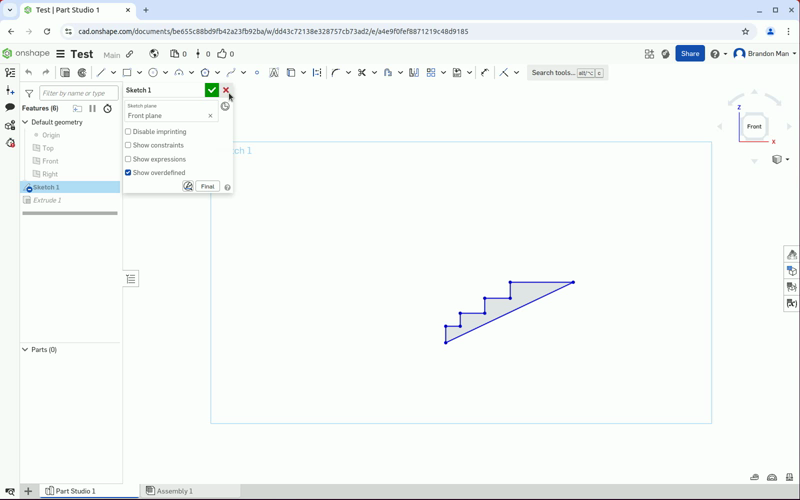
click(229, 92)
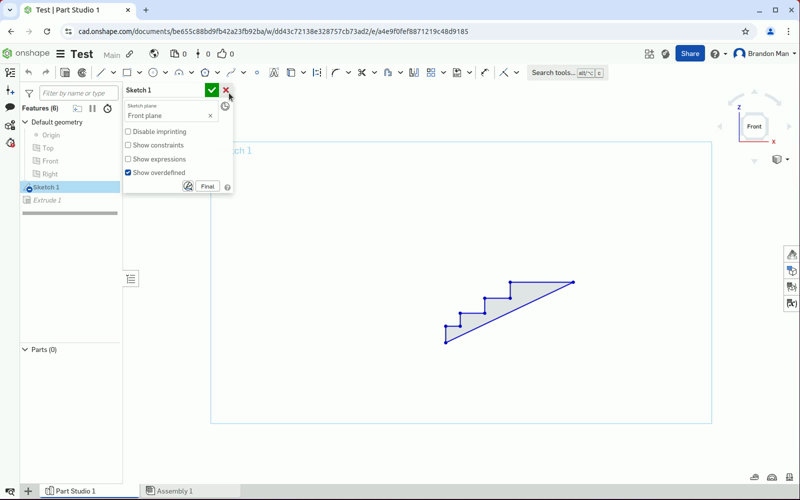
key(shift+s)
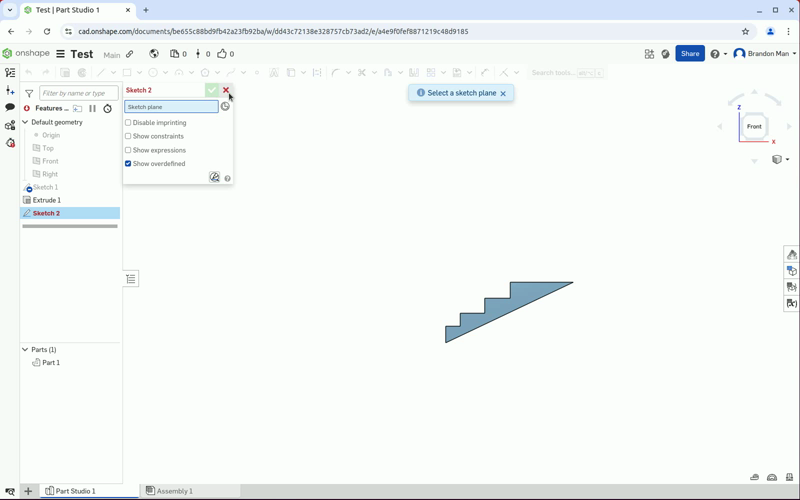
mouse_move(73, 163)
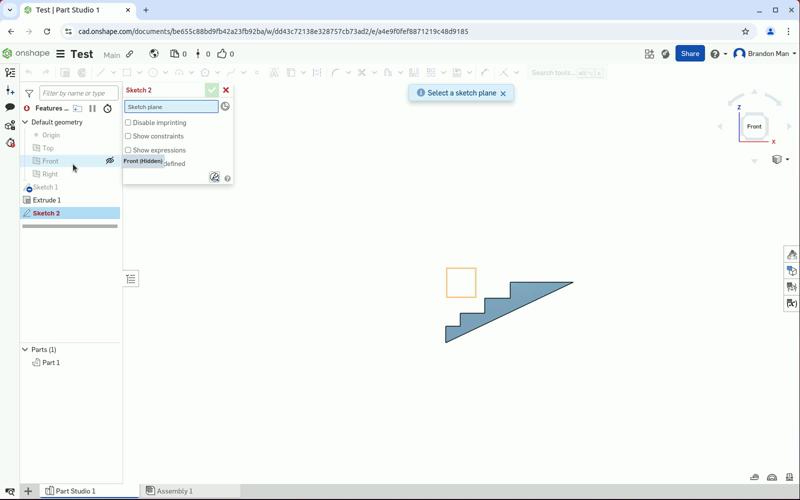
click(73, 163)
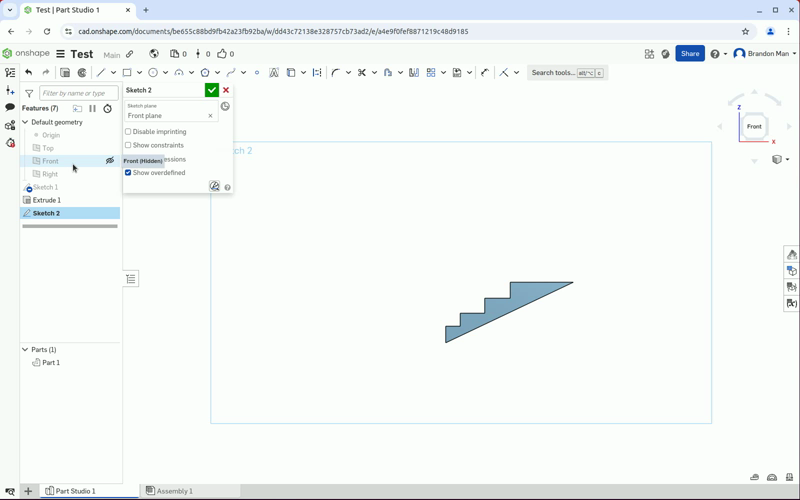
mouse_move(73, 352)
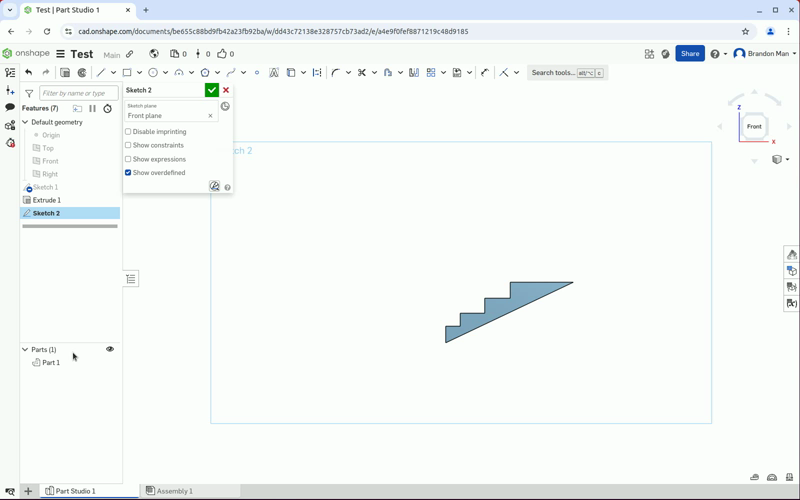
key(y)
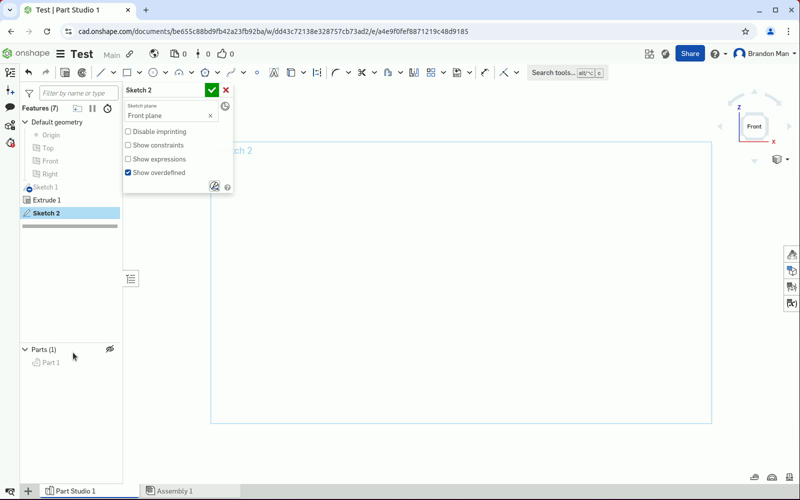
key(l)
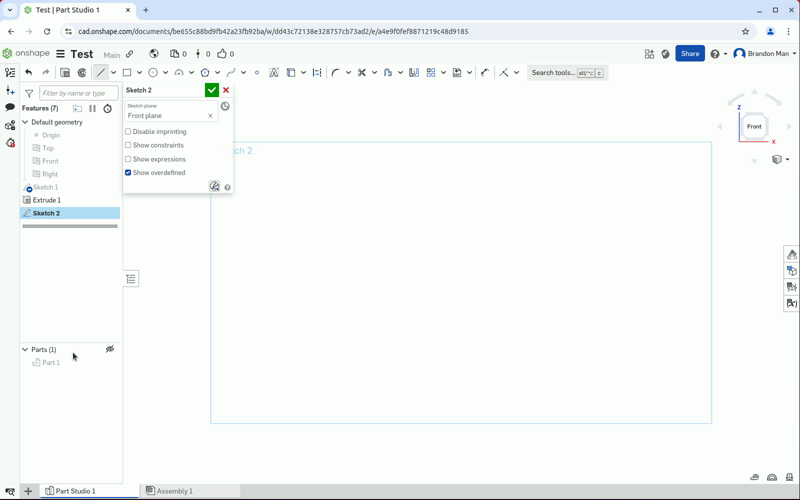
key_down(shift)
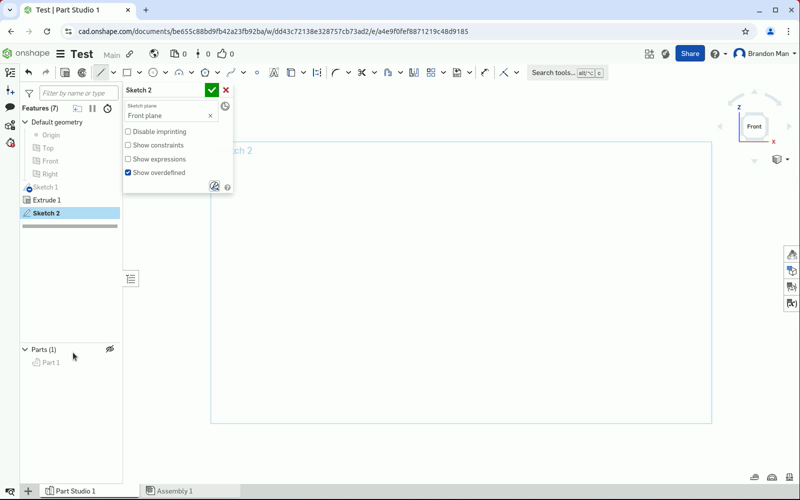
mouse_move(445, 342)
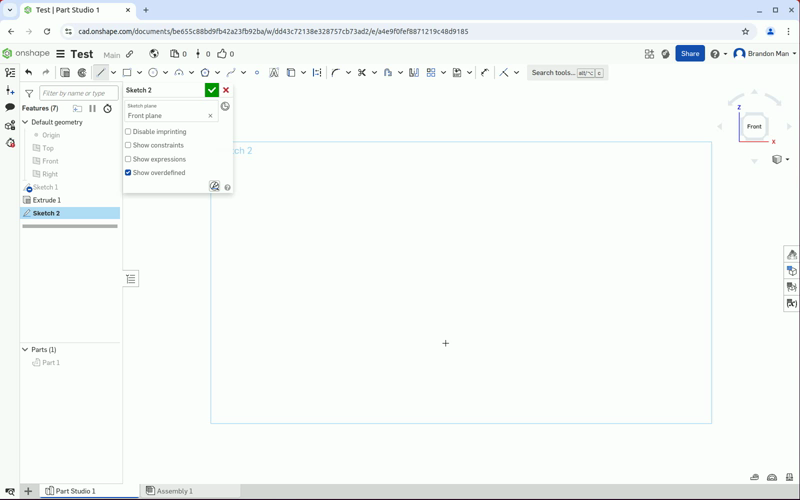
click(445, 342)
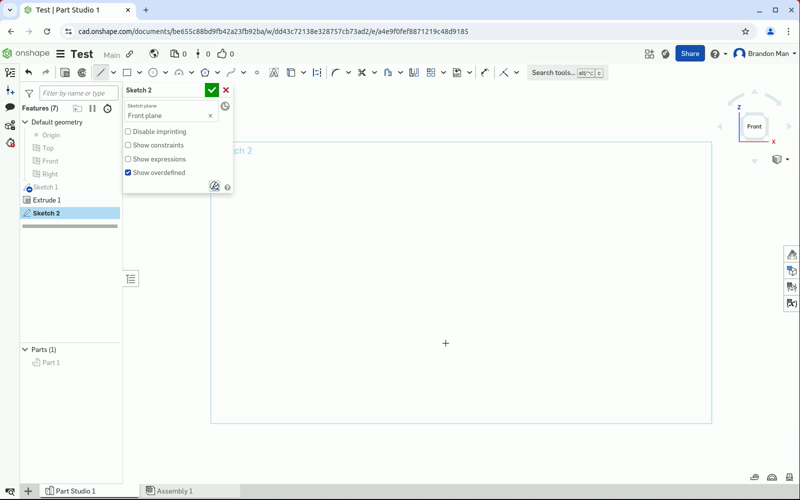
key_up(shift)
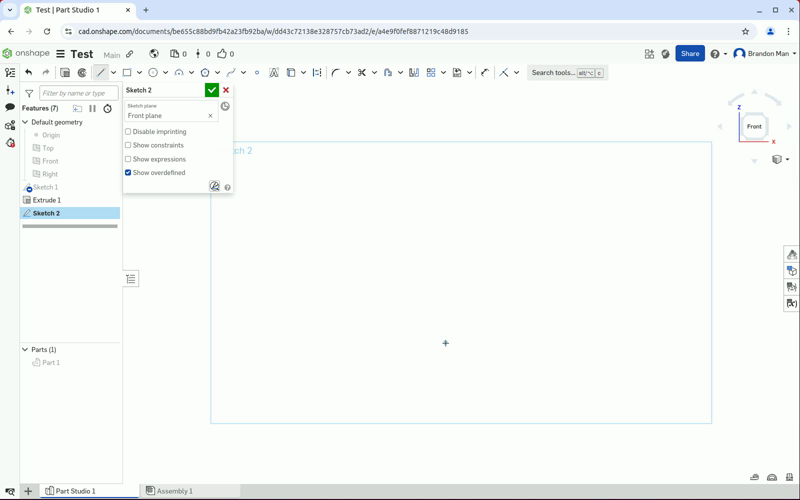
key_down(shift)
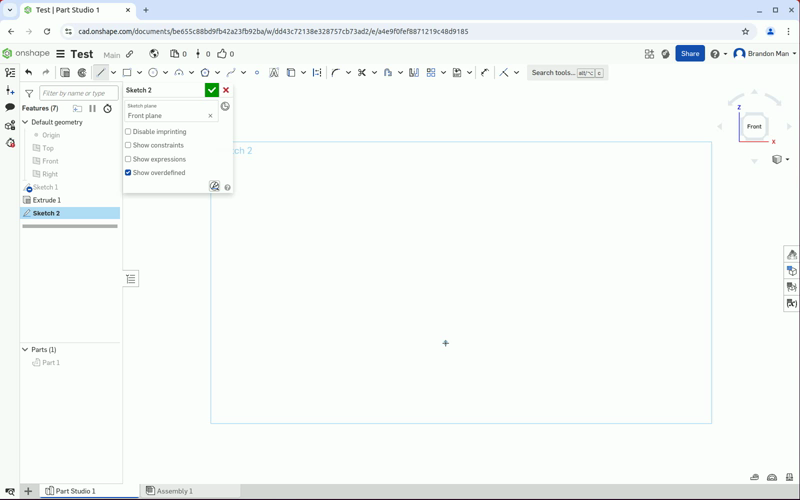
mouse_move(573, 282)
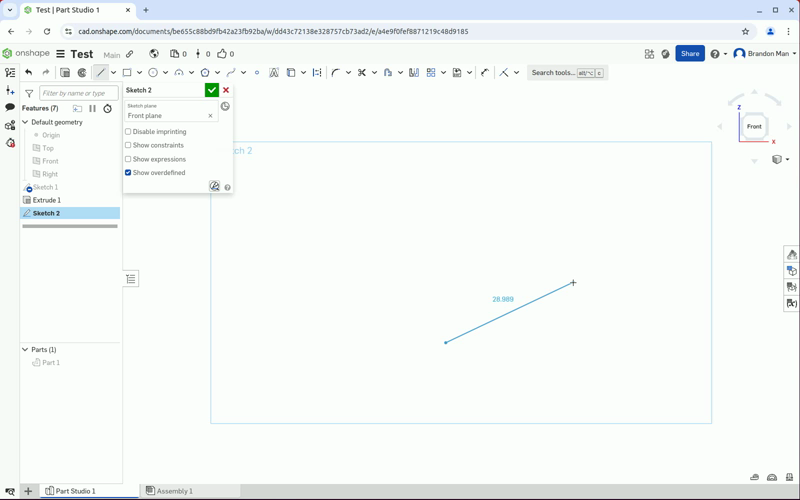
click(573, 282)
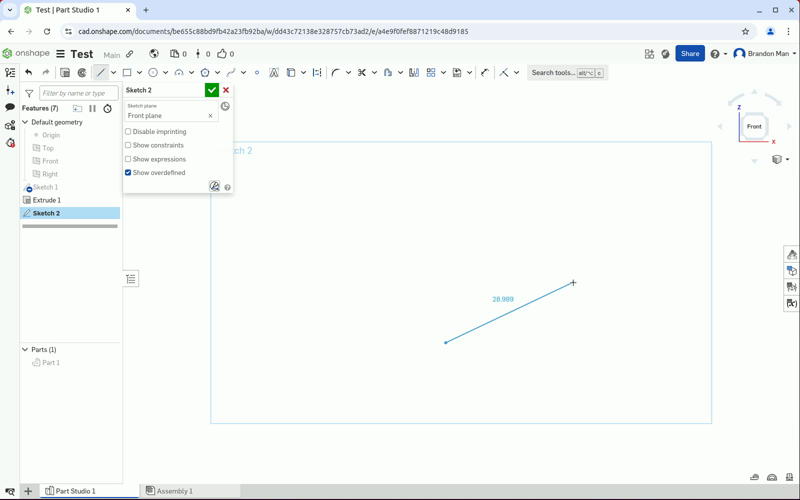
key_up(shift)
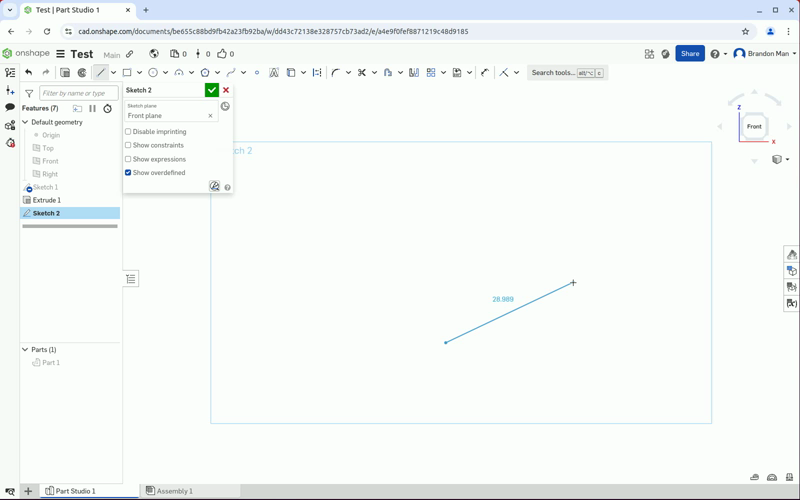
key_down(shift)
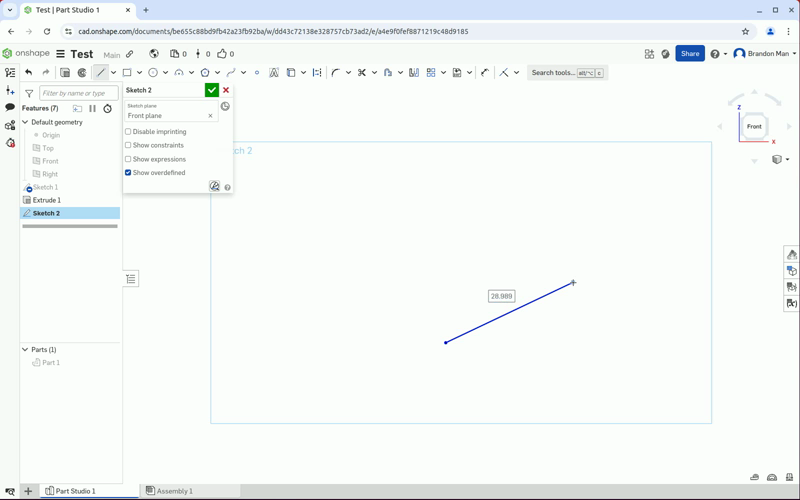
mouse_move(510, 282)
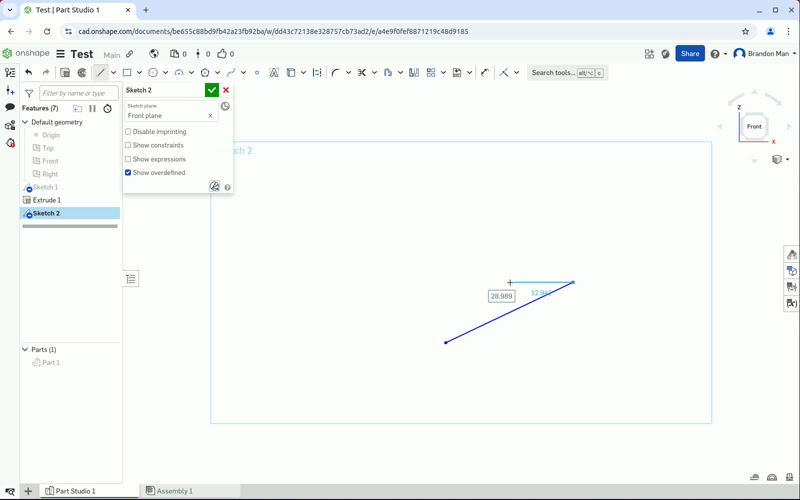
click(510, 282)
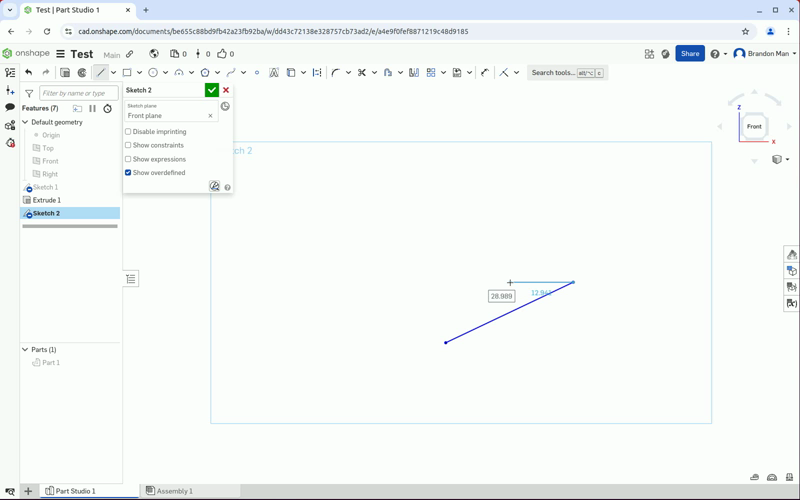
key_up(shift)
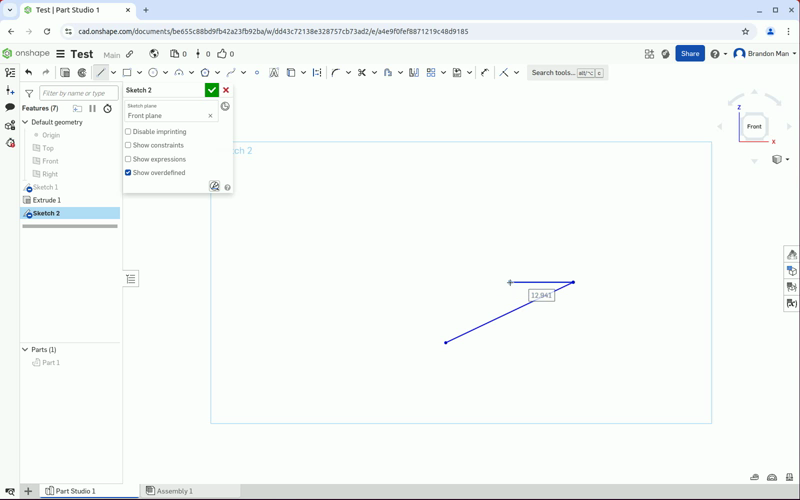
key_down(shift)
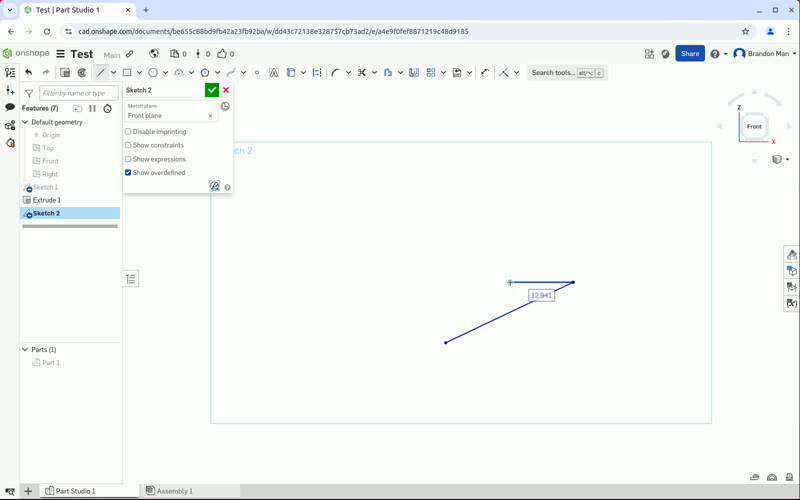
mouse_move(540, 282)
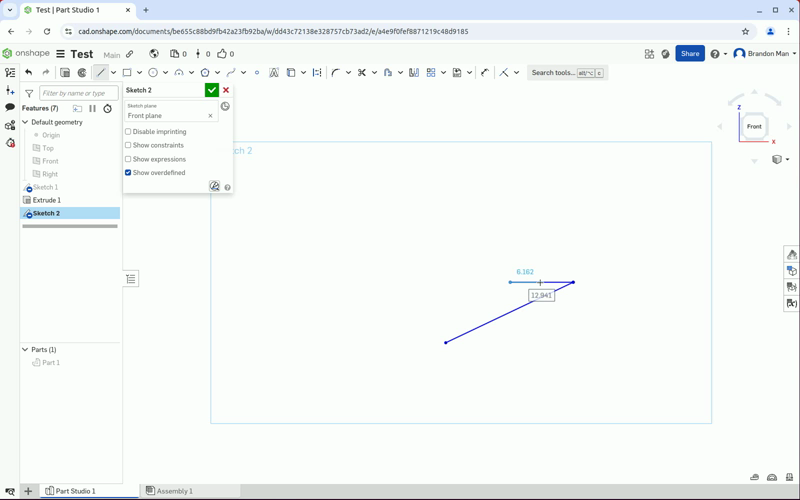
mouse_move(510, 298)
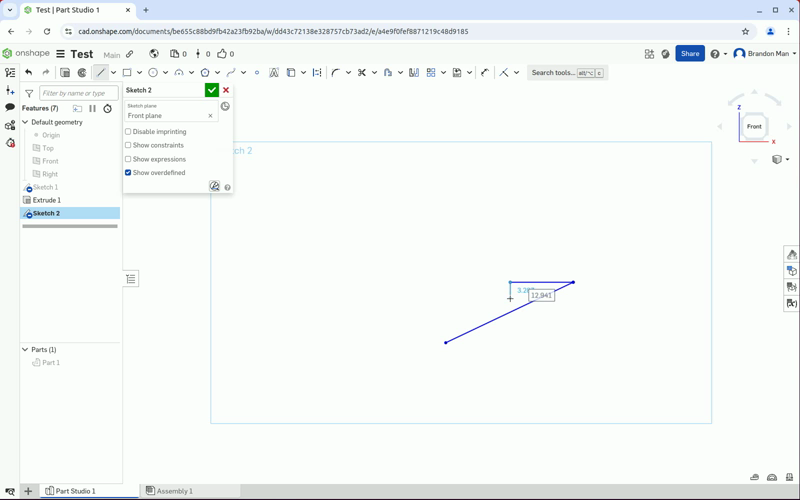
click(510, 298)
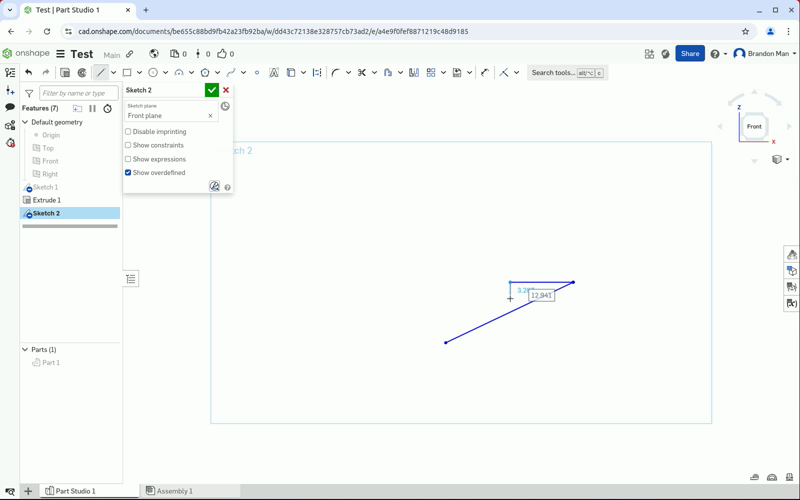
key_up(shift)
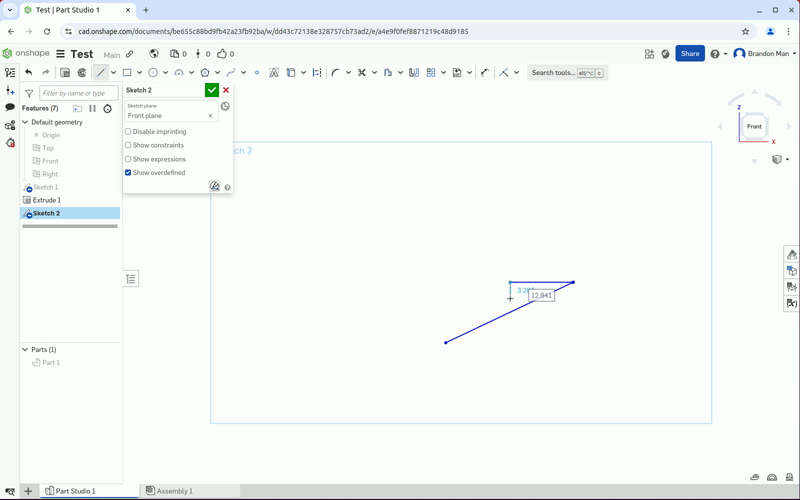
key_down(shift)
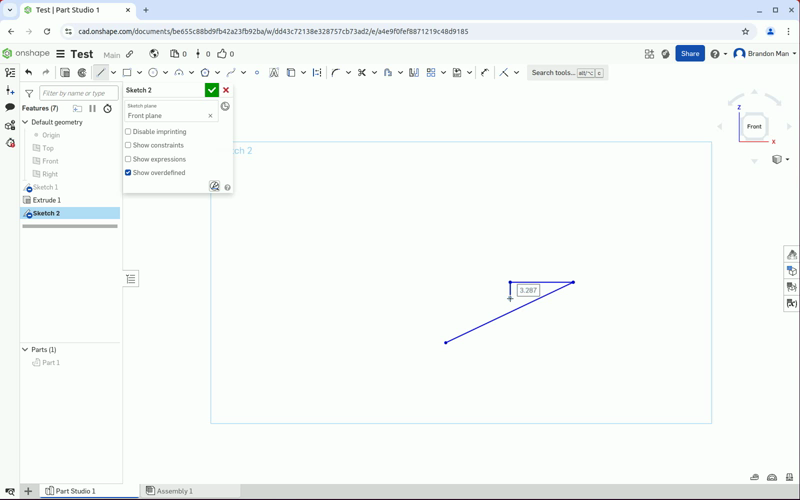
mouse_move(540, 298)
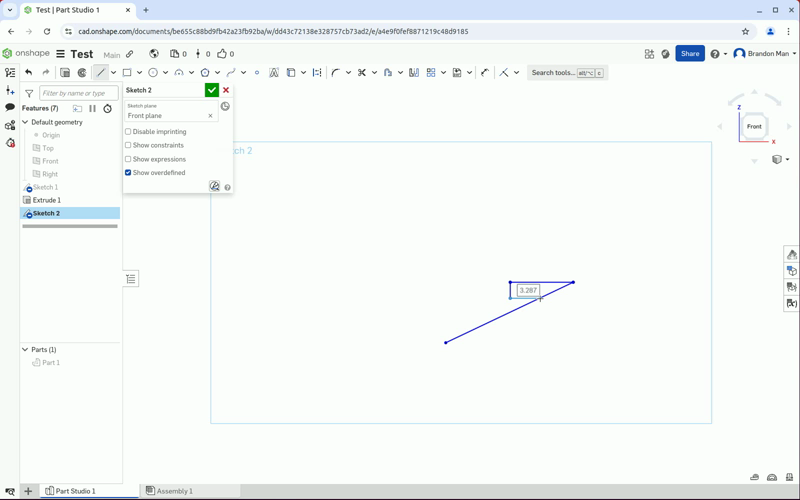
mouse_move(484, 298)
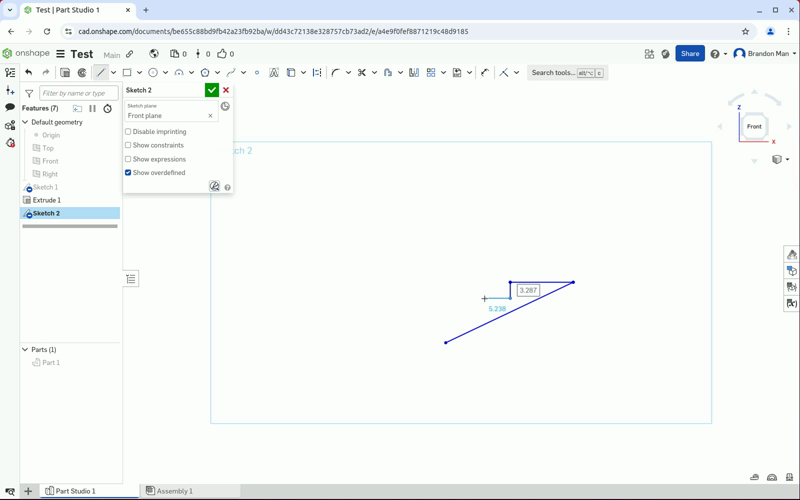
click(484, 298)
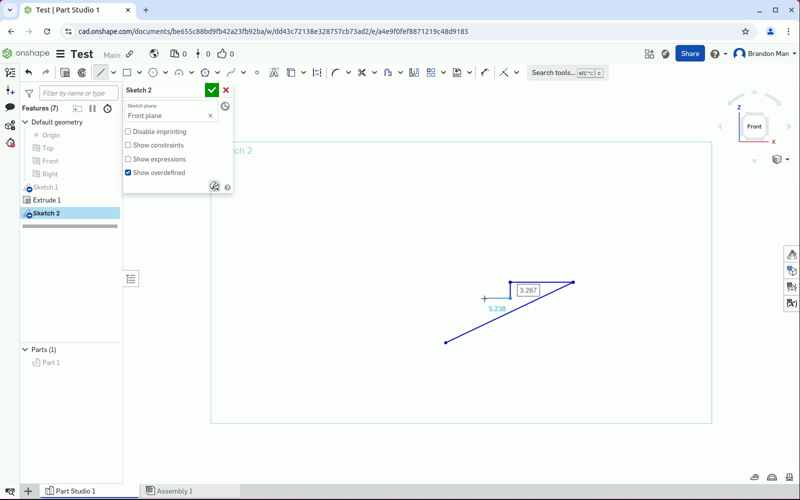
key_up(shift)
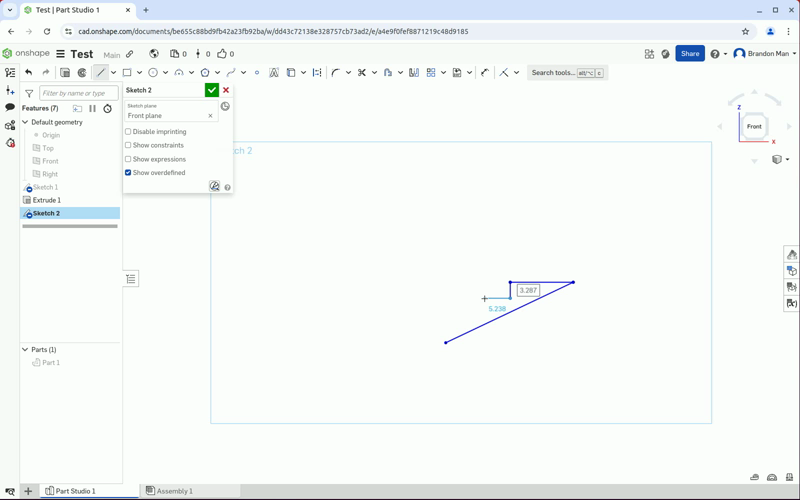
key_down(shift)
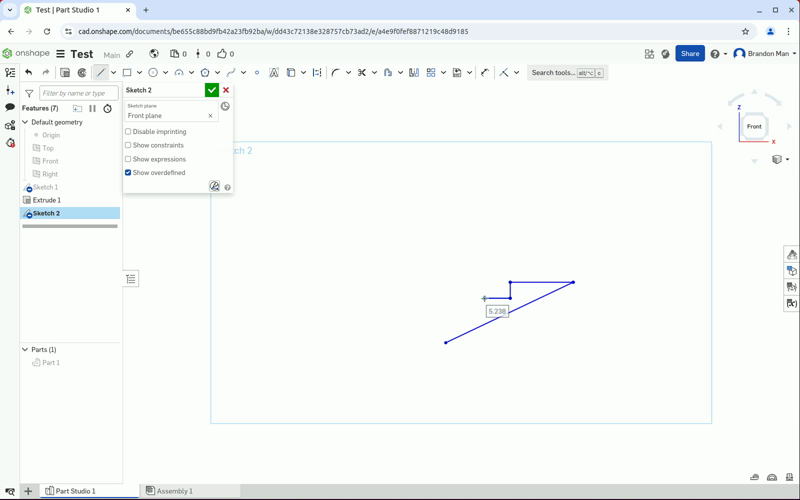
mouse_move(514, 298)
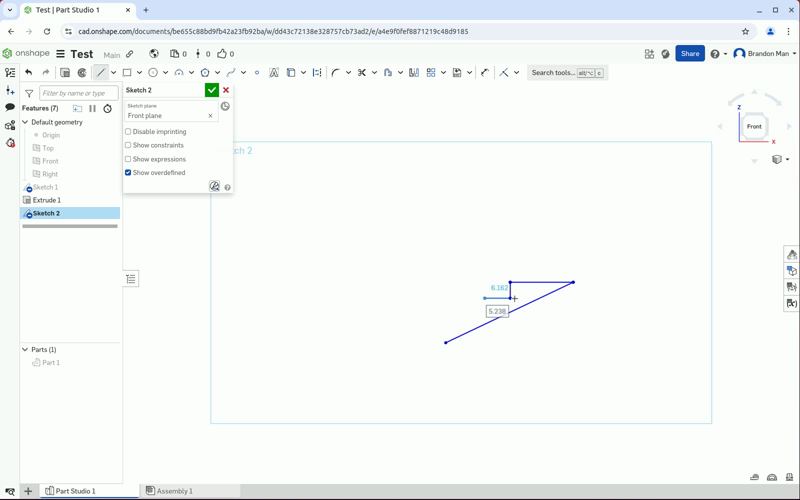
mouse_move(484, 313)
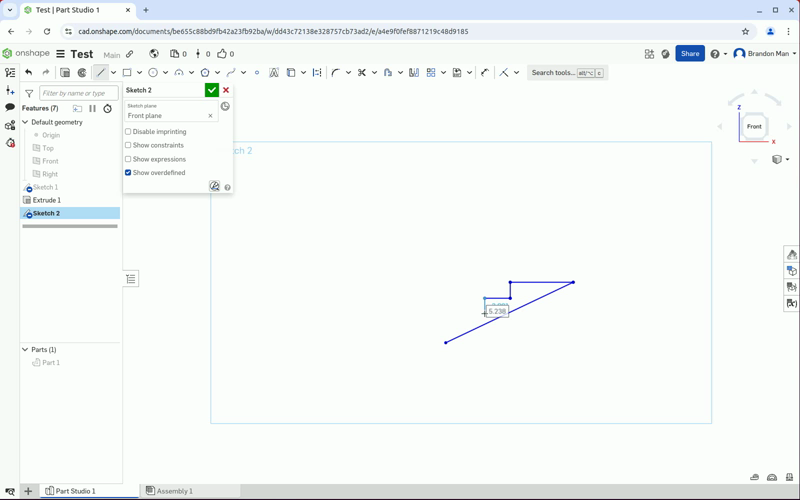
click(484, 313)
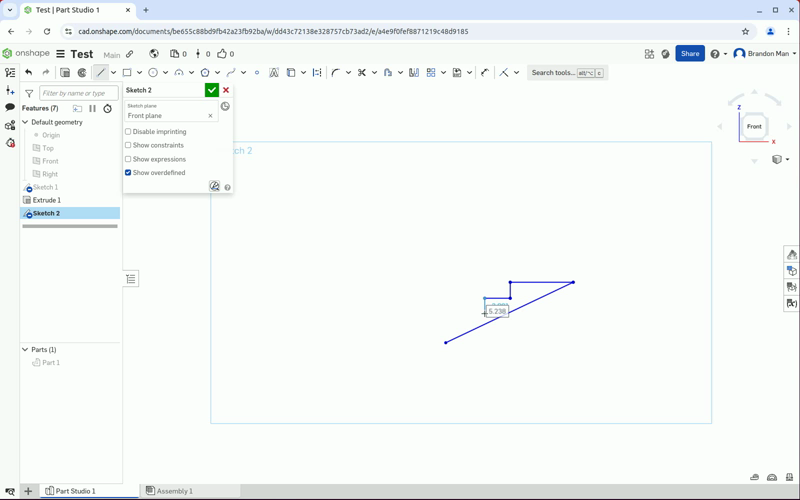
key_up(shift)
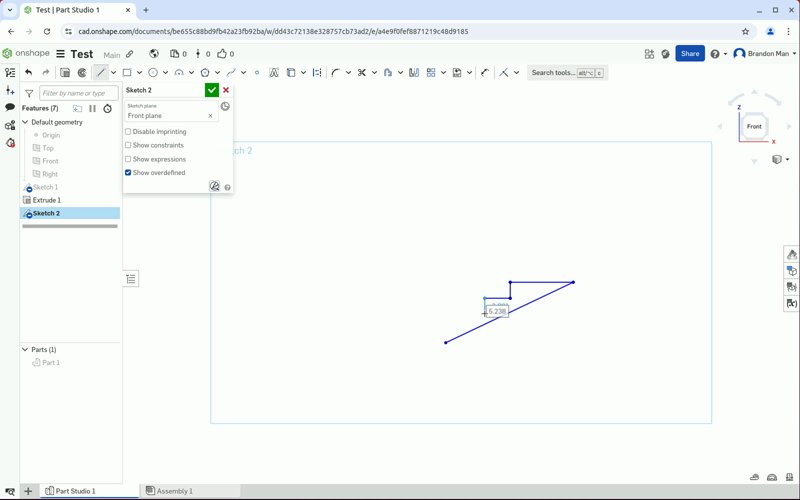
key_down(shift)
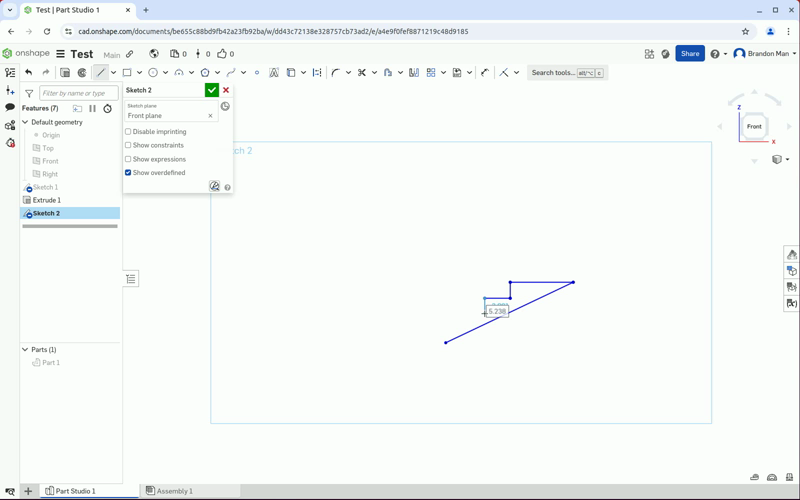
mouse_move(514, 313)
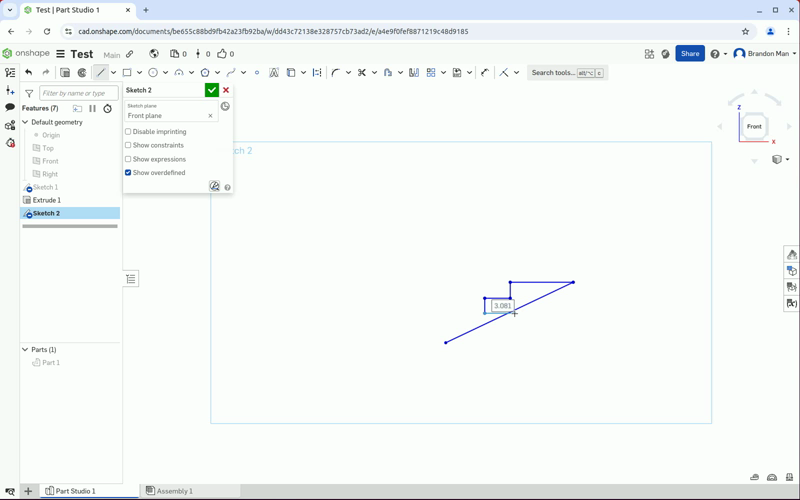
mouse_move(460, 313)
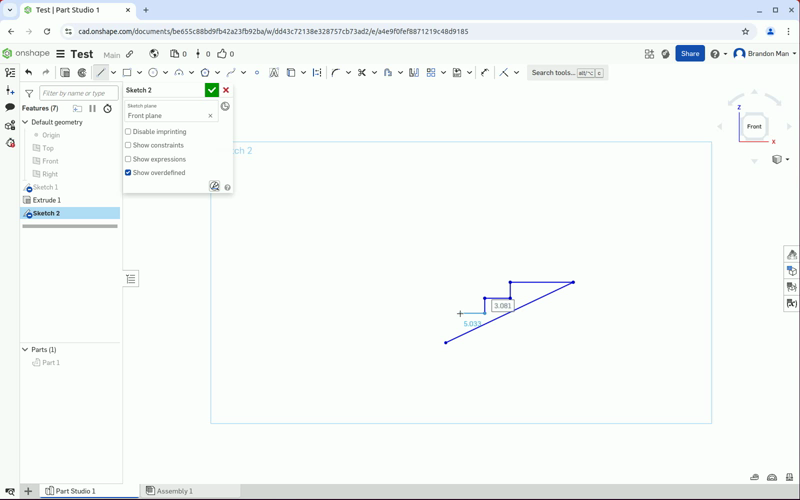
click(460, 313)
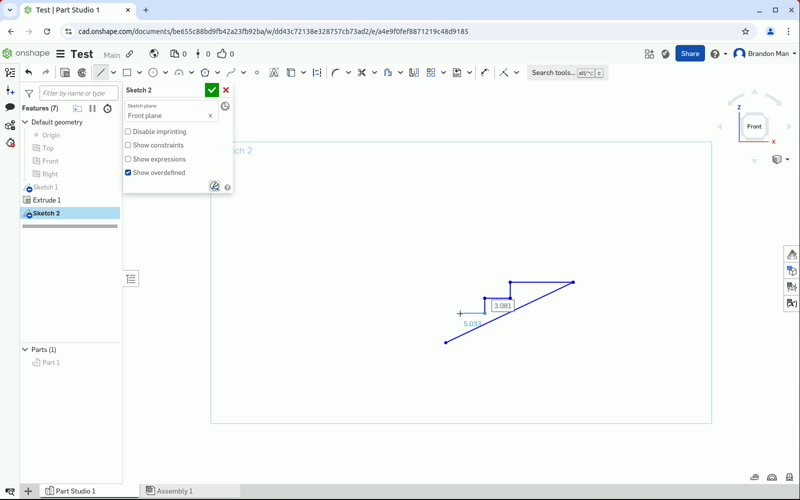
key_up(shift)
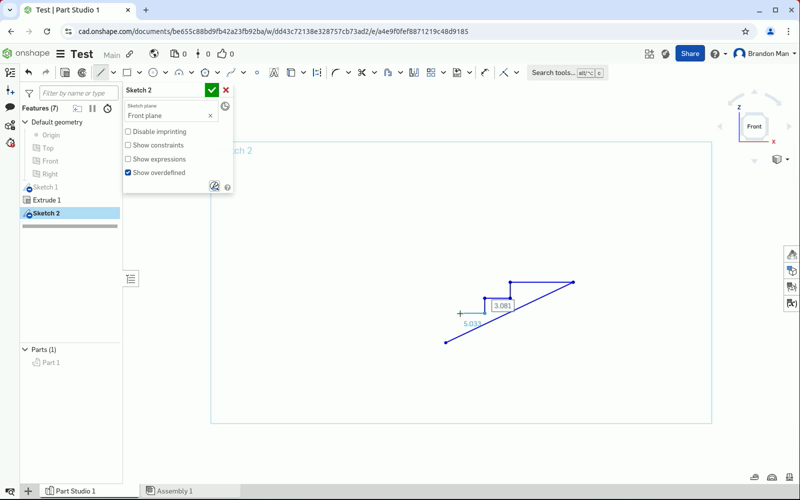
key_down(shift)
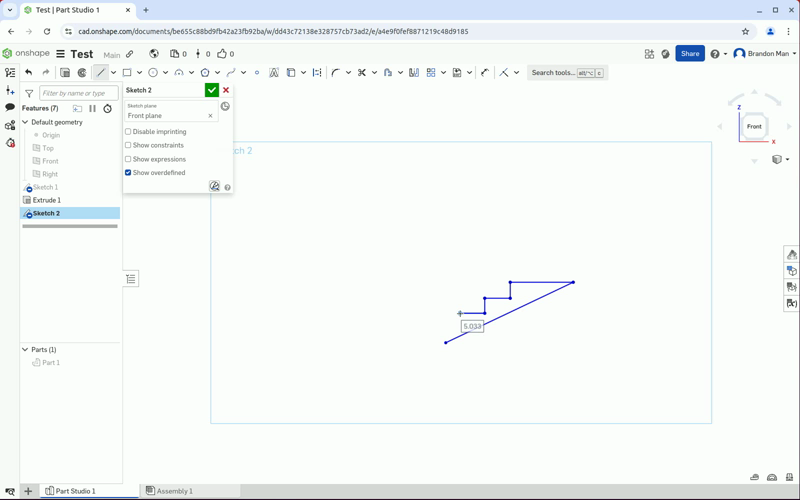
mouse_move(490, 313)
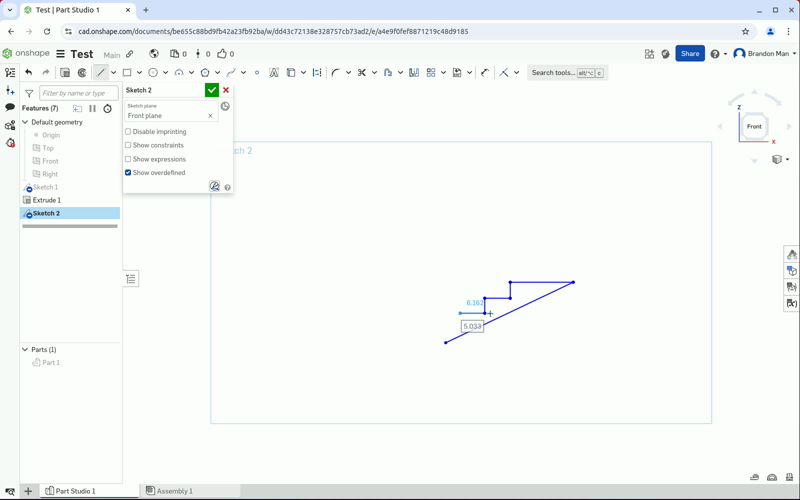
mouse_move(460, 326)
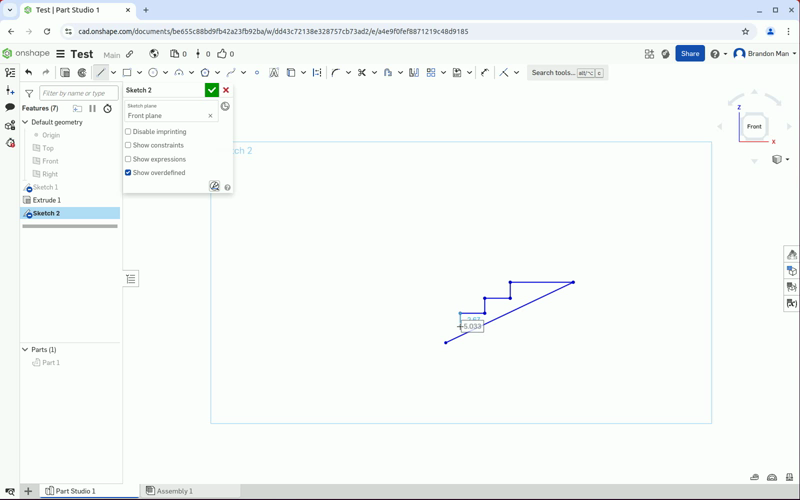
click(460, 326)
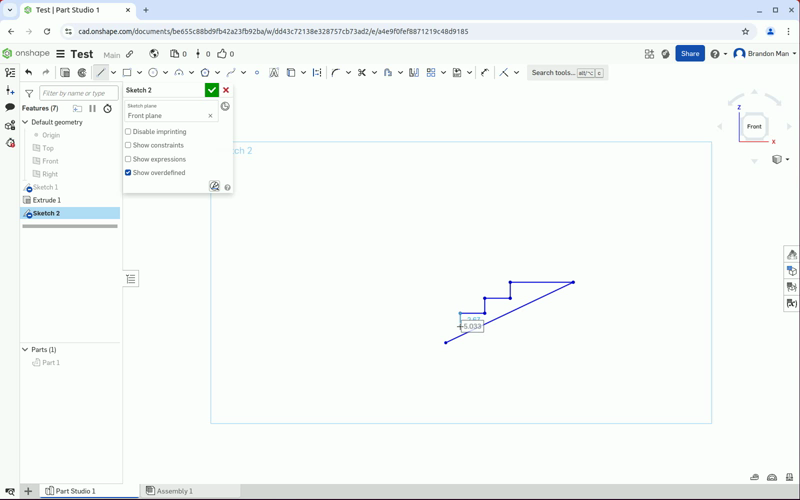
key_up(shift)
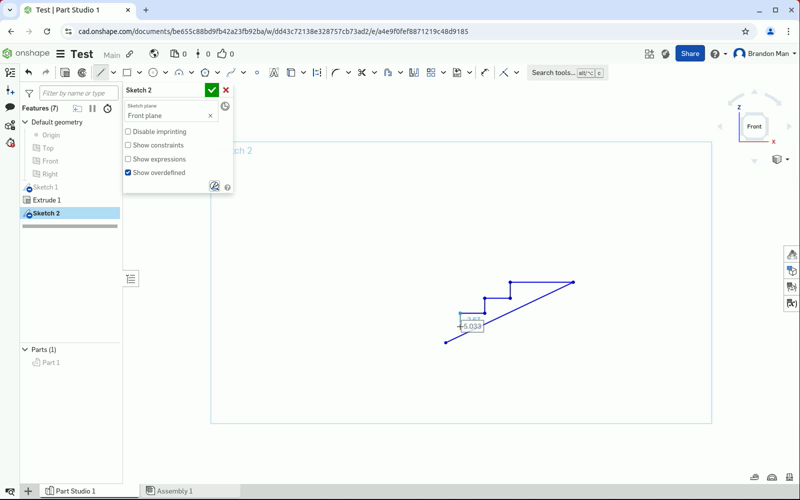
key_down(shift)
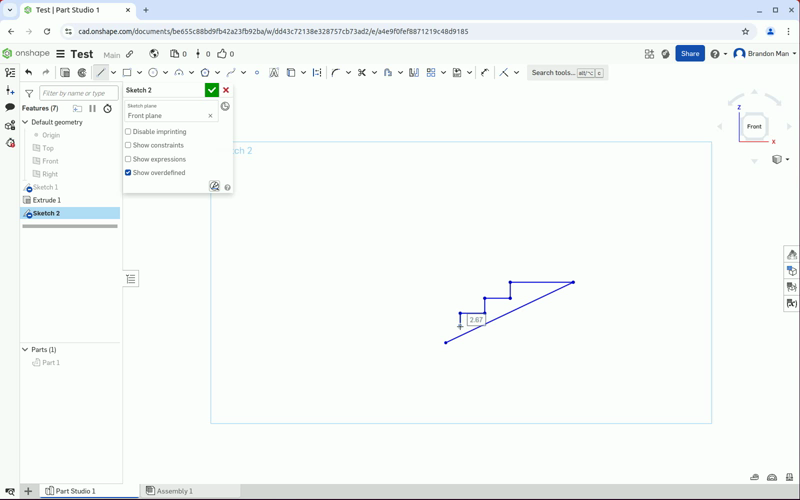
mouse_move(490, 326)
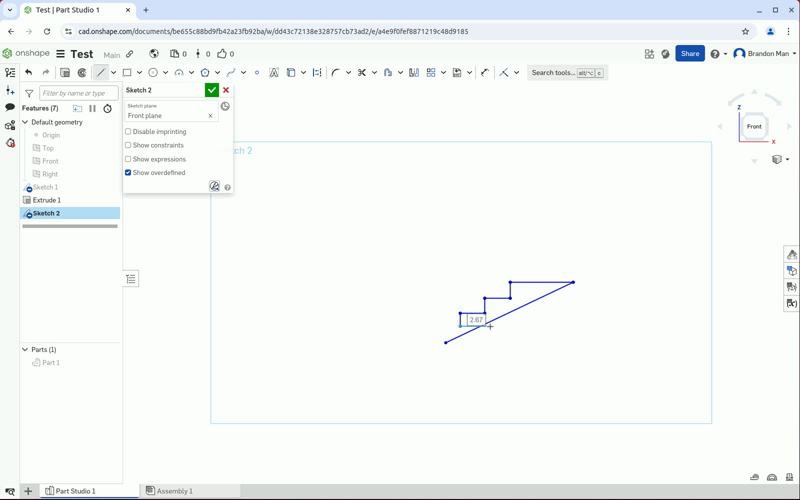
mouse_move(445, 326)
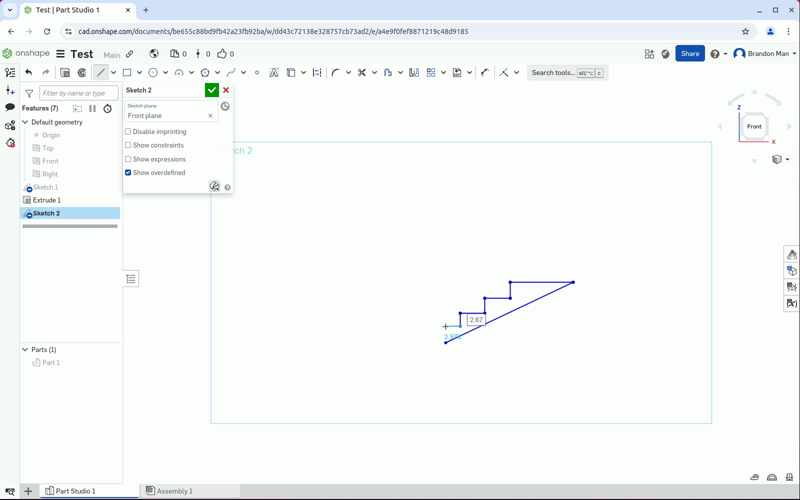
click(445, 326)
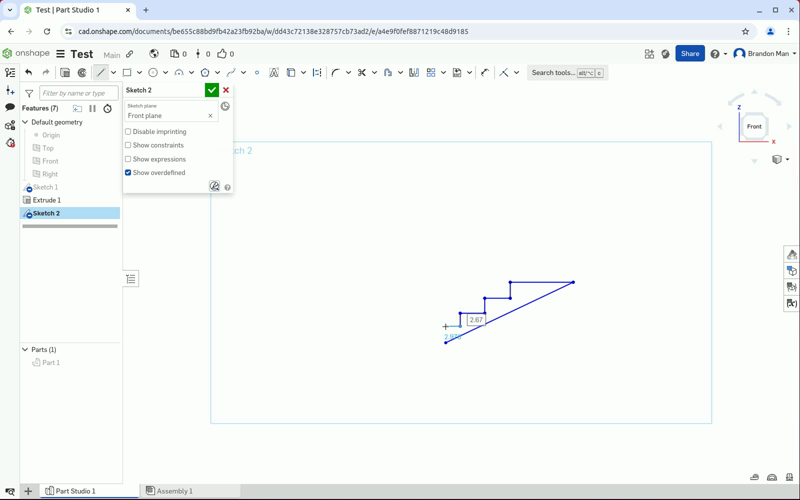
key_up(shift)
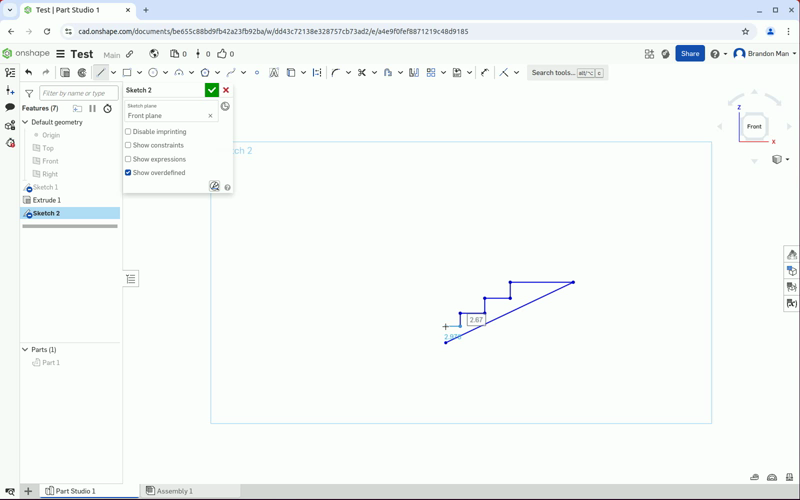
mouse_move(475, 326)
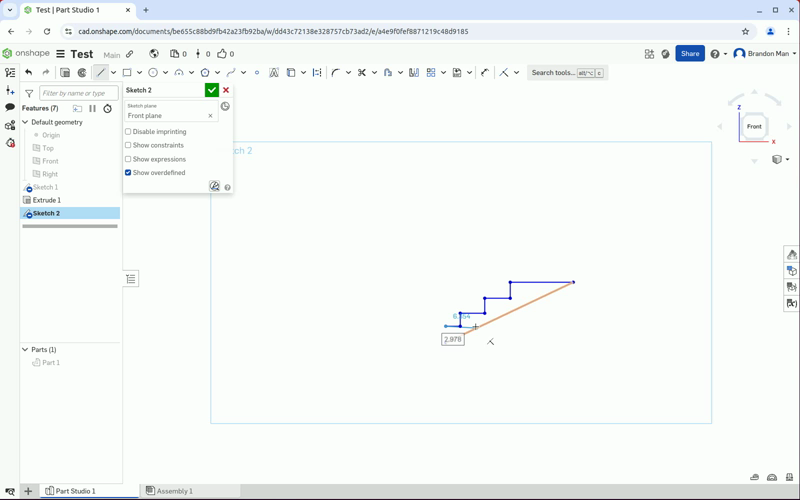
key_down(shift)
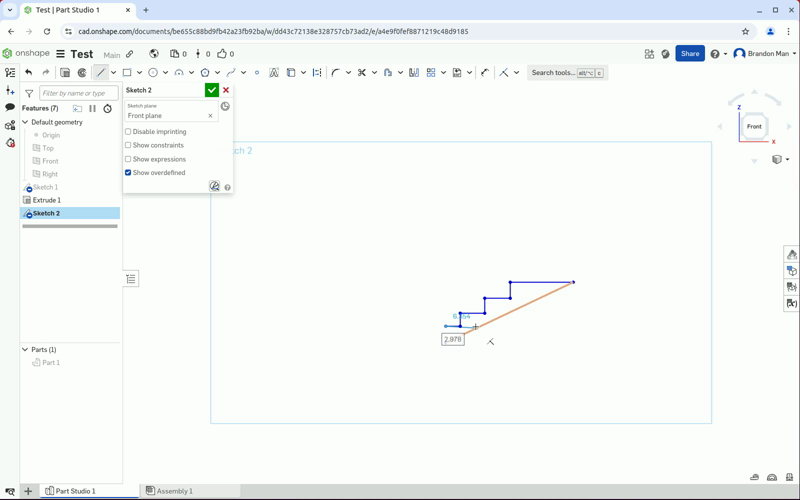
mouse_move(445, 342)
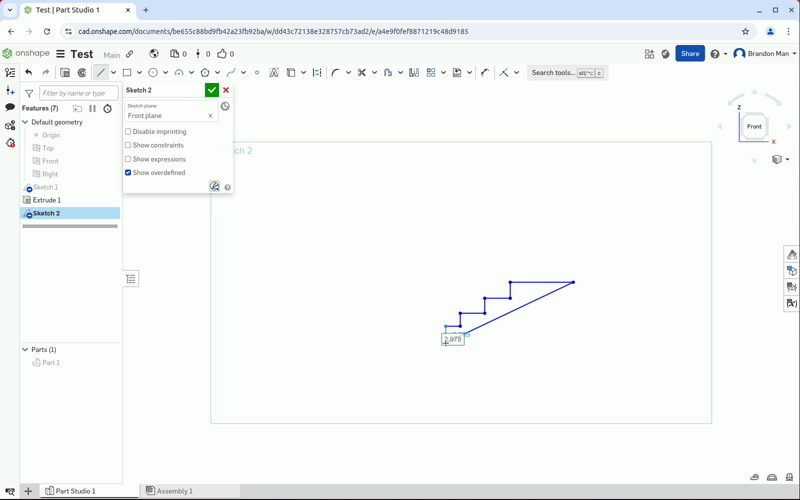
key_up(shift)
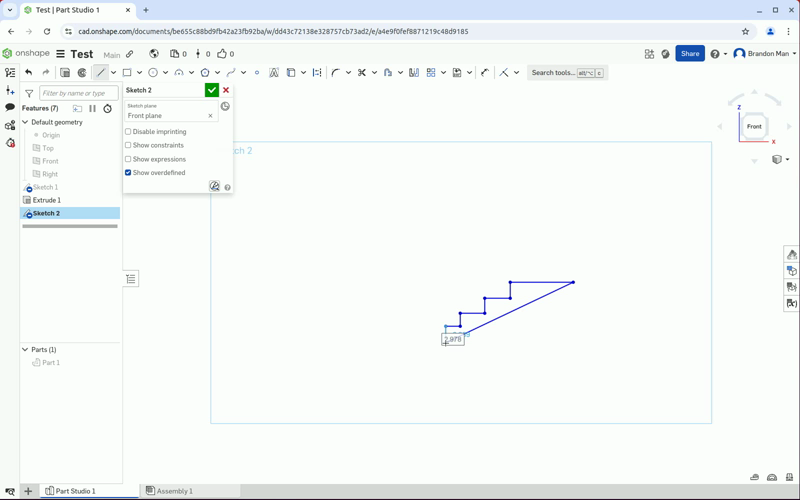
click(445, 342)
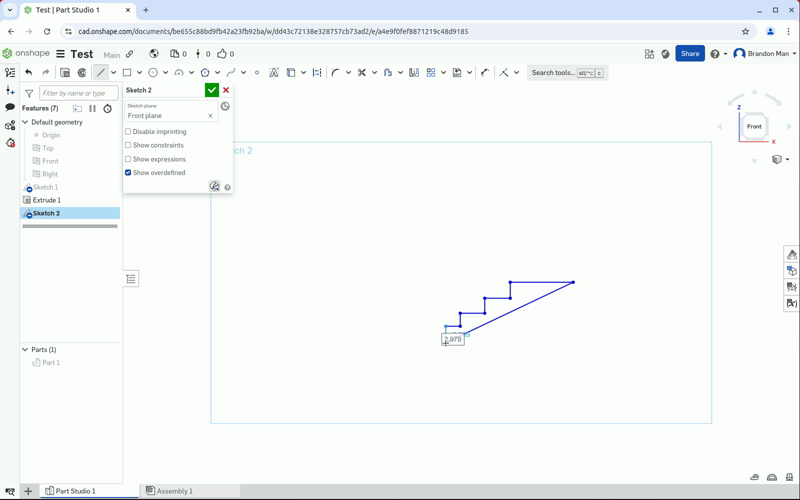
key(esc)
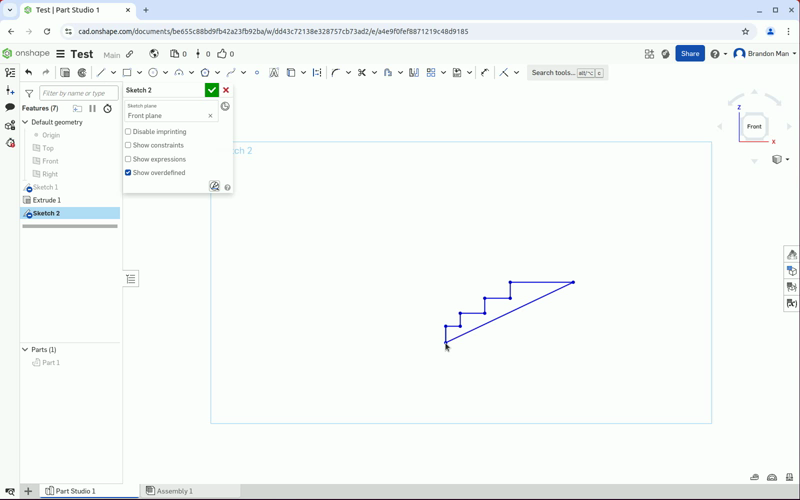
mouse_move(533, 294)
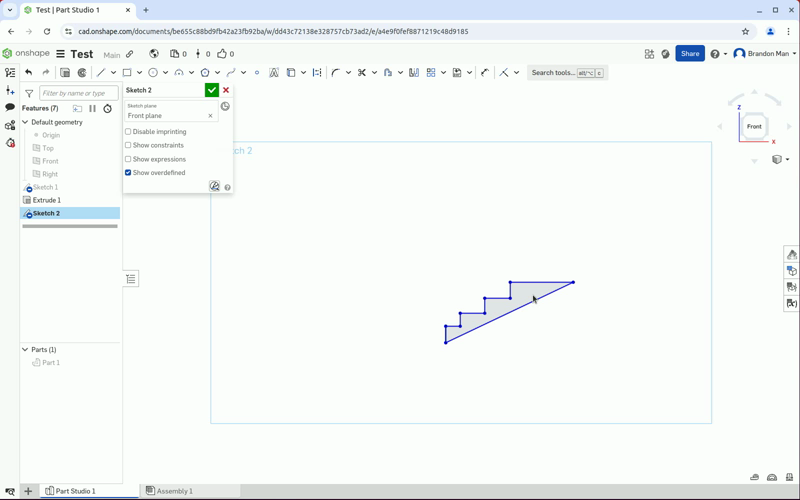
click(533, 294)
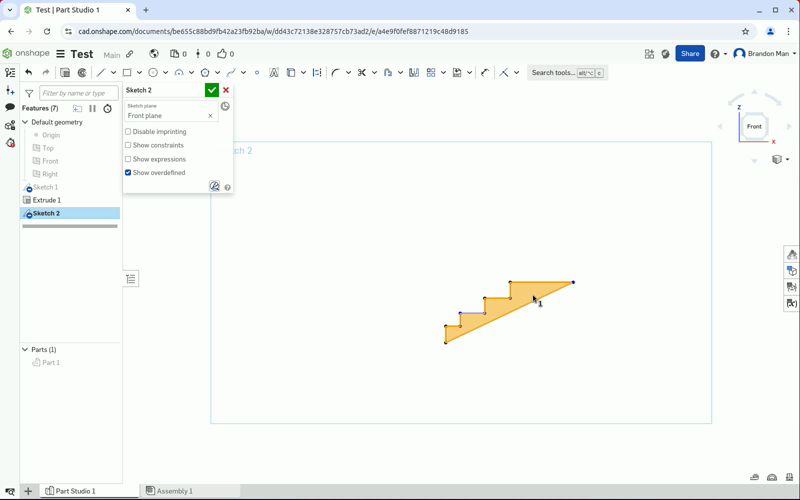
mouse_move(73, 352)
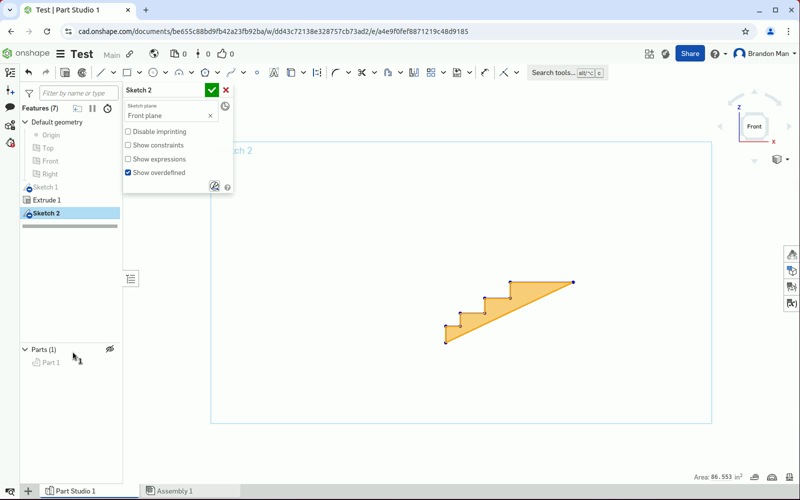
key(shift+y)
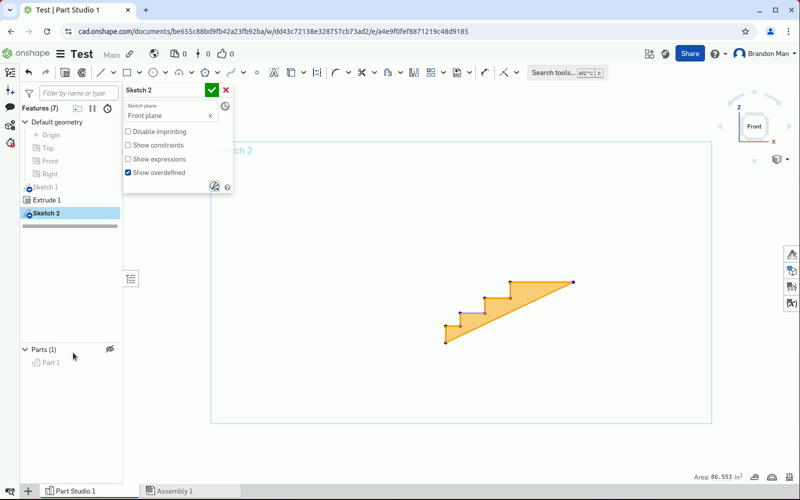
key(shift+e)
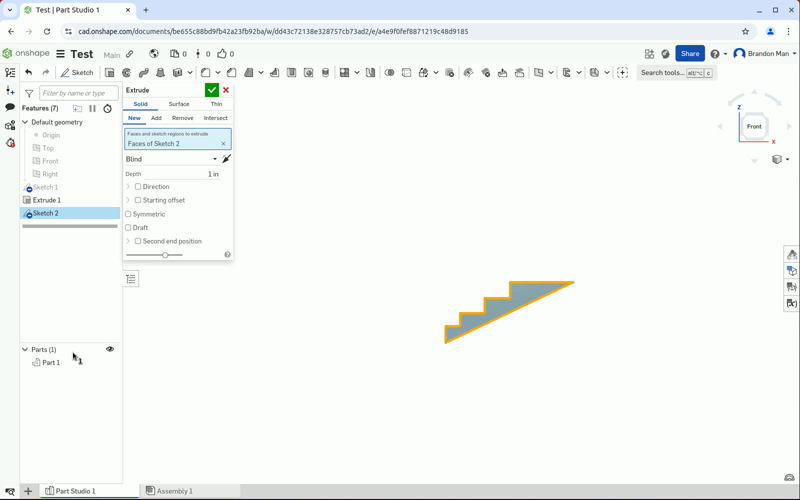
mouse_move(143, 106)
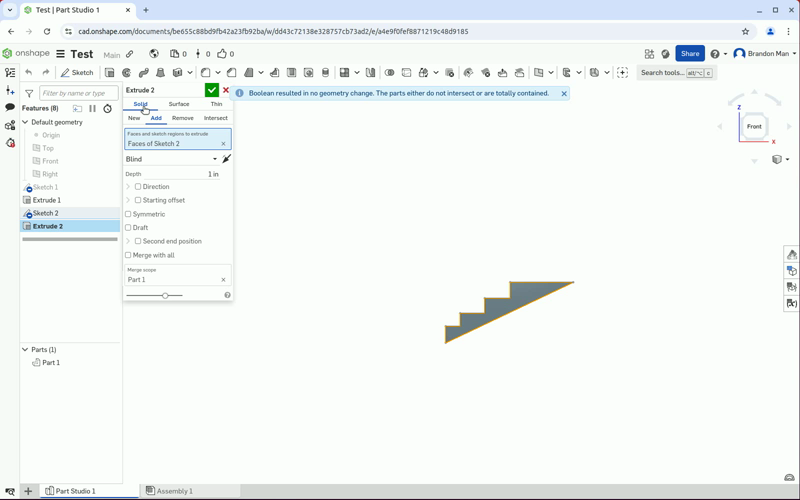
click(143, 106)
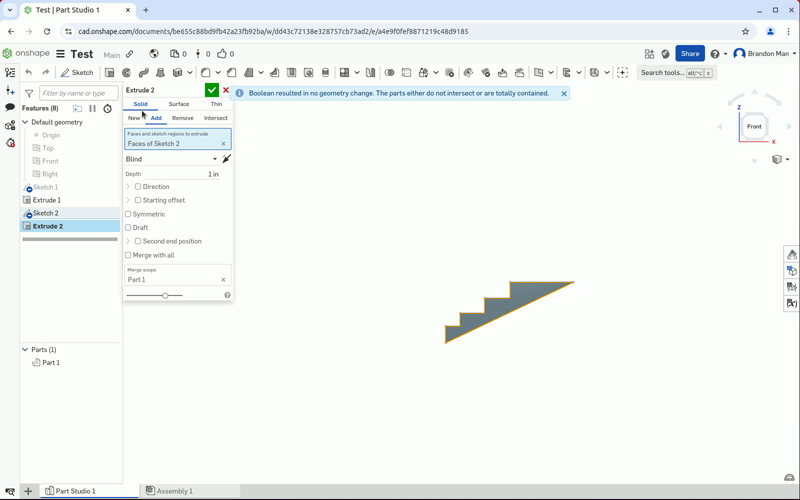
mouse_move(137, 120)
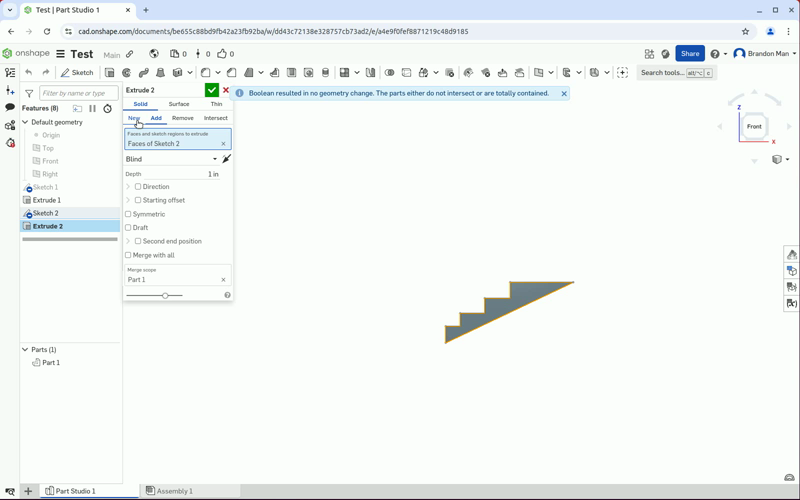
click(137, 120)
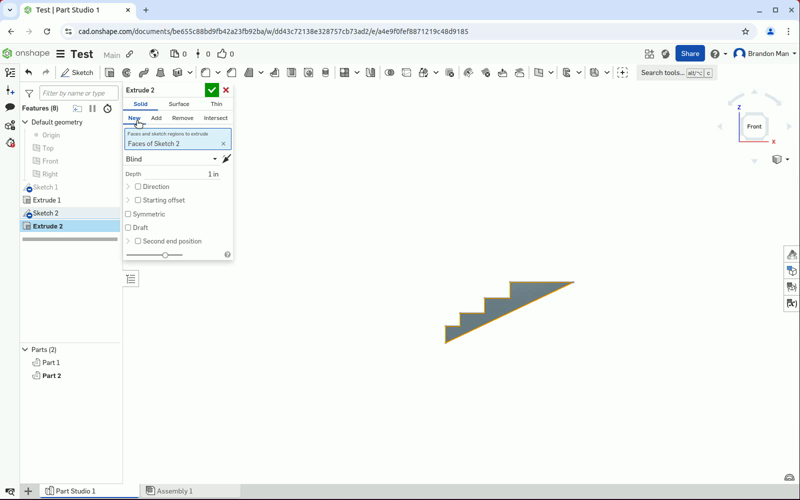
key(tab, 4)
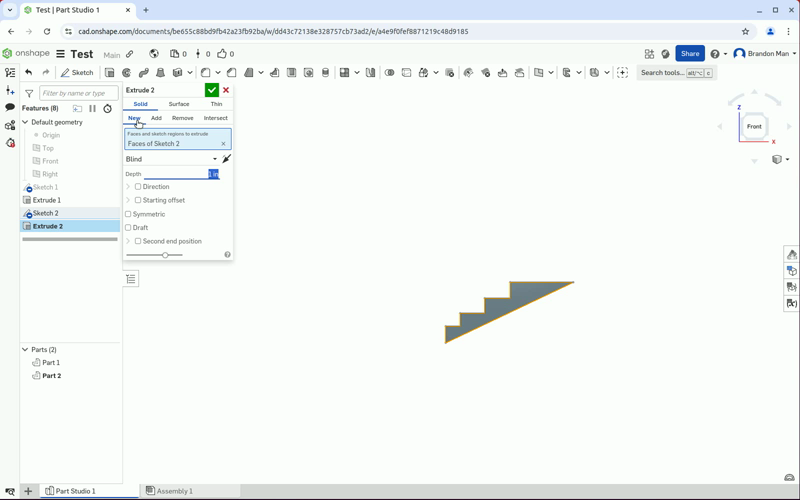
text(16.85)
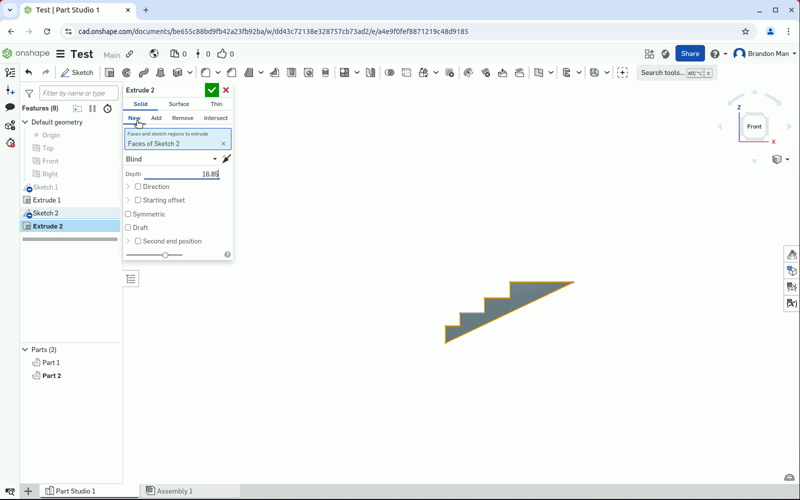
key(tab, 3)
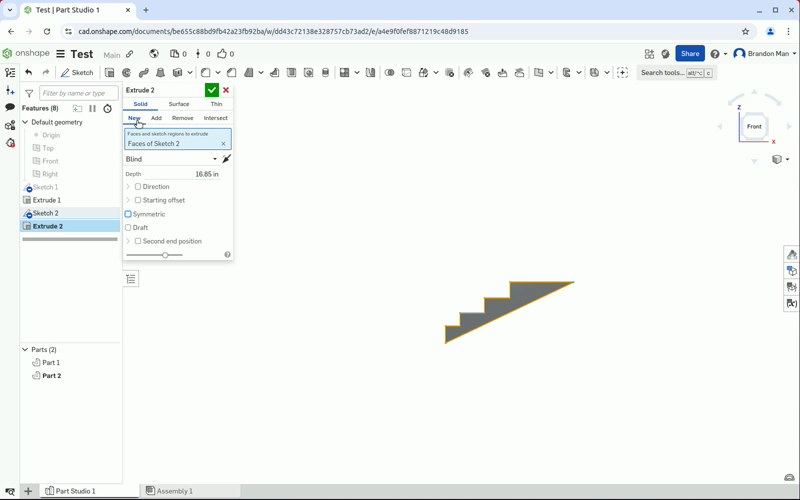
key(space)
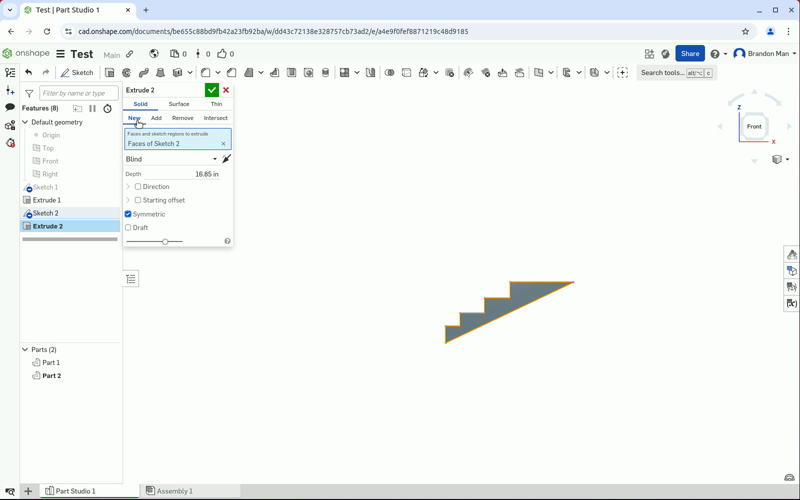
key(enter)
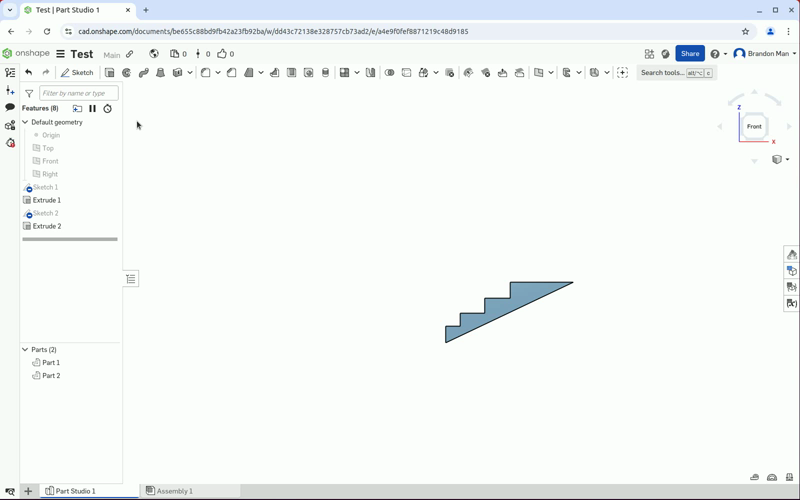
key(shift+h)
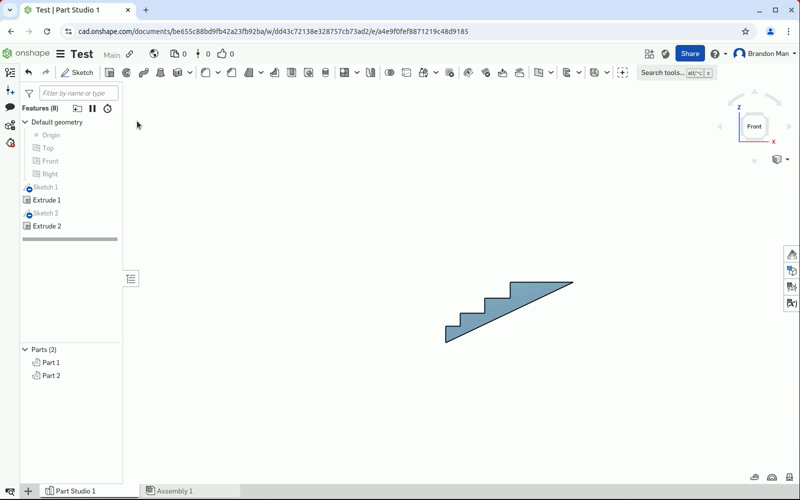
key(shift+h)
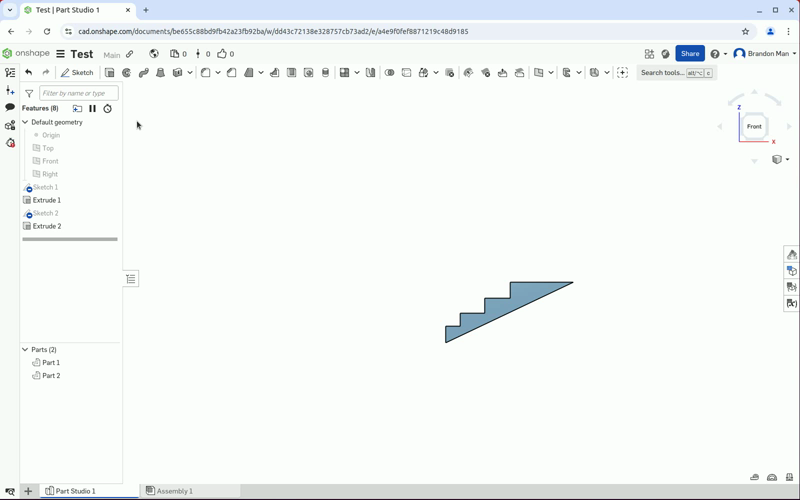
mouse_move(73, 189)
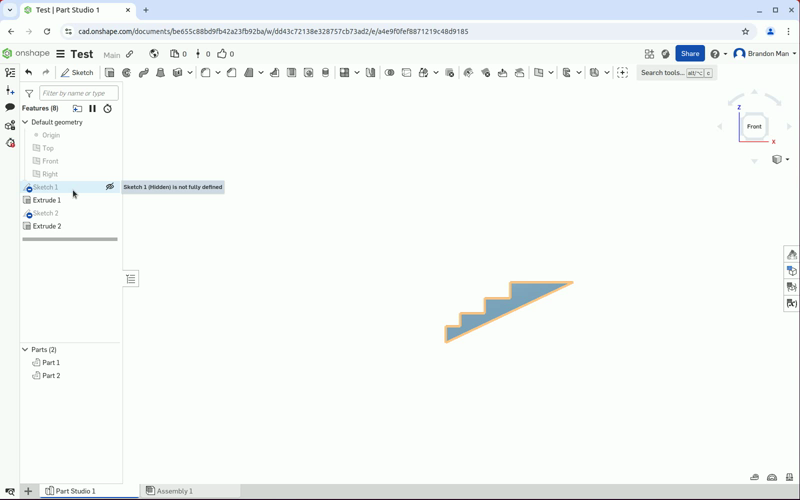
click(73, 189)
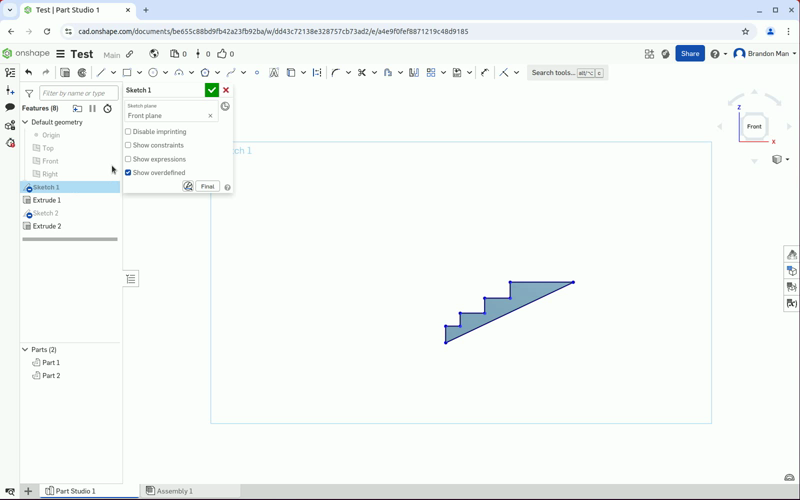
mouse_move(229, 92)
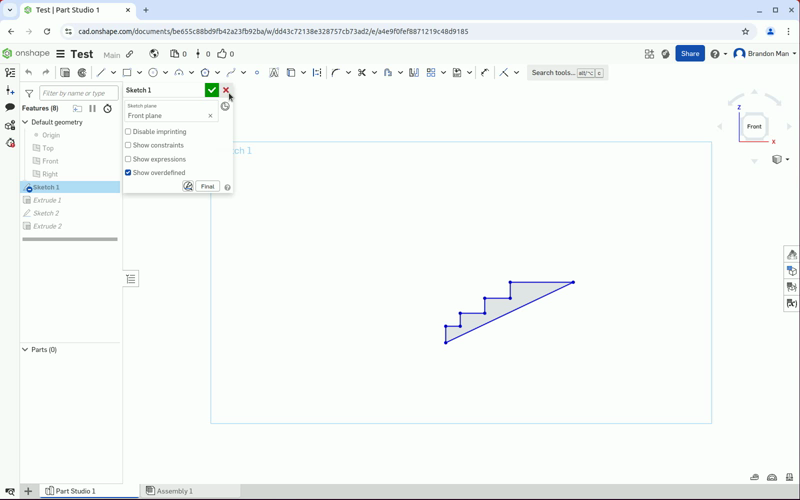
click(229, 92)
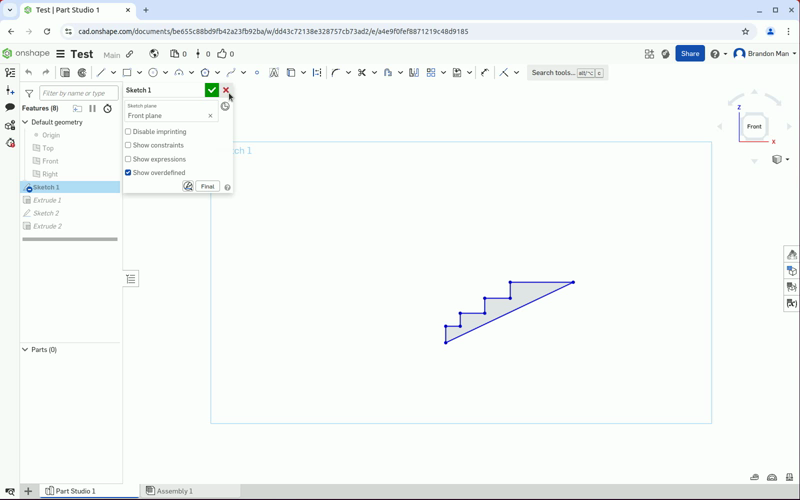
key(shift+s)
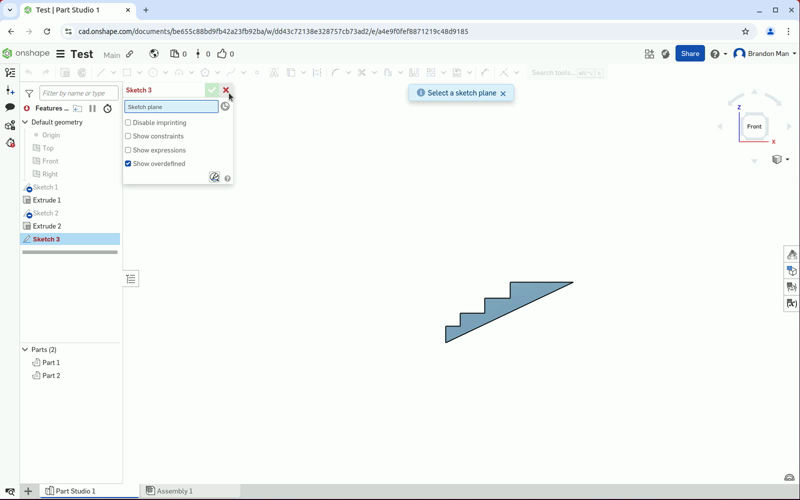
mouse_move(73, 163)
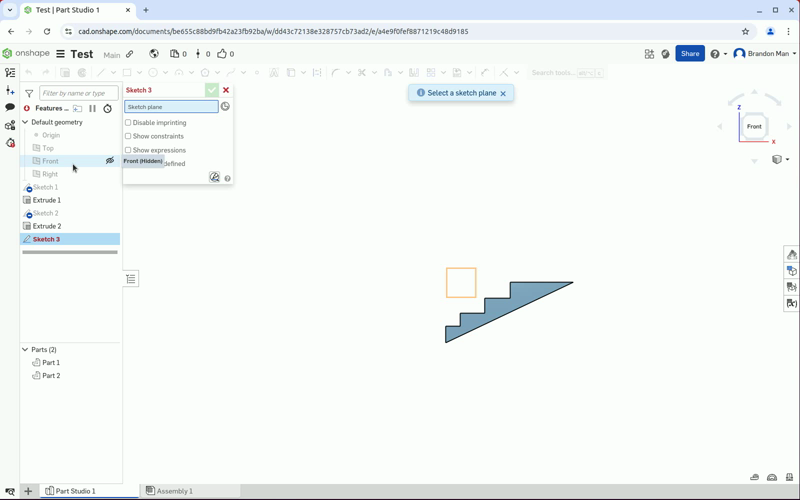
click(73, 163)
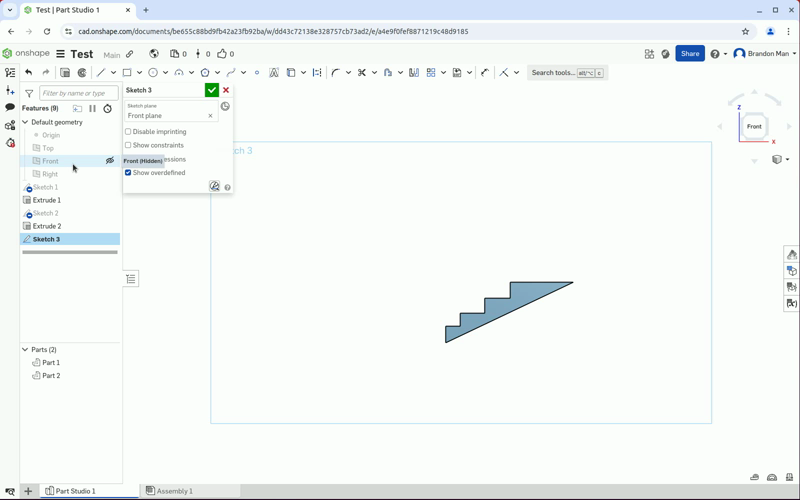
mouse_move(73, 352)
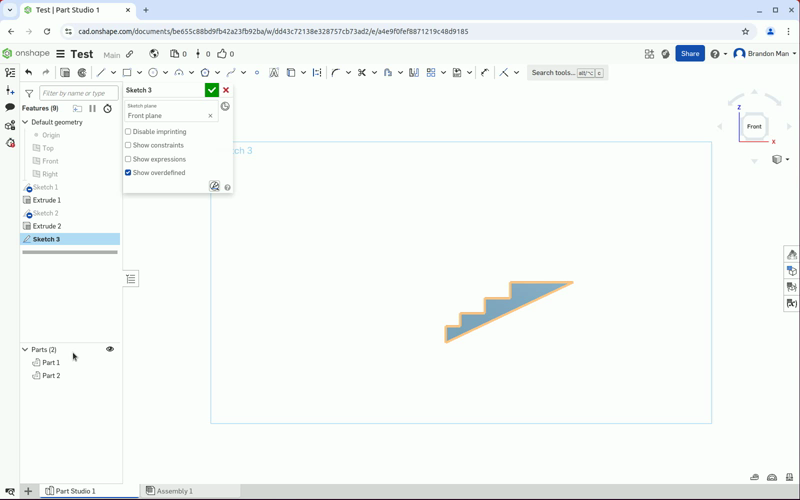
key(y)
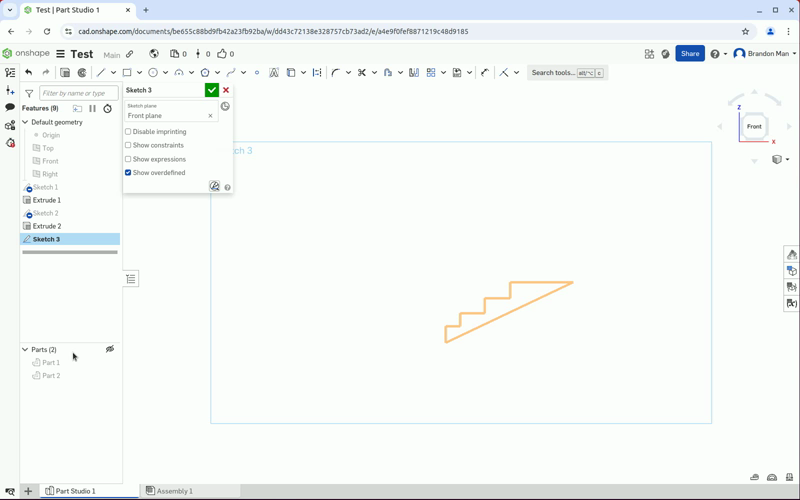
key(l)
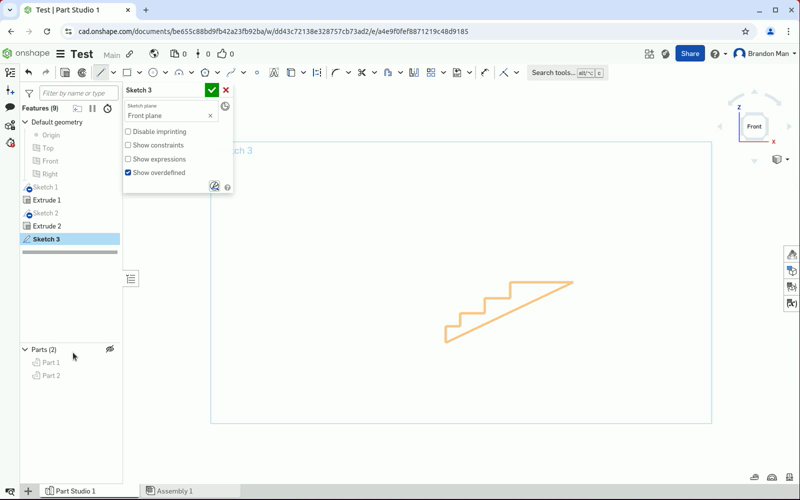
key_down(shift)
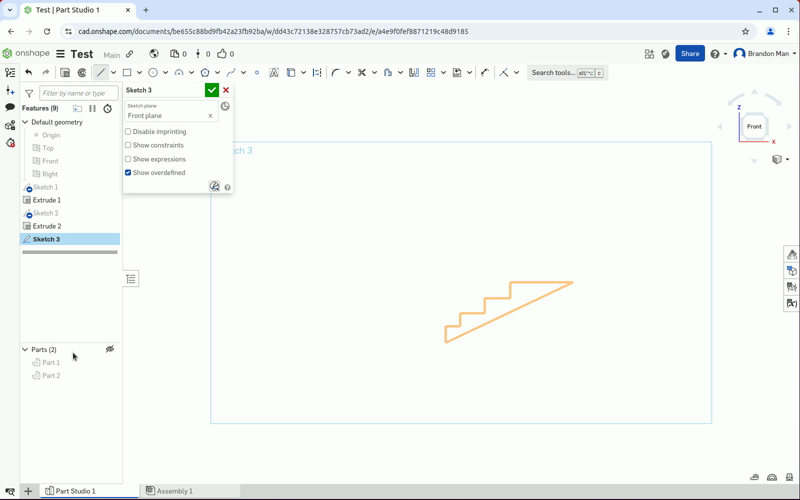
mouse_move(362, 342)
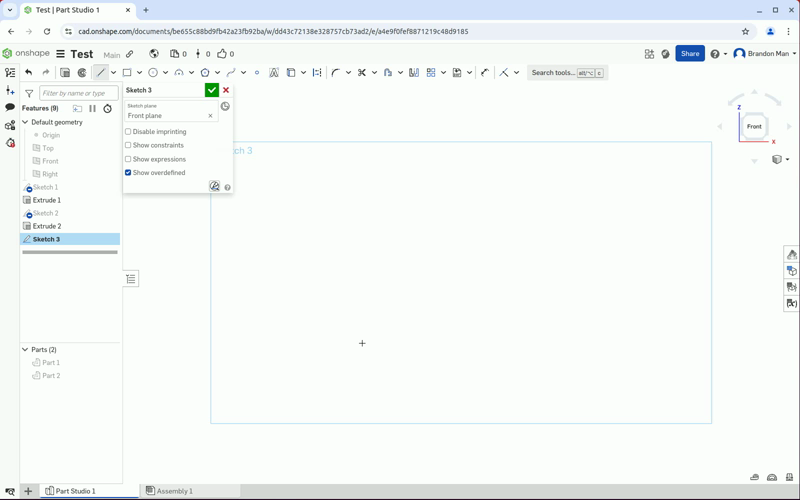
click(362, 342)
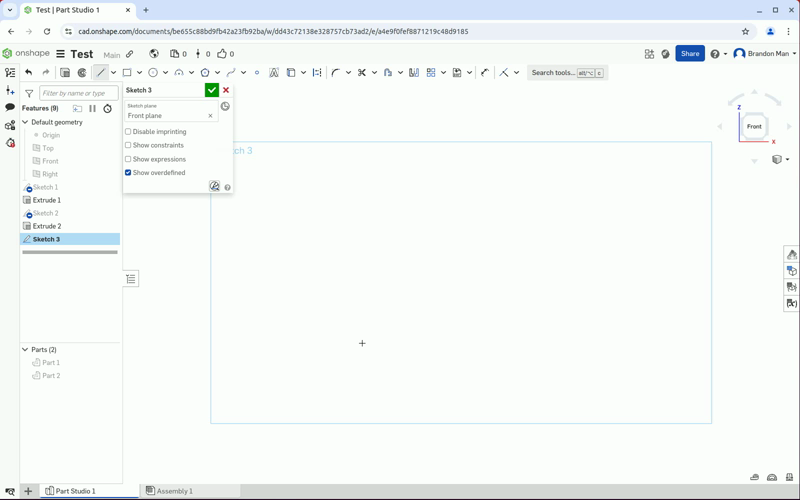
key_up(shift)
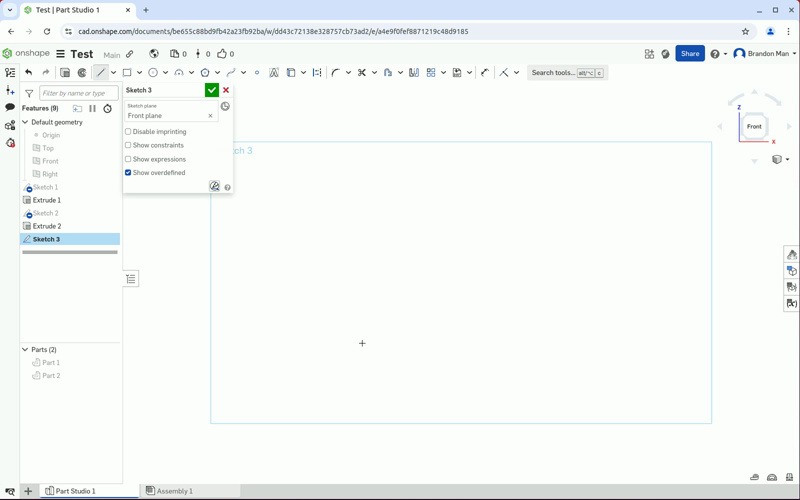
key_down(shift)
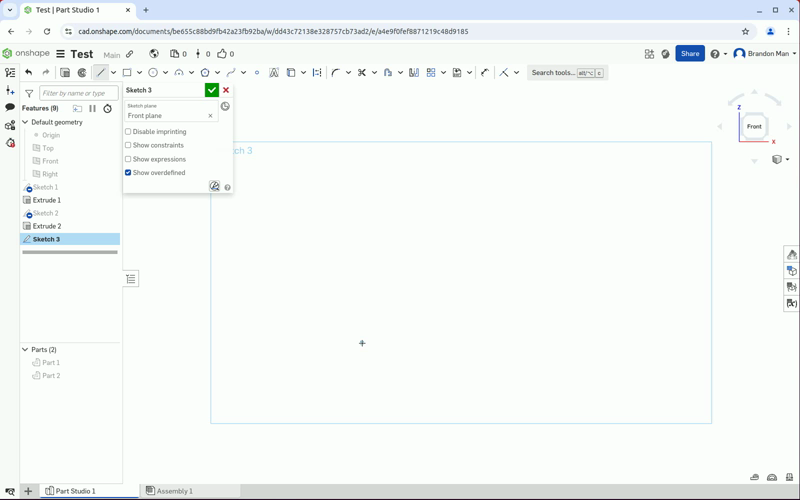
mouse_move(445, 342)
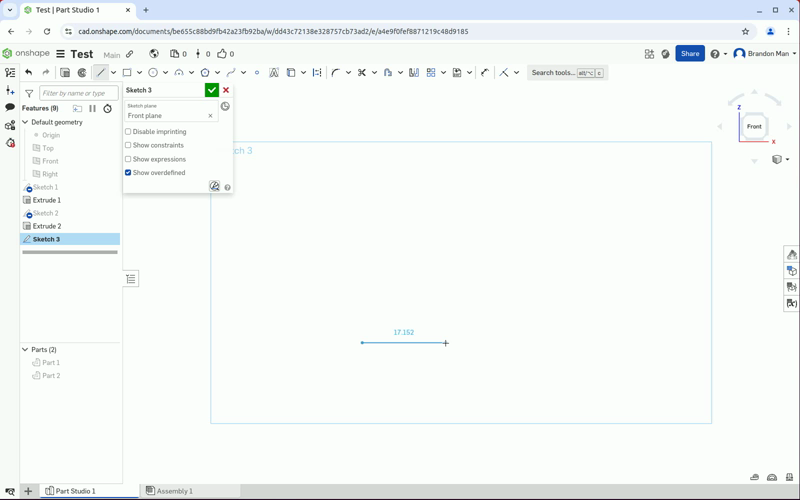
click(445, 342)
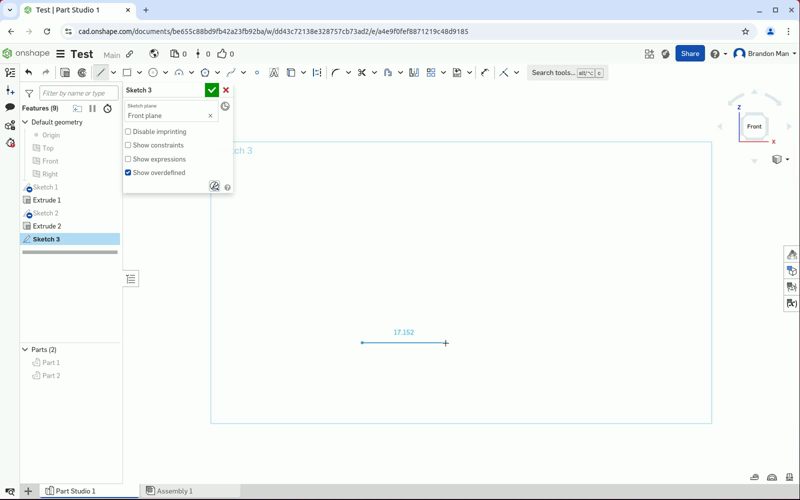
key_up(shift)
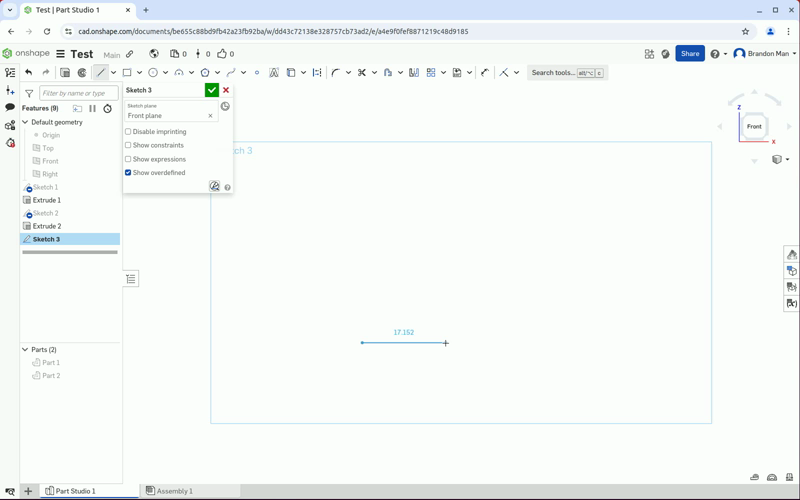
key_down(shift)
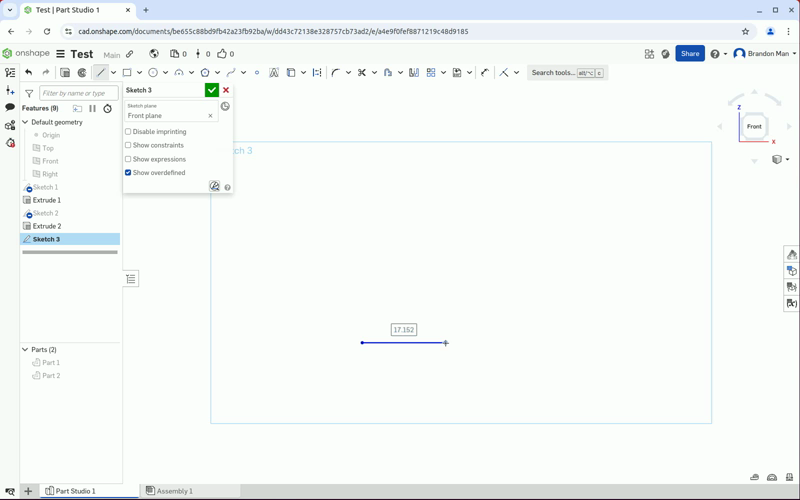
mouse_move(475, 342)
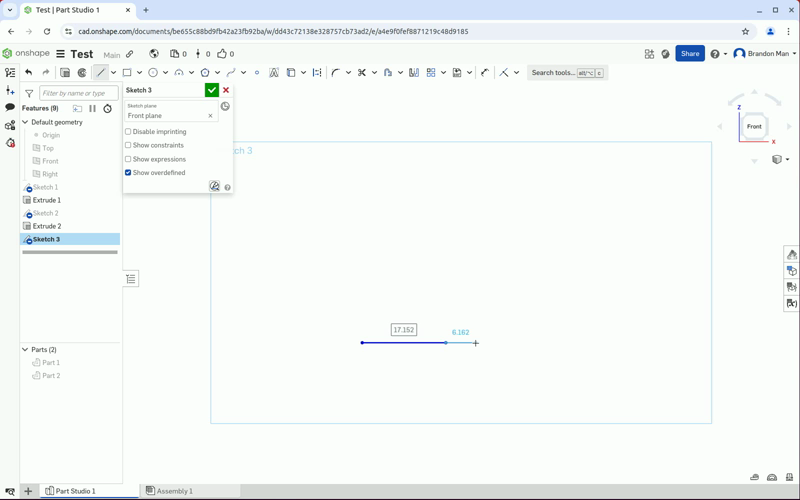
mouse_move(445, 326)
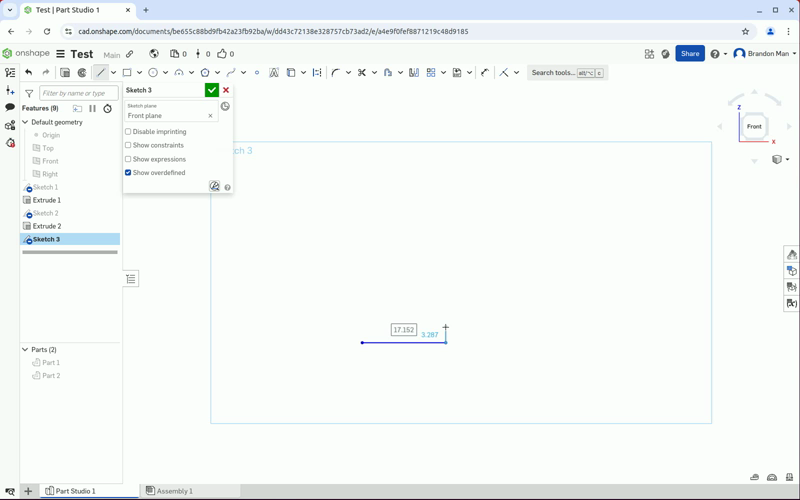
click(445, 326)
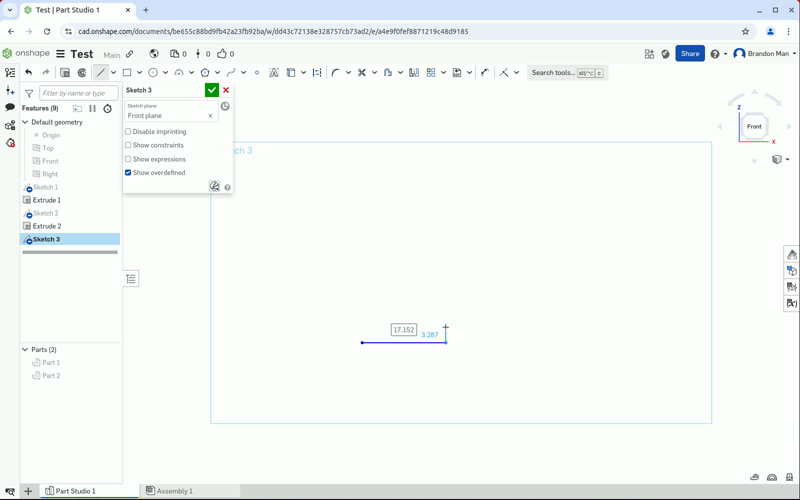
key_up(shift)
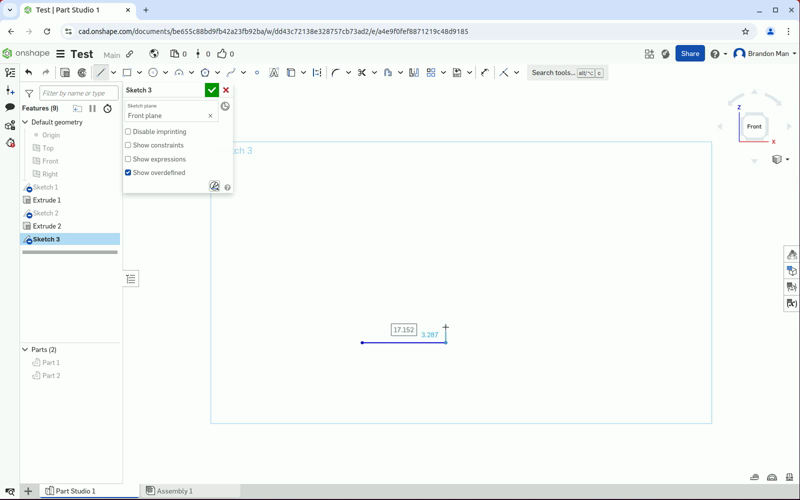
key_down(shift)
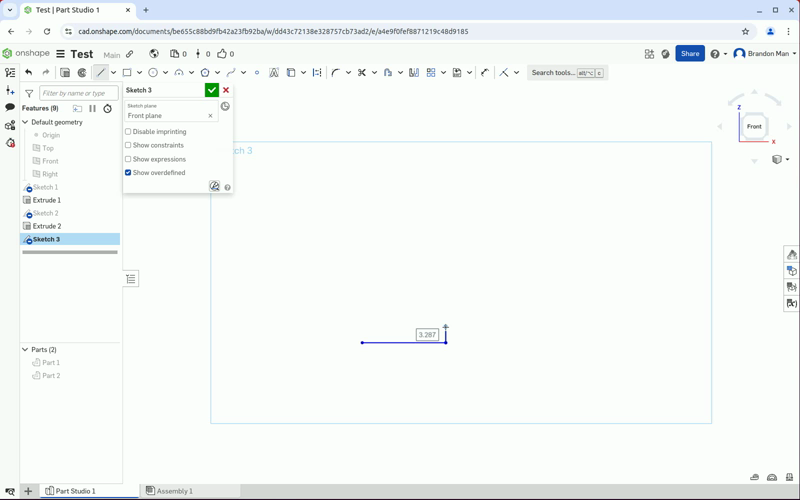
mouse_move(362, 326)
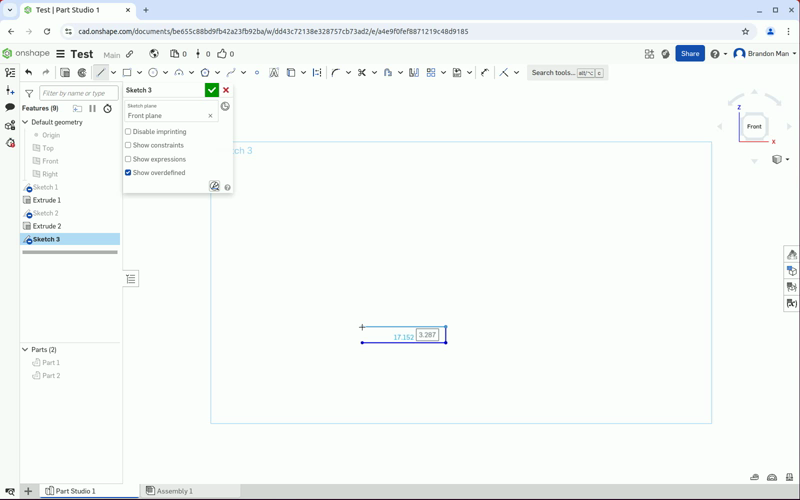
click(362, 326)
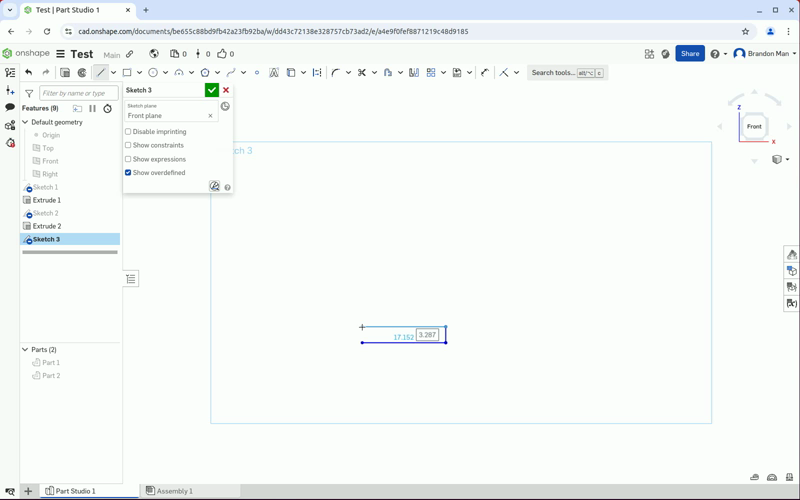
key_up(shift)
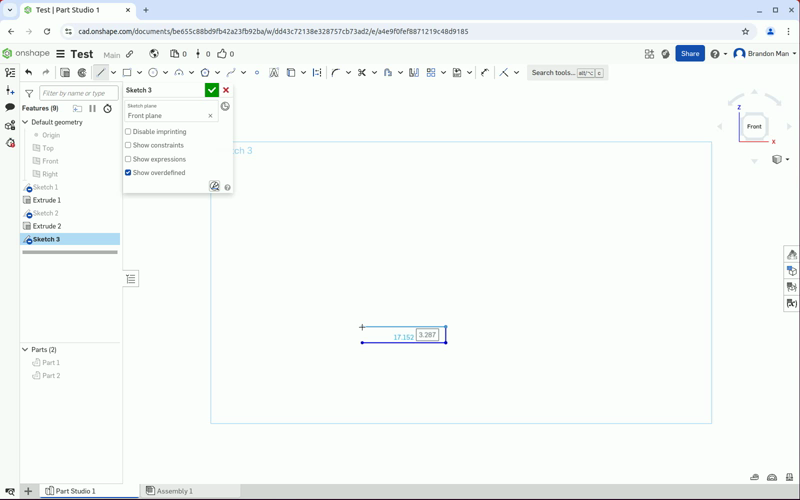
mouse_move(392, 326)
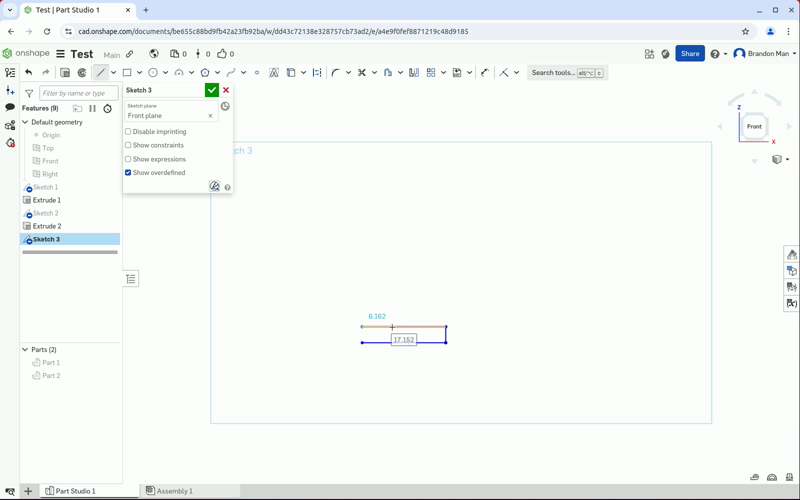
key_down(shift)
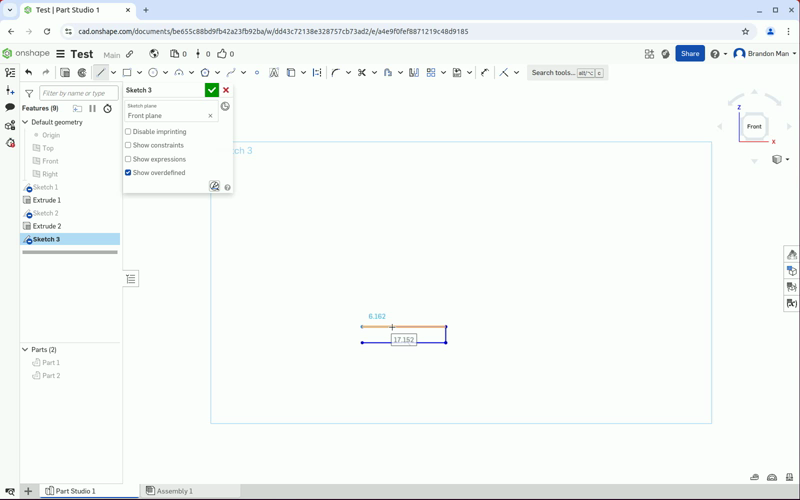
mouse_move(362, 342)
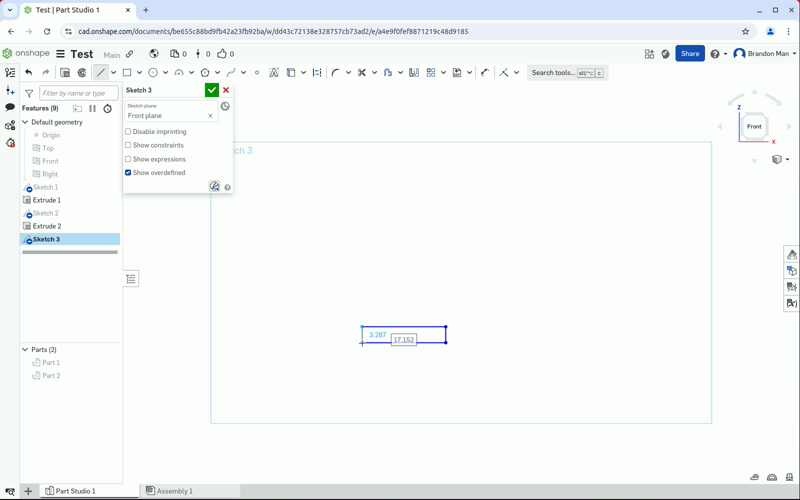
key_up(shift)
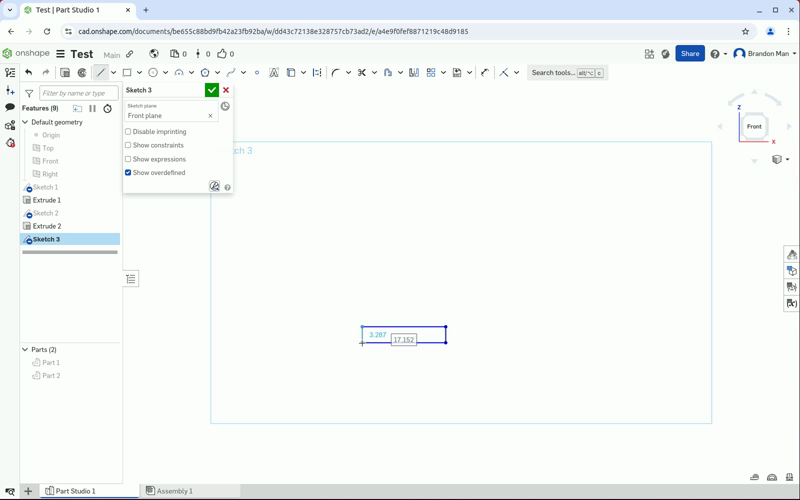
click(362, 342)
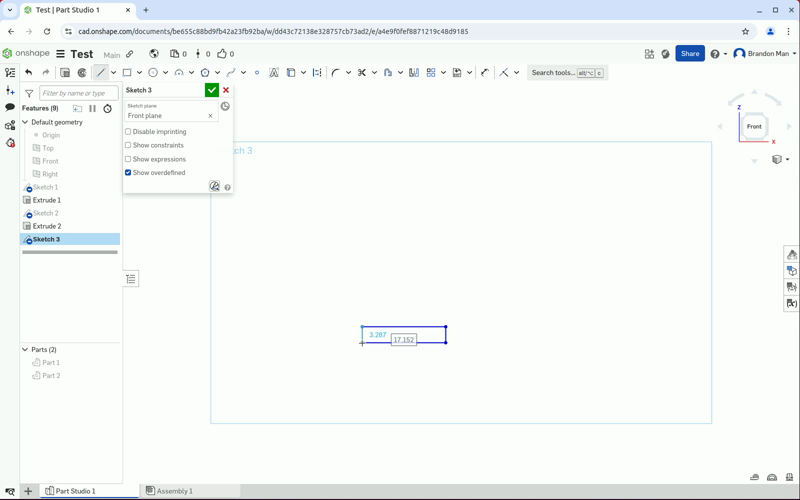
key(esc)
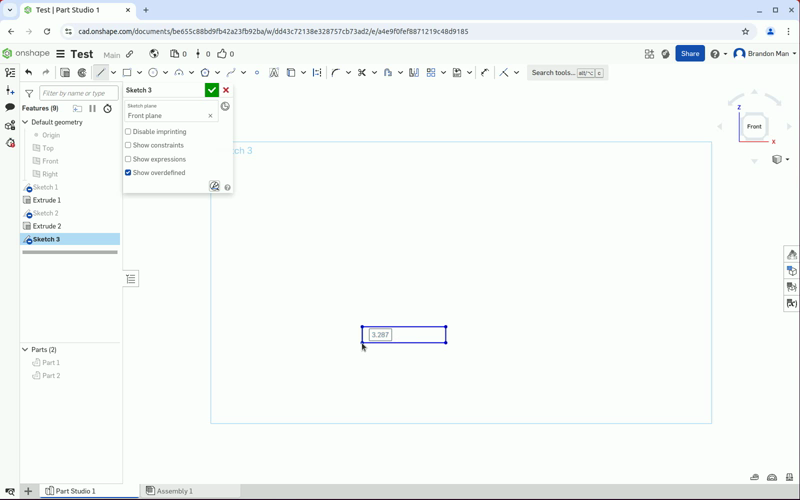
mouse_move(397, 335)
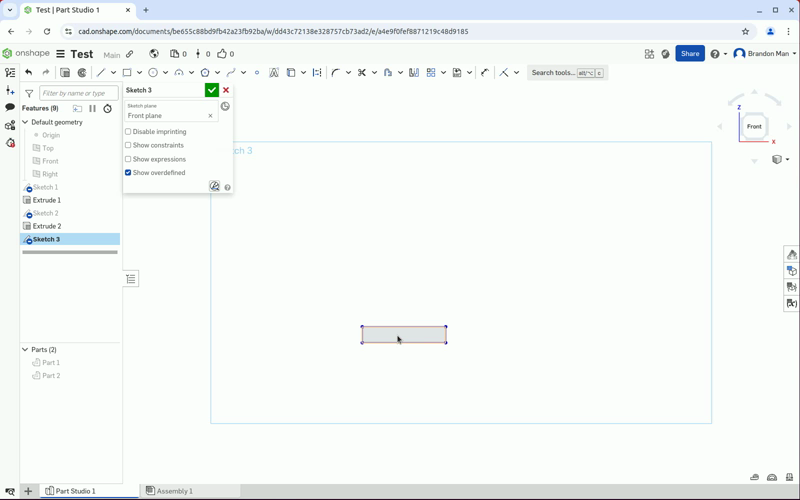
scroll(6)
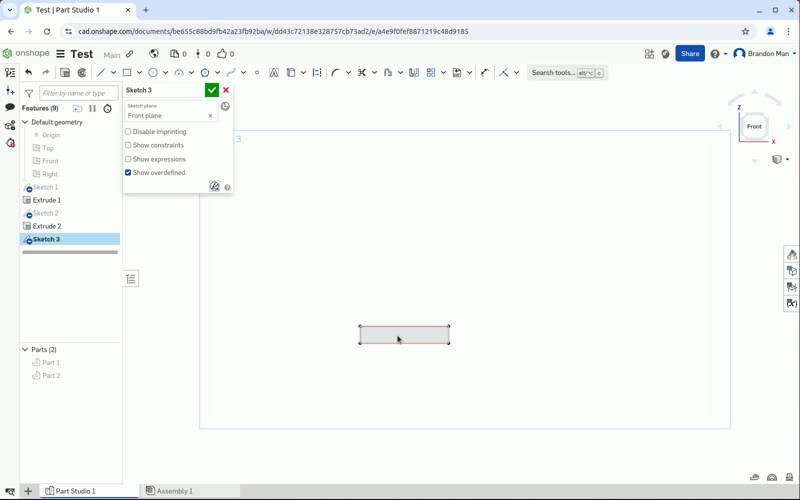
scroll(6)
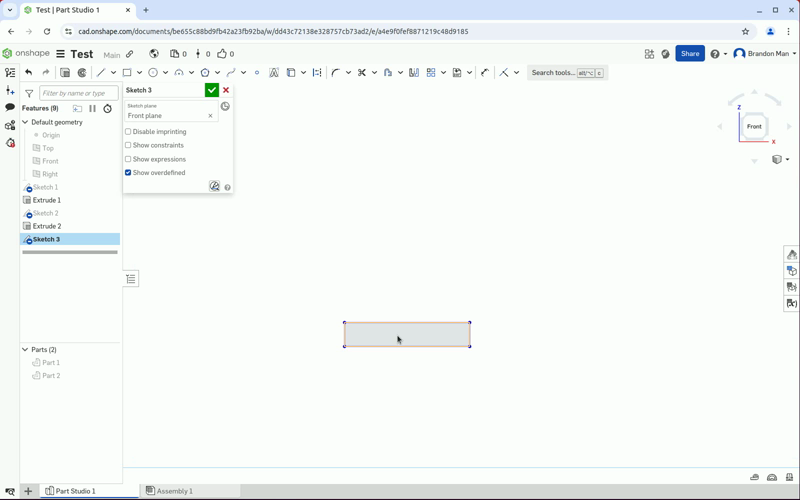
scroll(6)
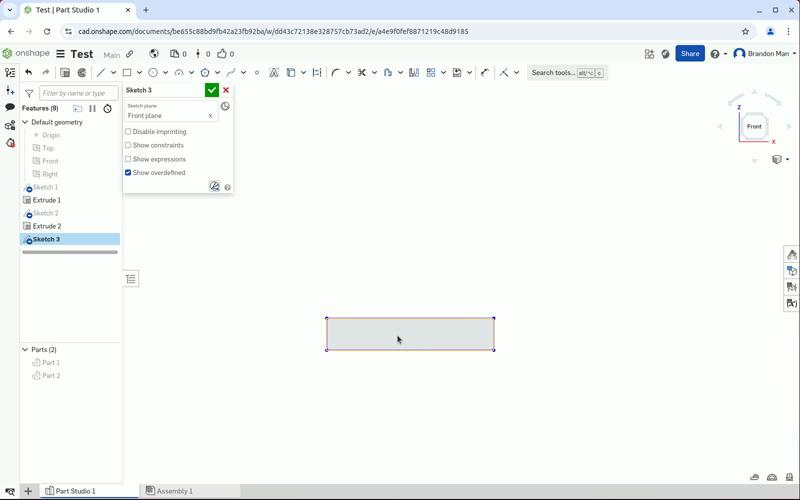
scroll(6)
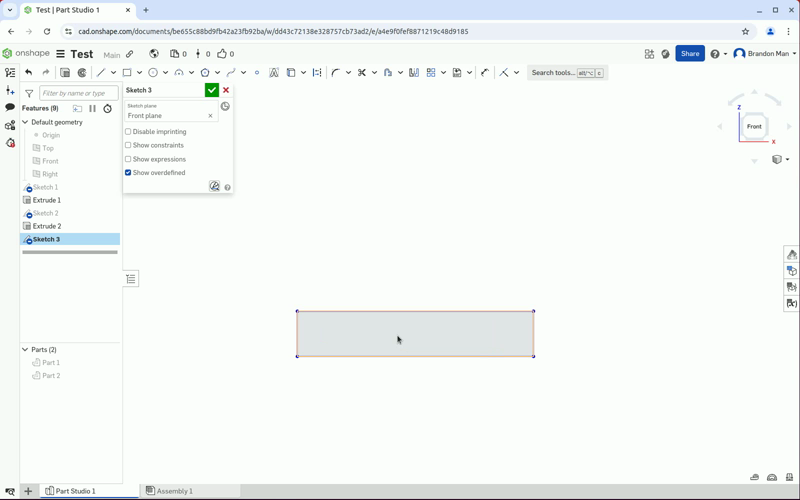
scroll(6)
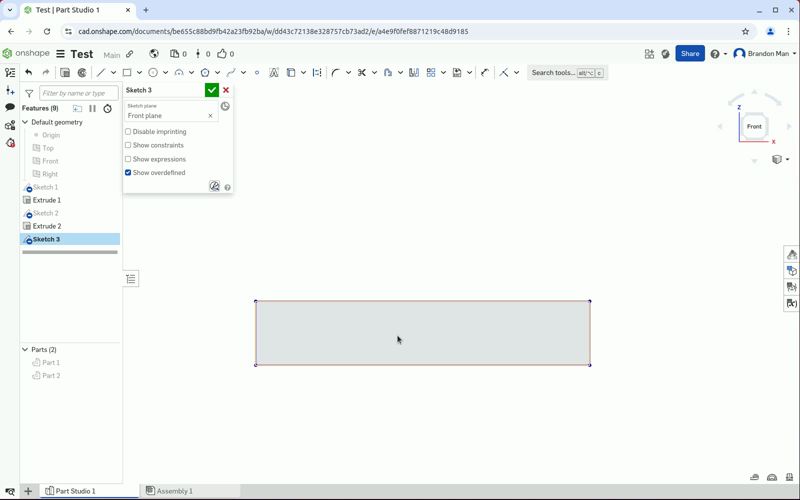
scroll(6)
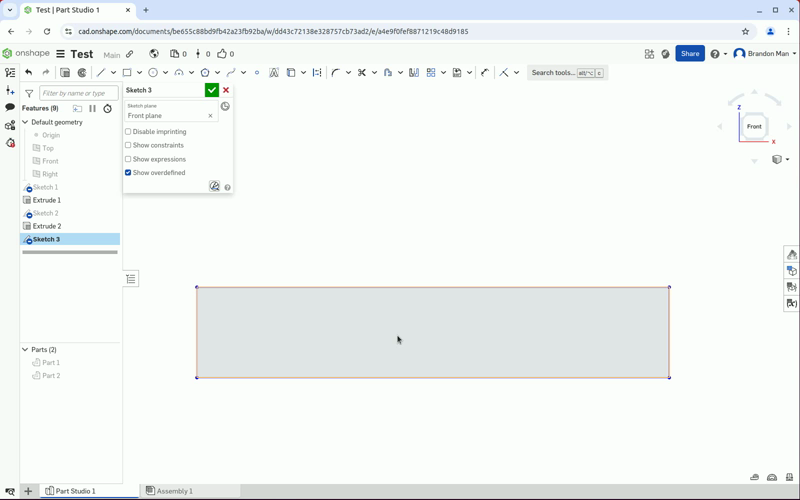
scroll(6)
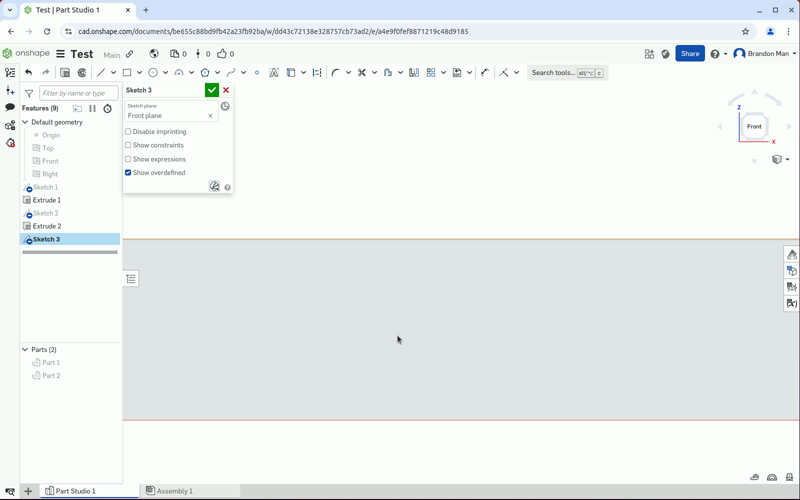
click(397, 335)
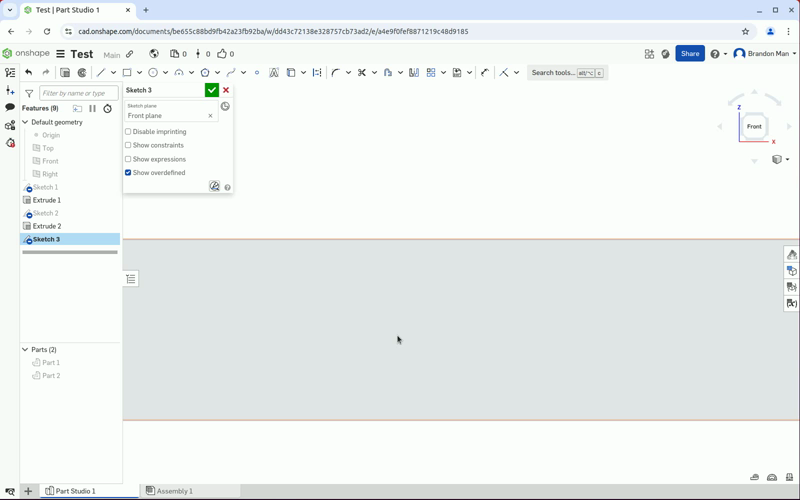
scroll(-6)
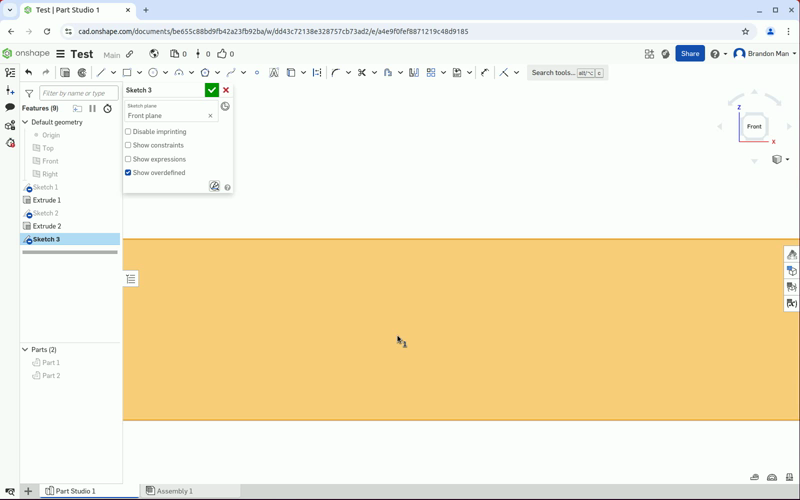
scroll(-6)
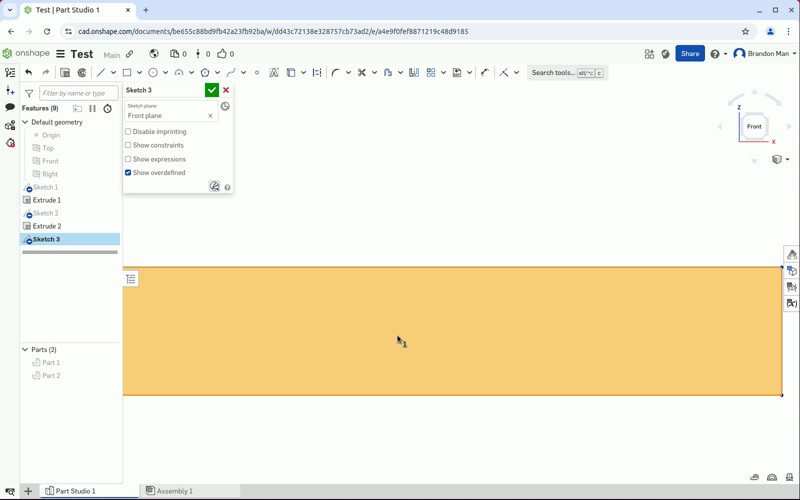
scroll(-6)
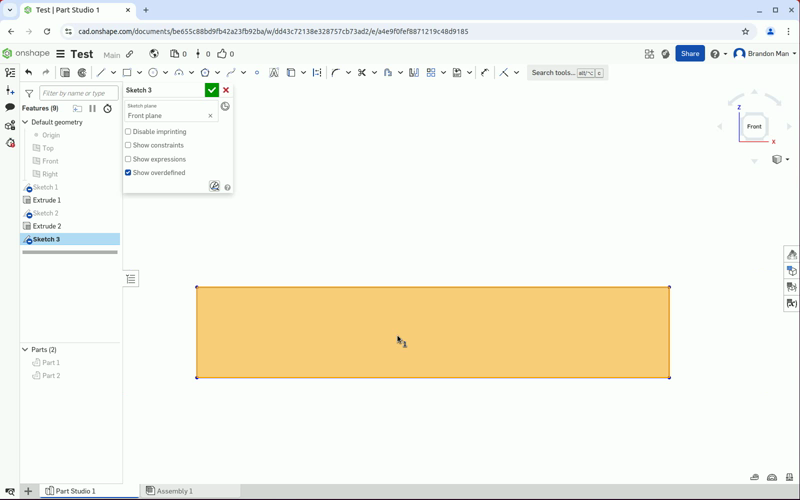
scroll(-6)
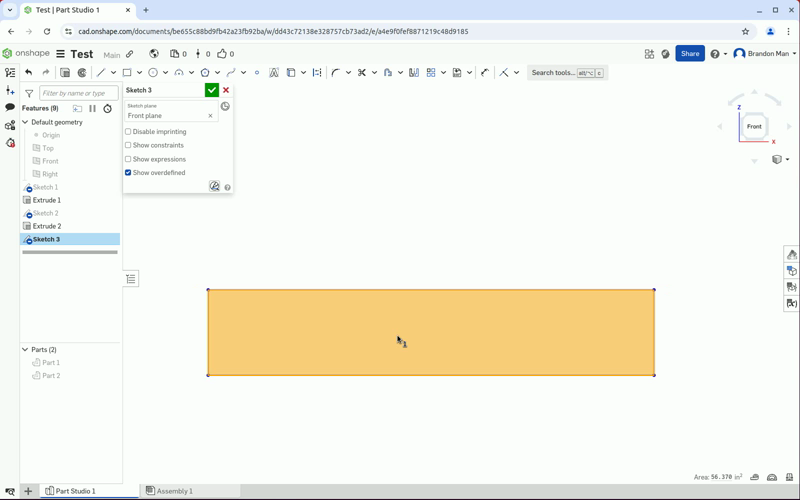
scroll(-6)
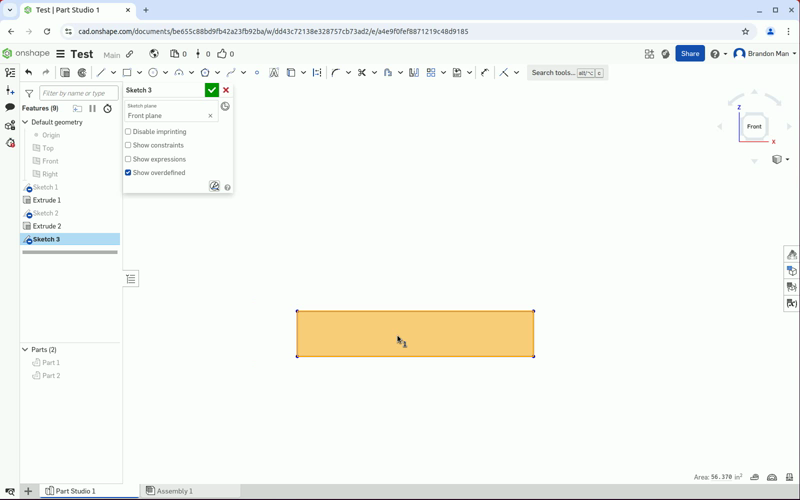
scroll(-6)
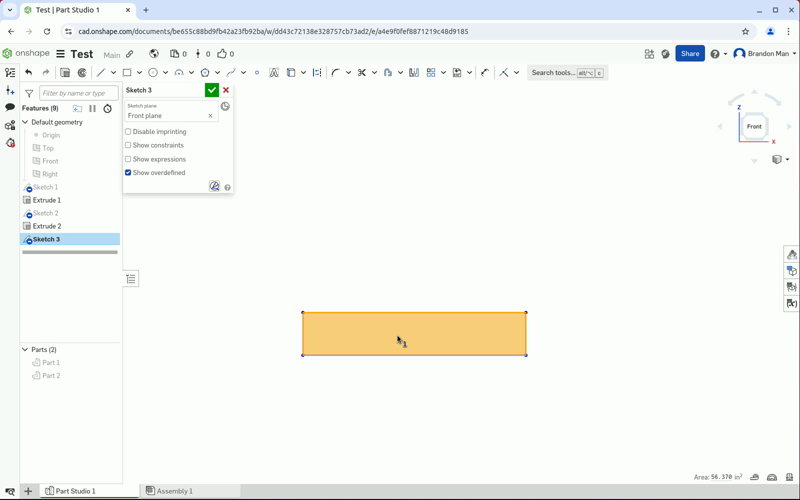
scroll(-6)
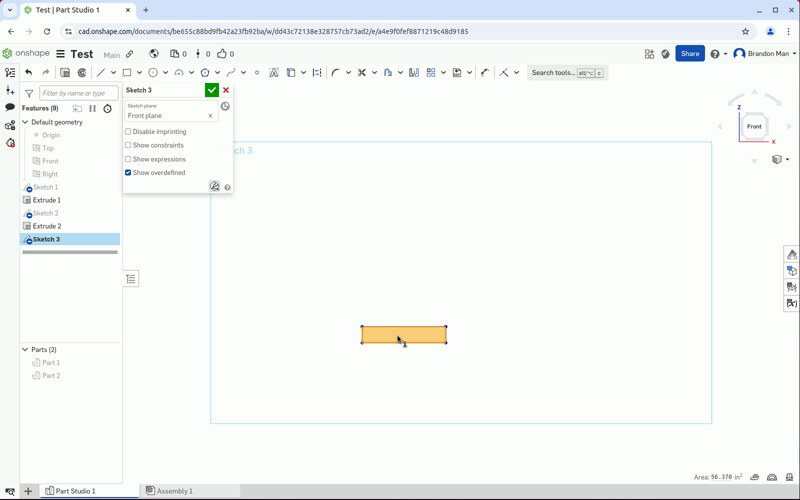
mouse_move(73, 352)
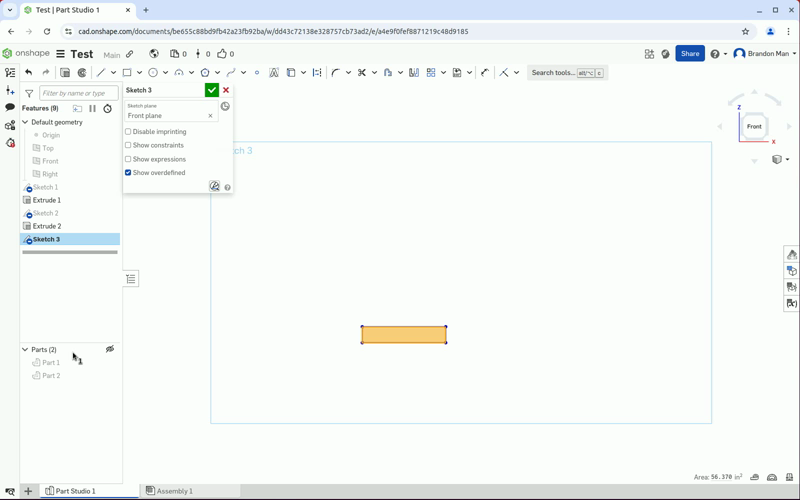
key(shift+y)
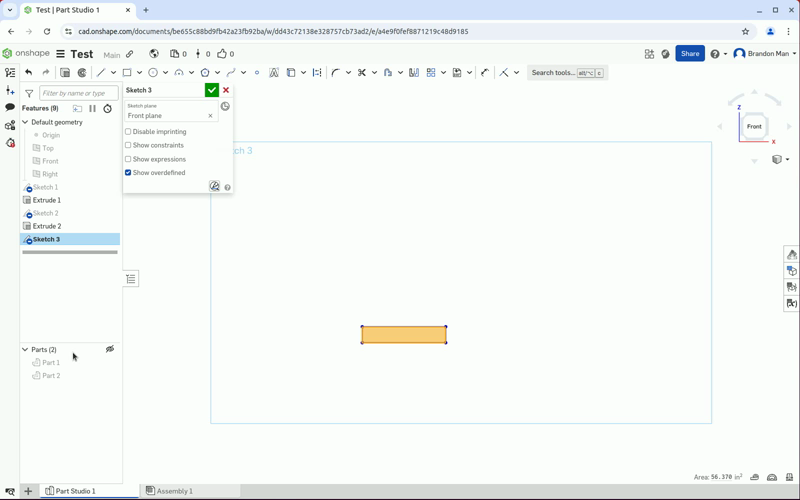
key(shift+e)
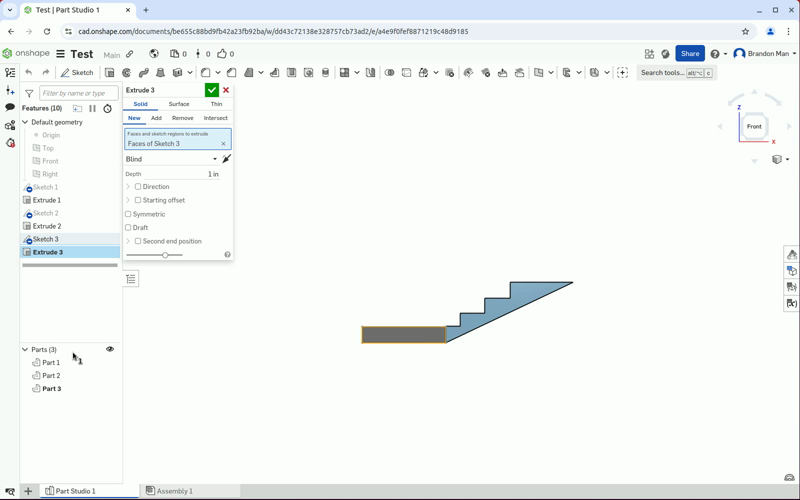
mouse_move(143, 106)
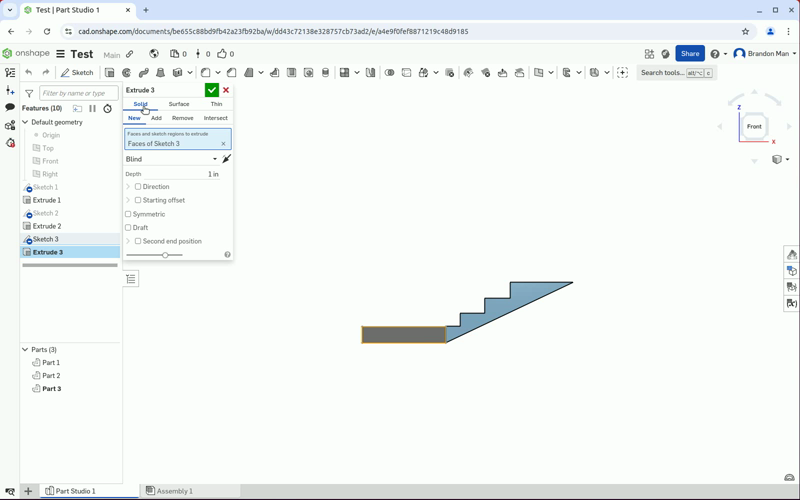
click(143, 106)
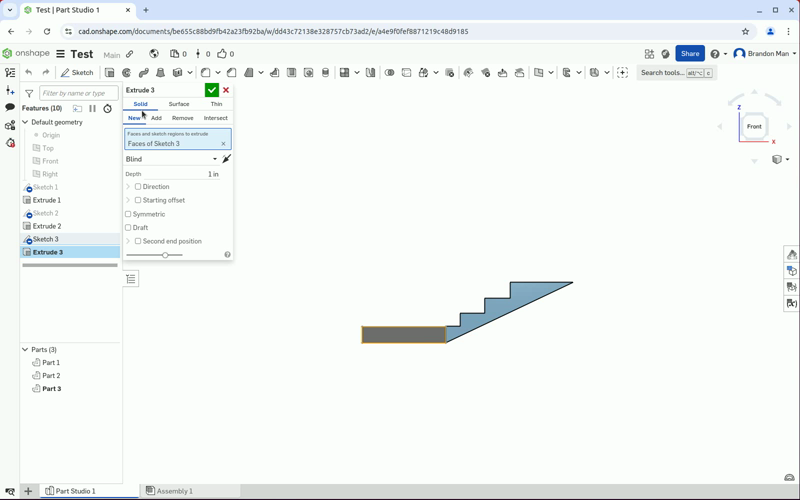
mouse_move(137, 120)
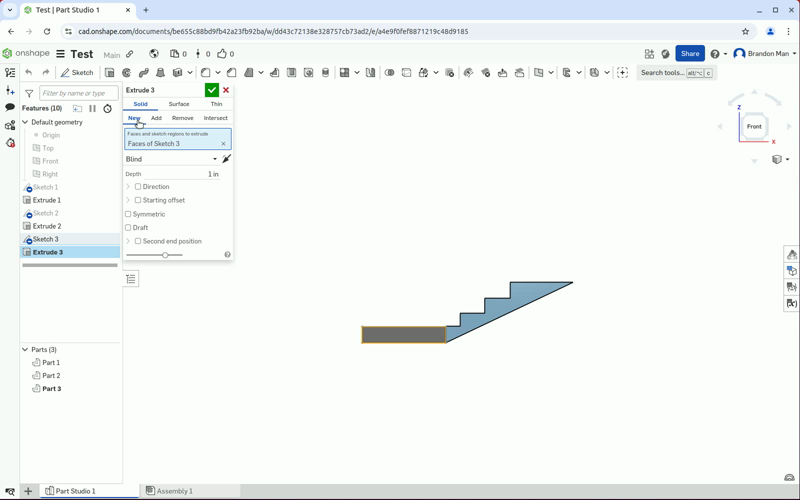
click(137, 120)
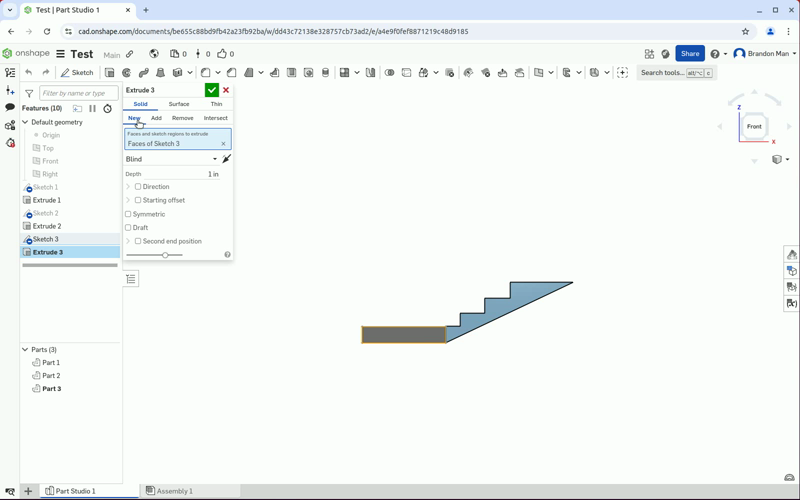
key(tab, 4)
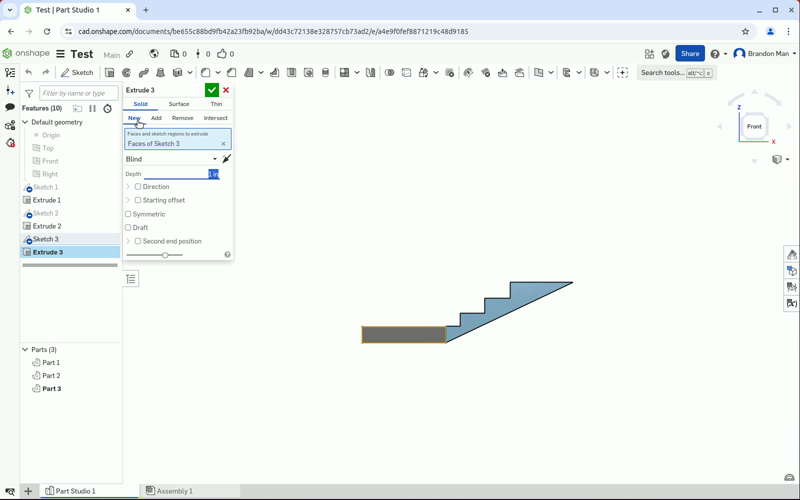
text(16.85)
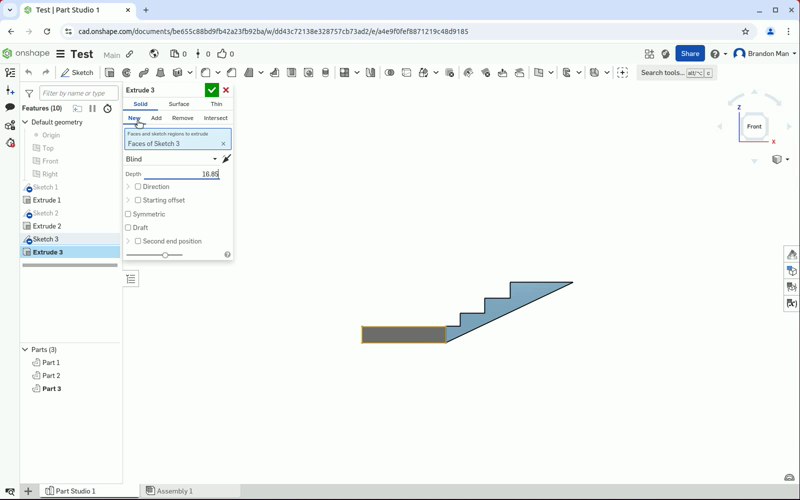
key(tab, 3)
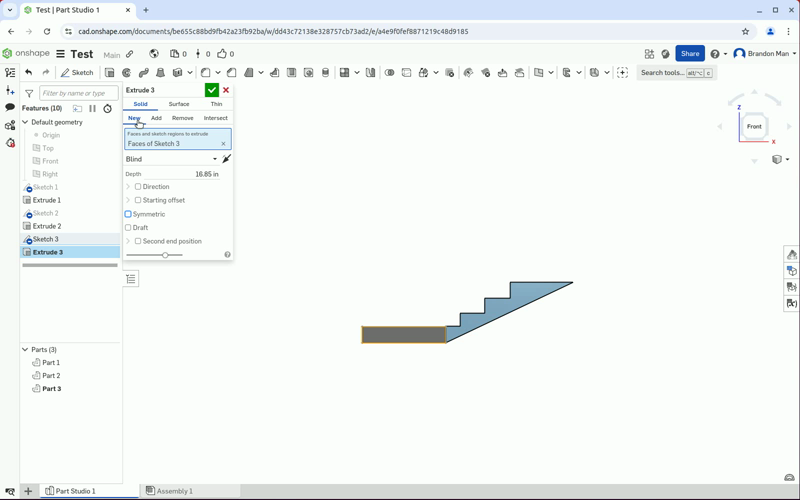
key(space)
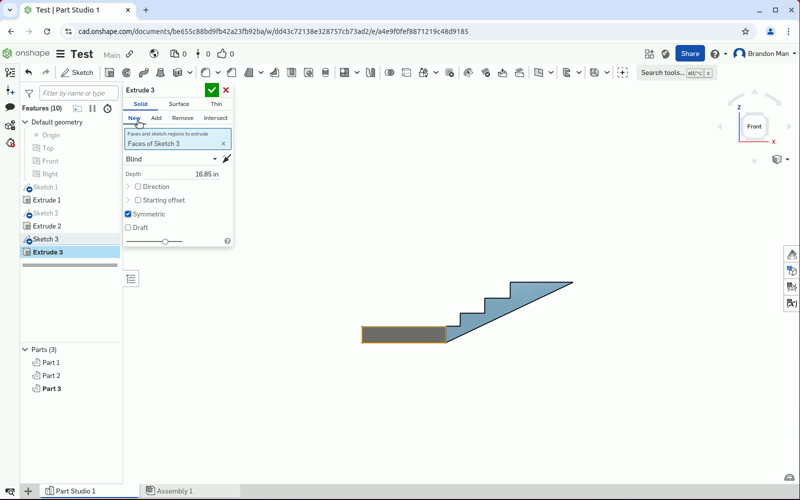
key(enter)
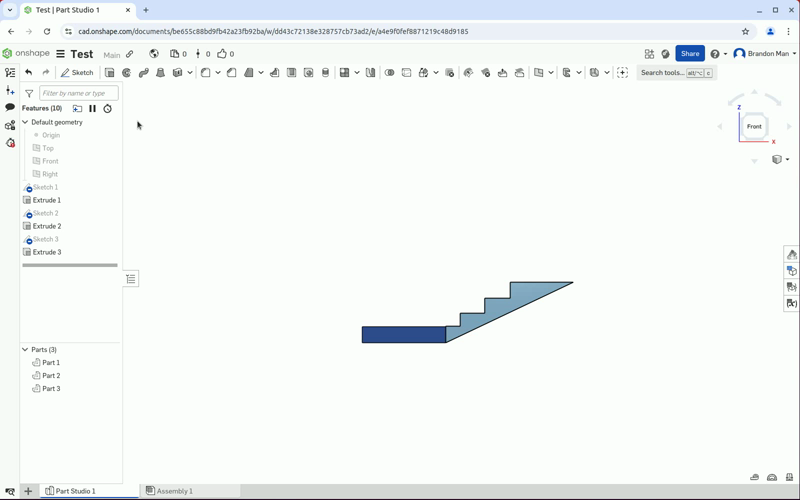
key(shift+h)
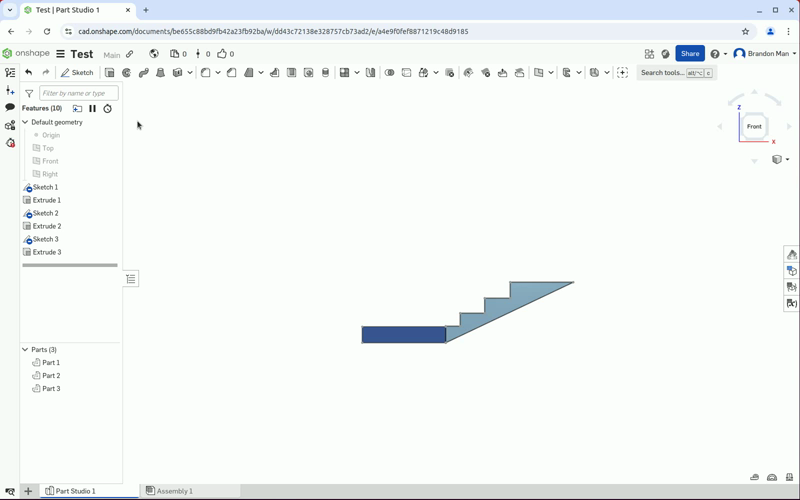
key(shift+h)
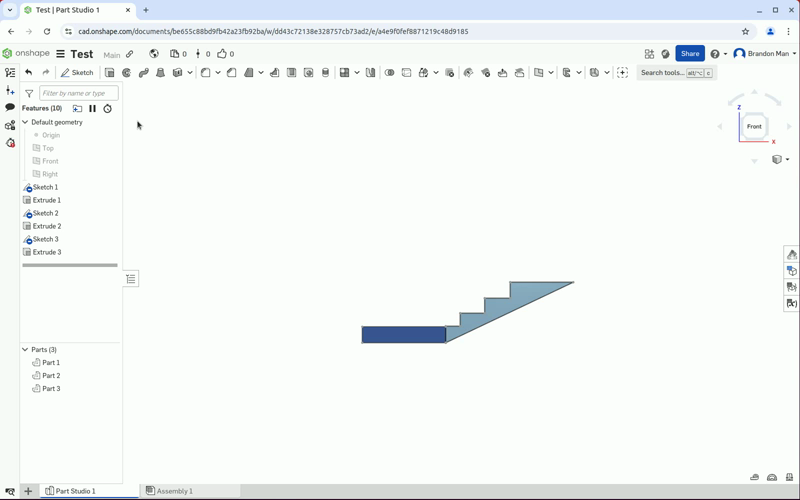
key(shift+7)
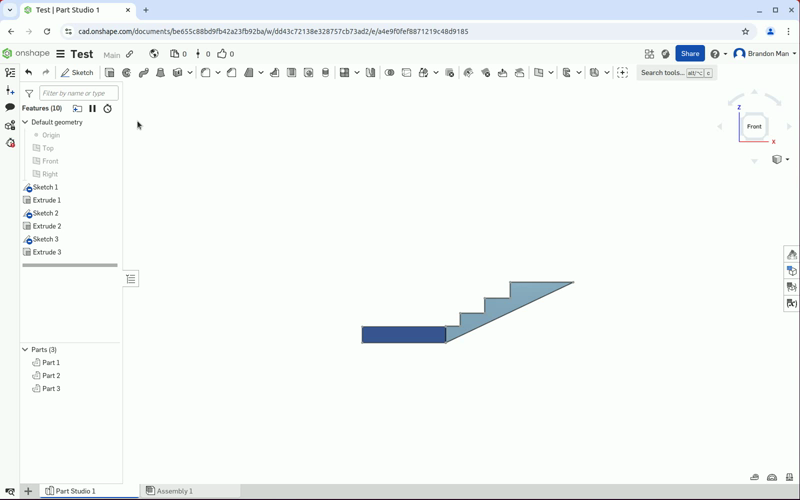
key(left, 2)
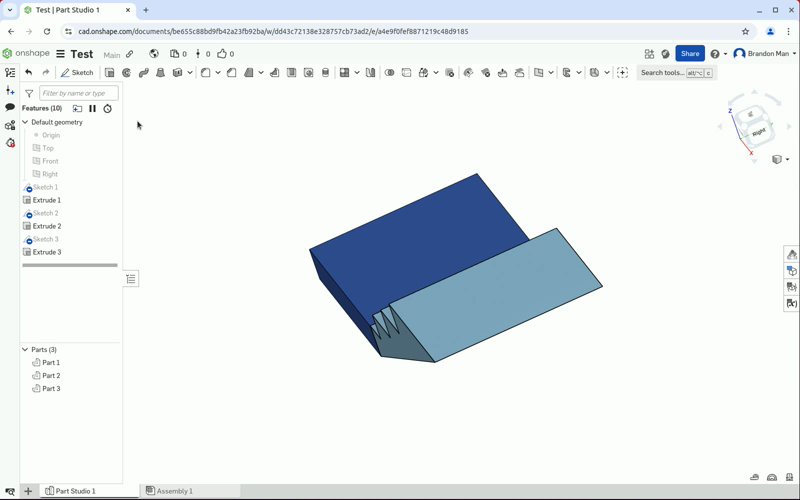
key(down, 2)
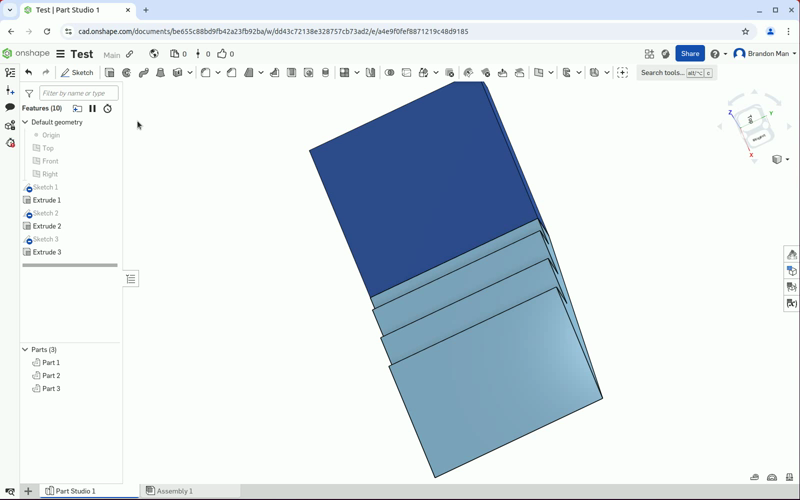
key(up, 2)
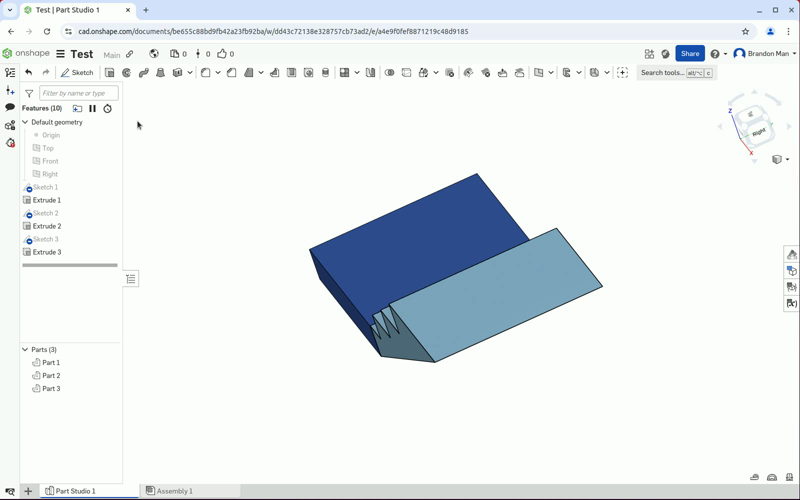
key(right, 2)
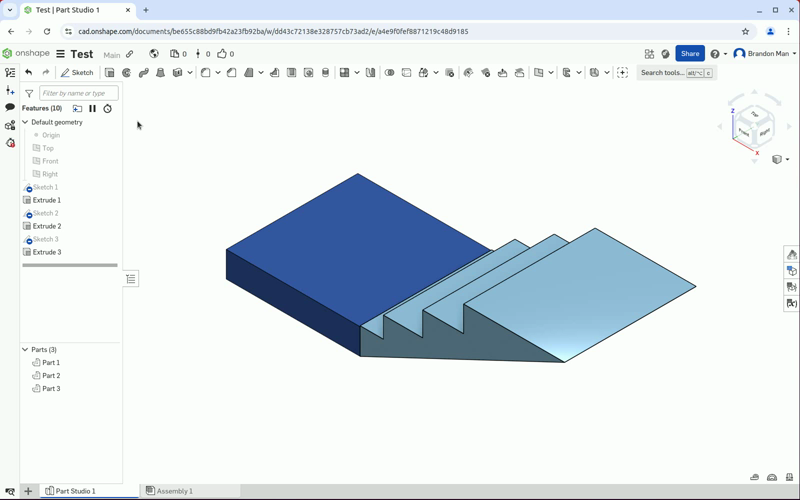
mouse_move(73, 189)
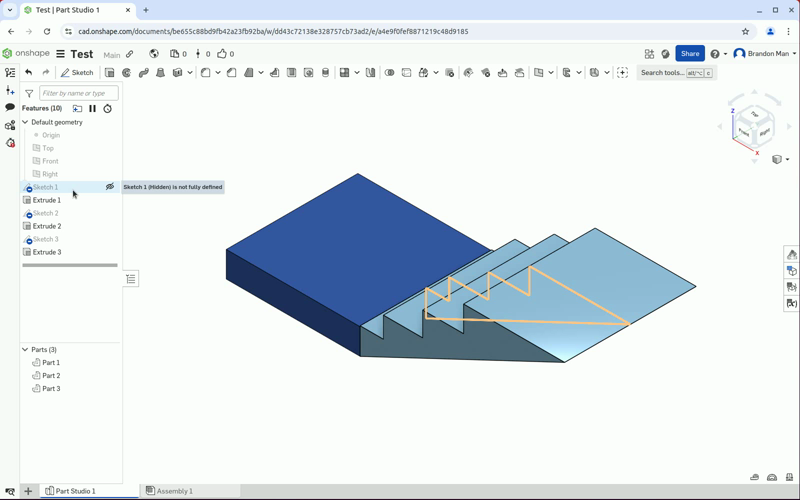
click(73, 189)